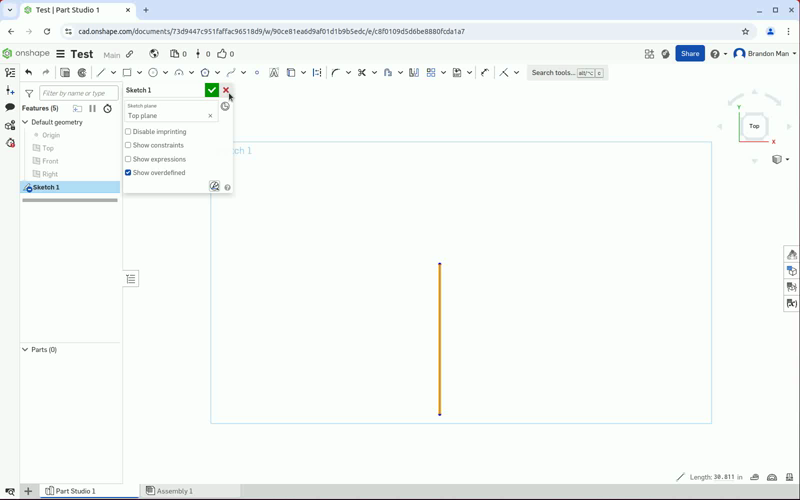
key(shift+h)
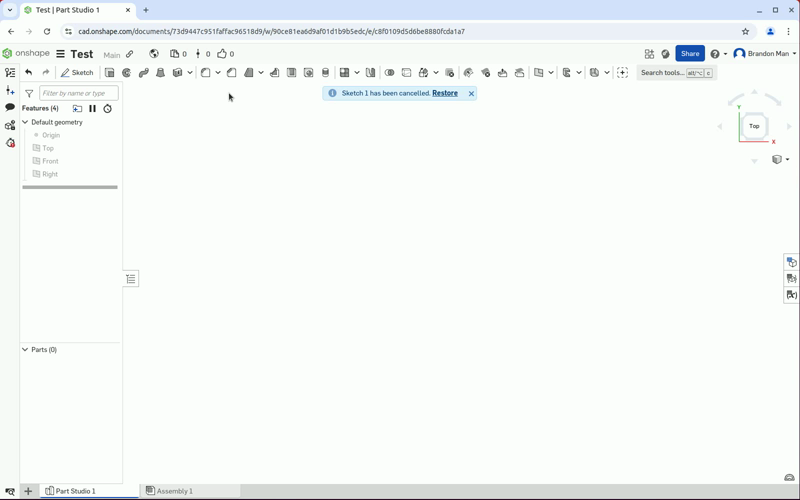
mouse_move(73, 352)
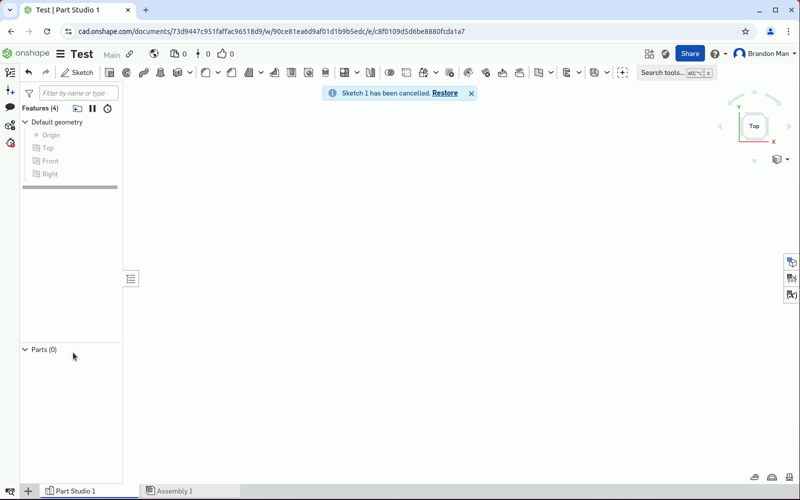
key(y)
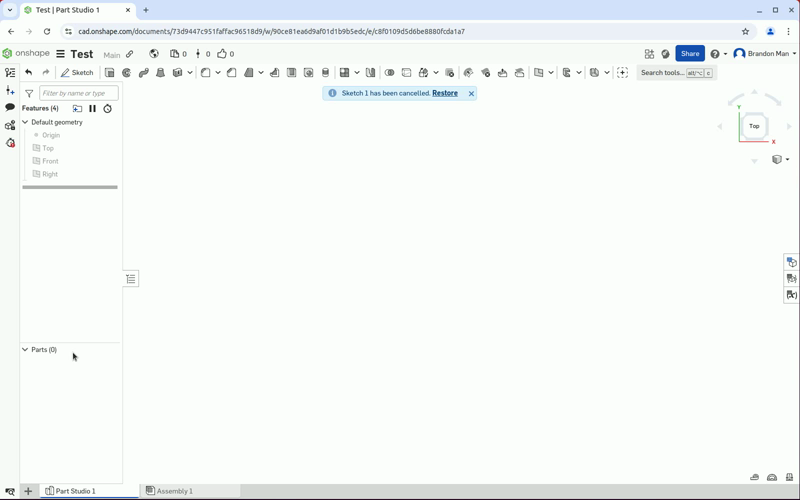
key(shift+p)
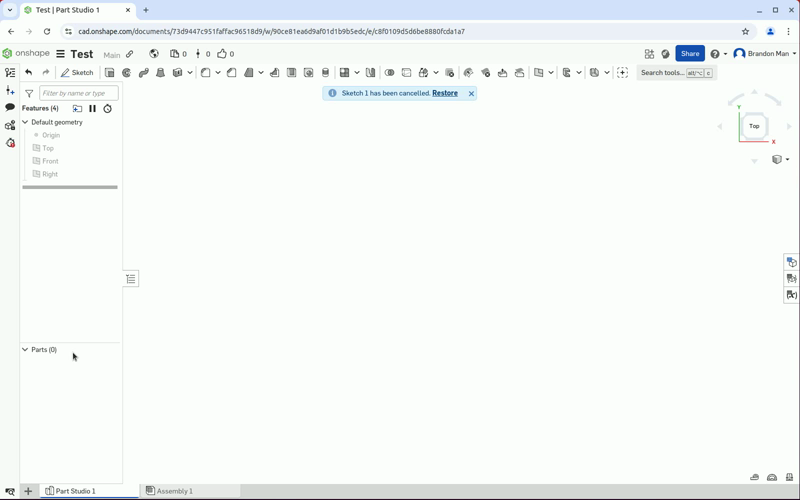
key(space)
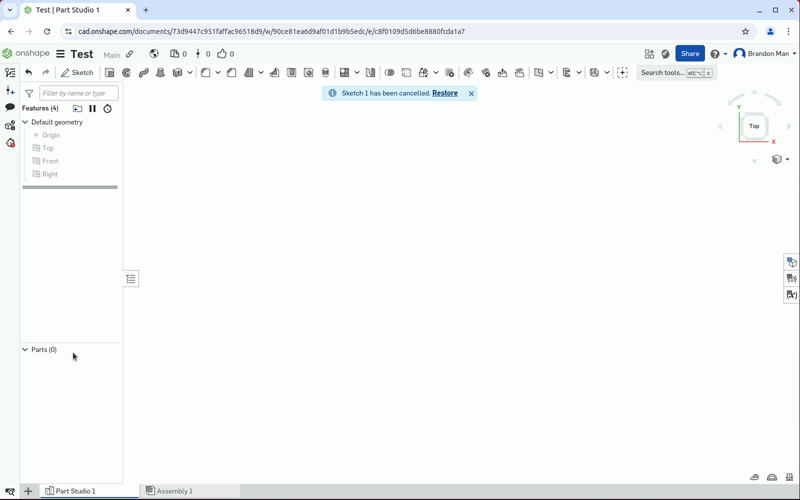
key_down(shift)
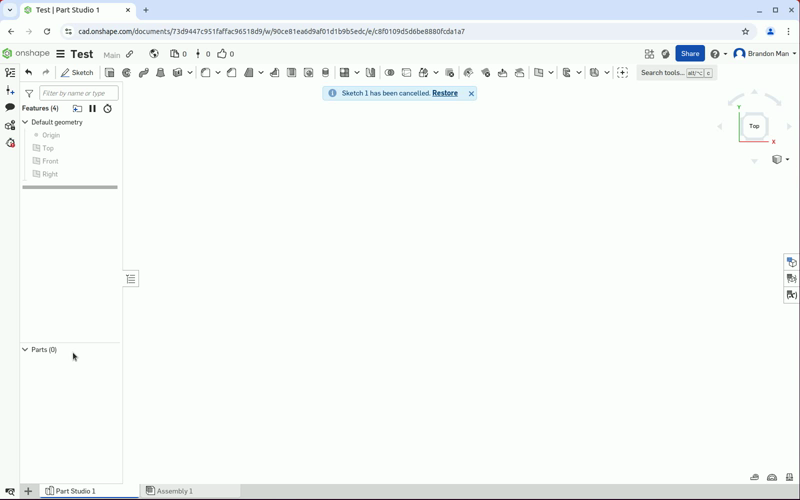
key(up)
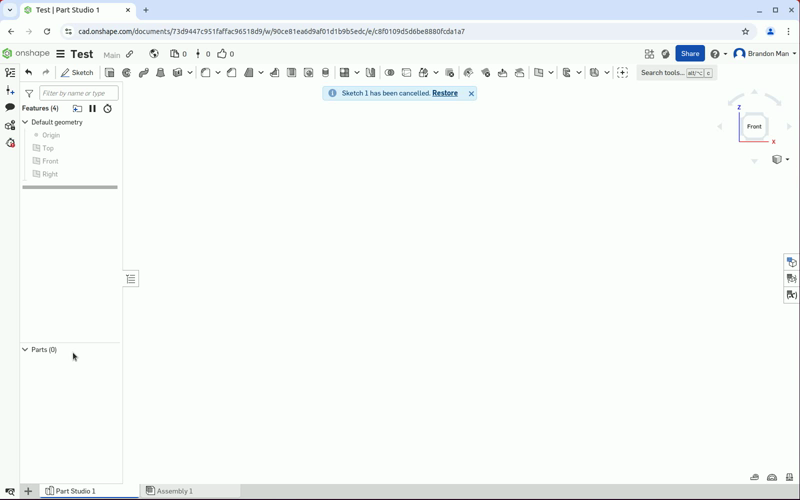
key_up(shift)
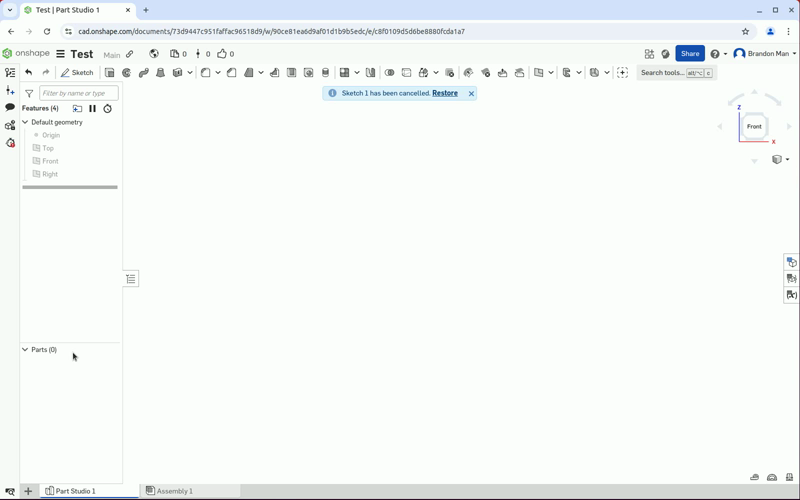
mouse_move(73, 352)
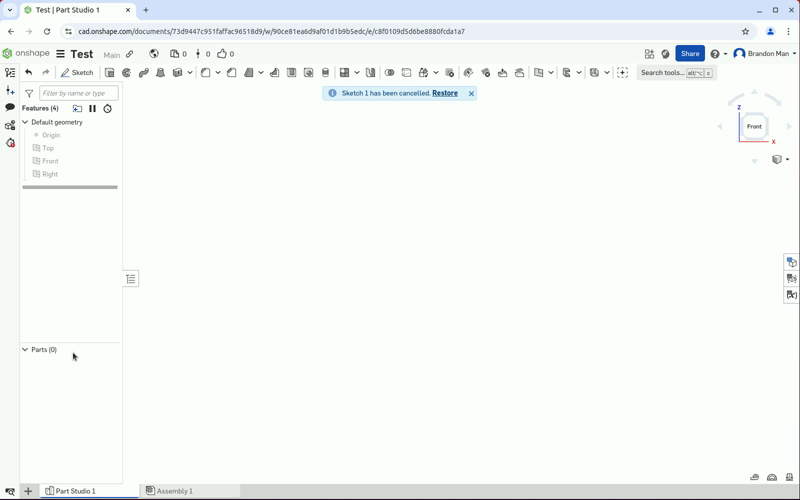
key(shift+y)
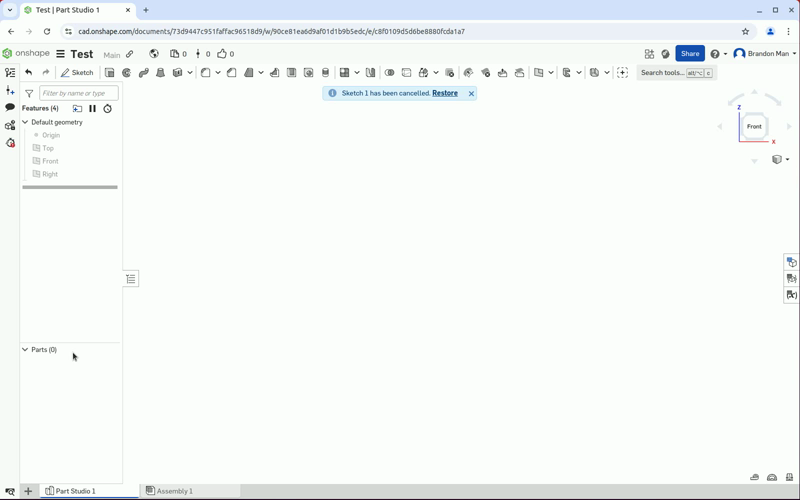
key(shift+s)
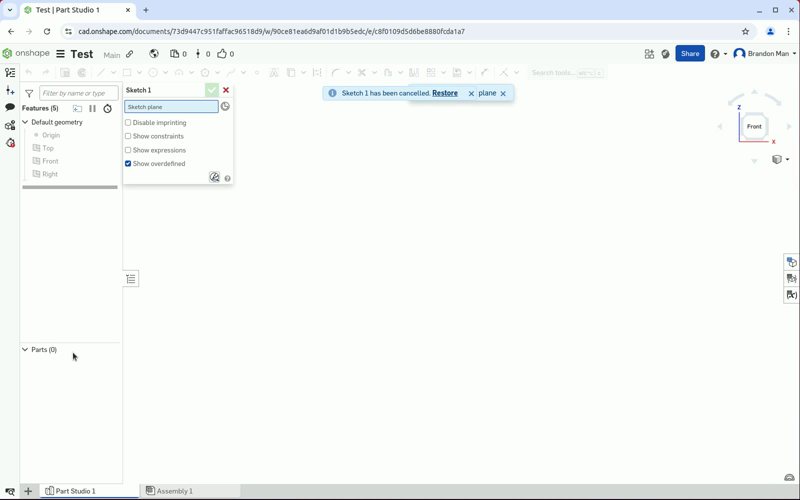
mouse_move(73, 163)
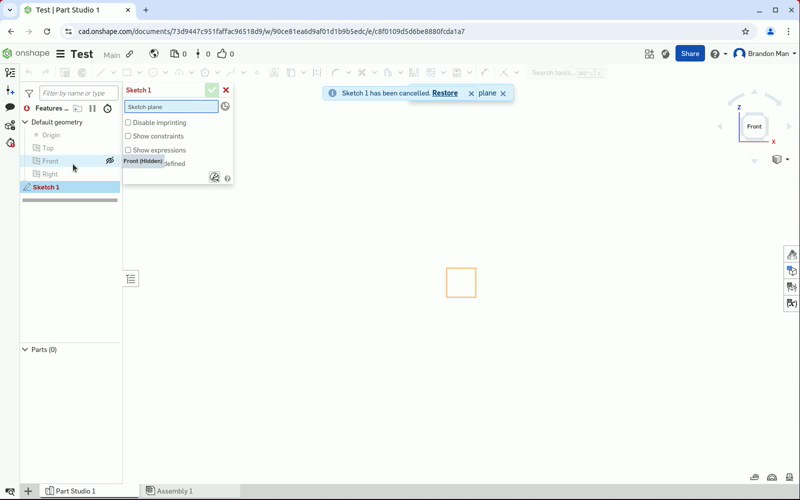
click(73, 163)
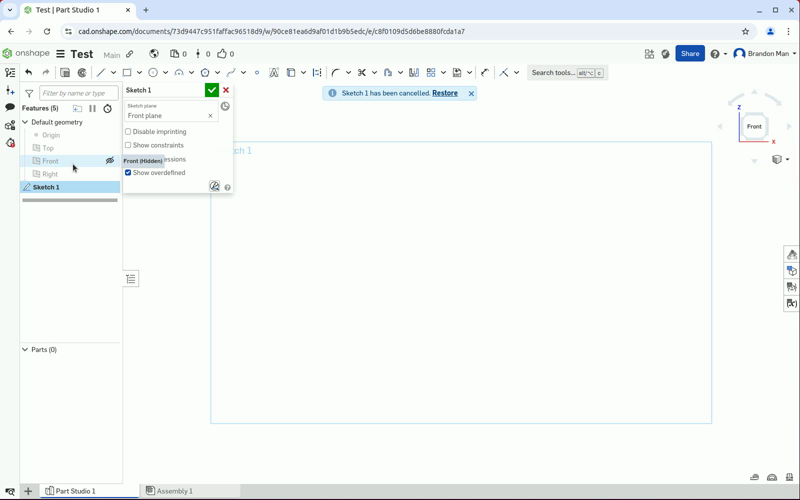
mouse_move(73, 352)
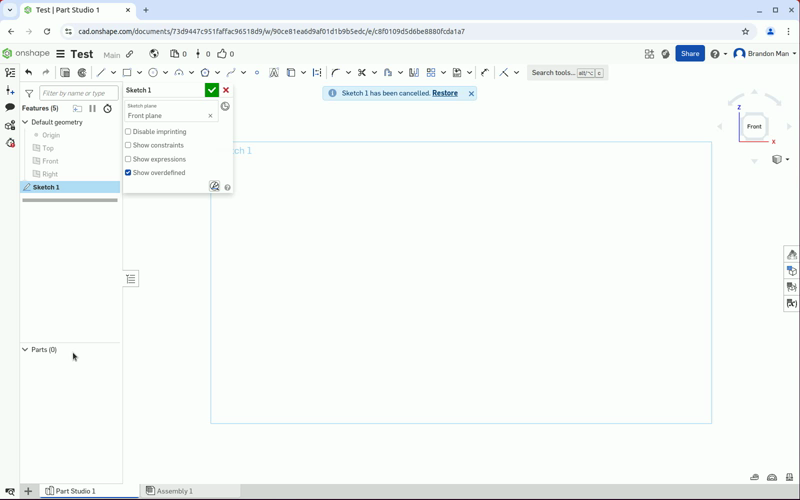
key(y)
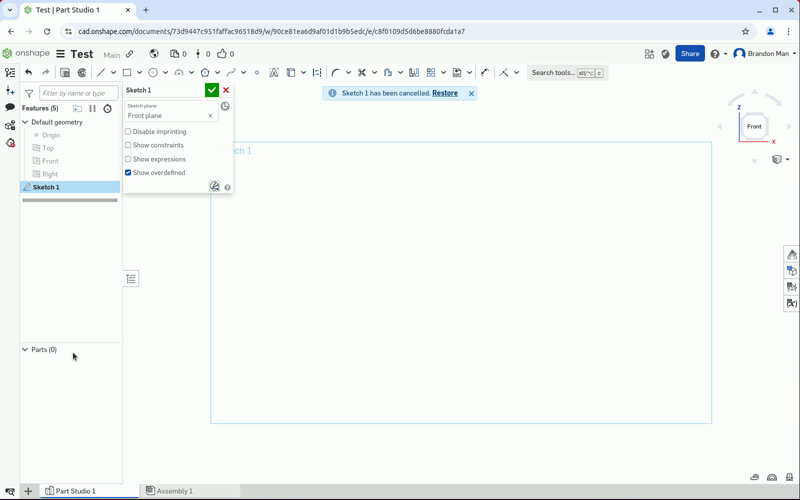
key(a)
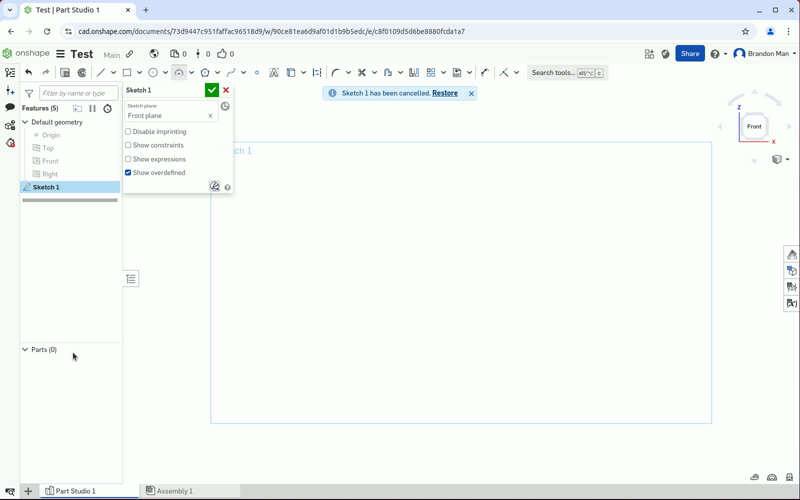
key_down(shift)
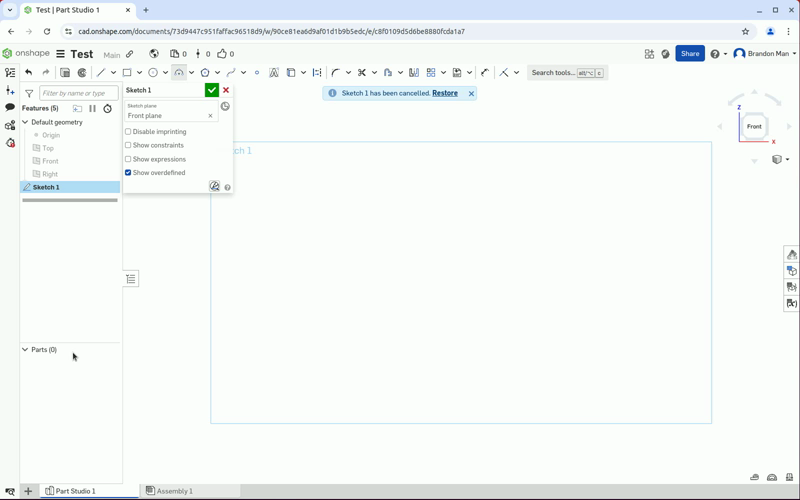
mouse_move(348, 299)
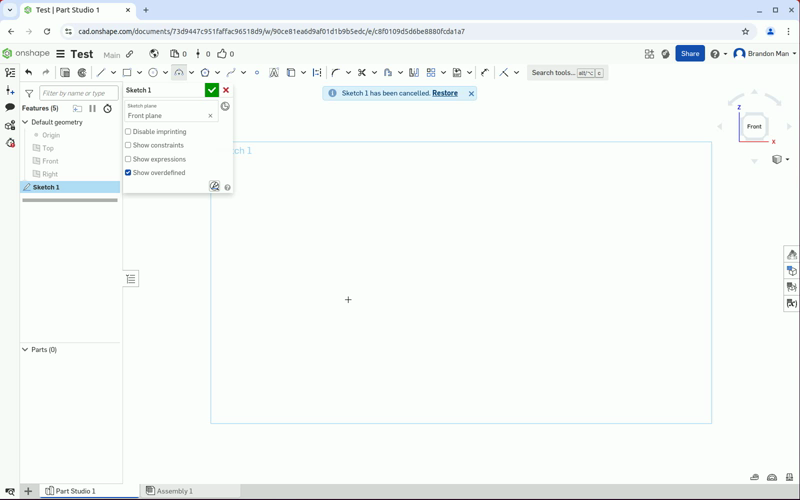
click(348, 299)
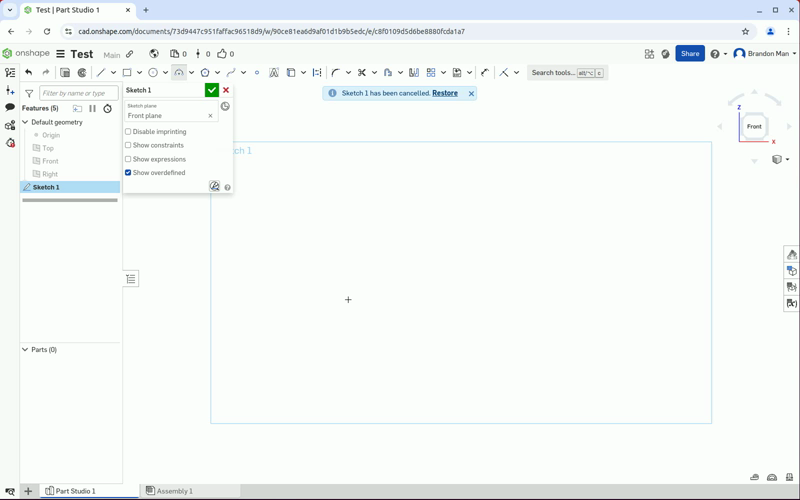
key_up(shift)
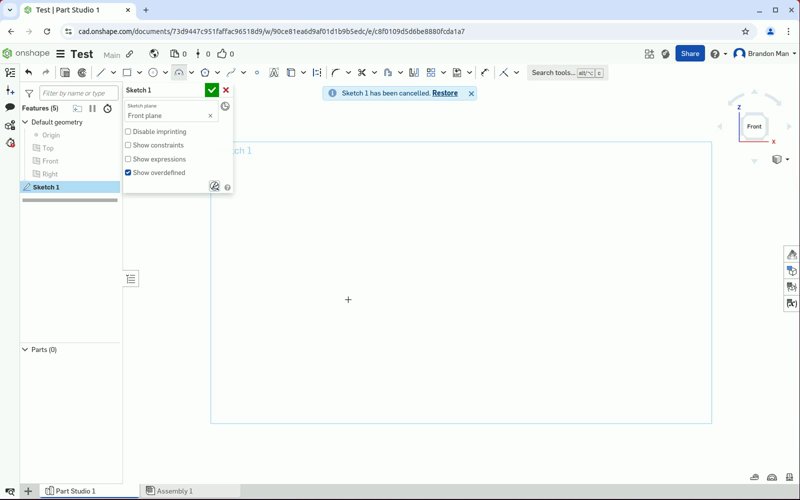
key_down(shift)
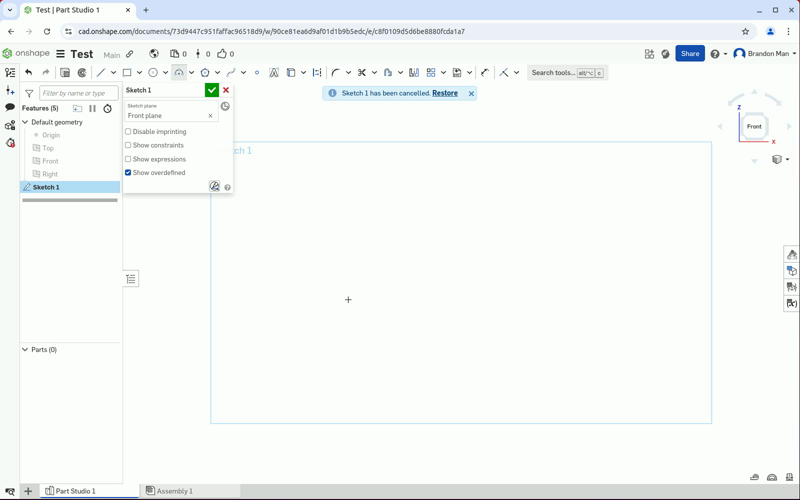
mouse_move(368, 309)
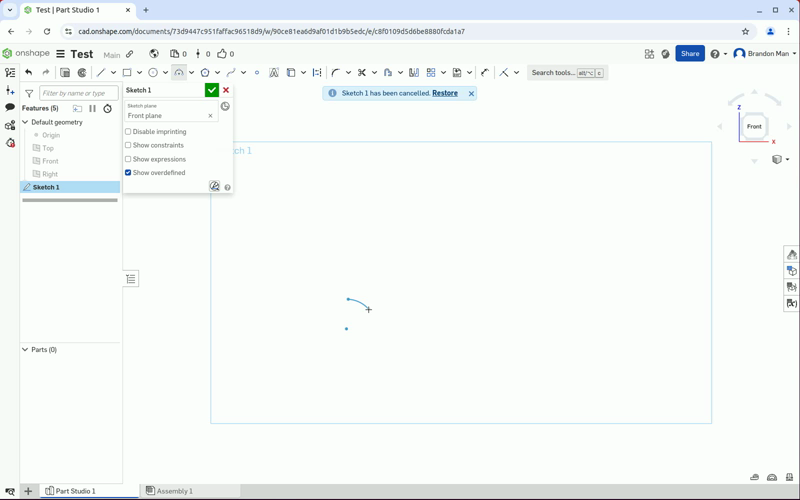
click(368, 309)
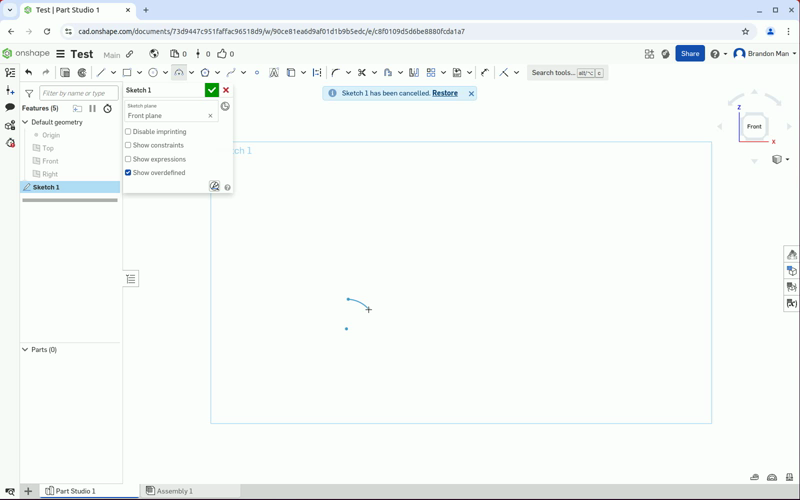
mouse_move(365, 288)
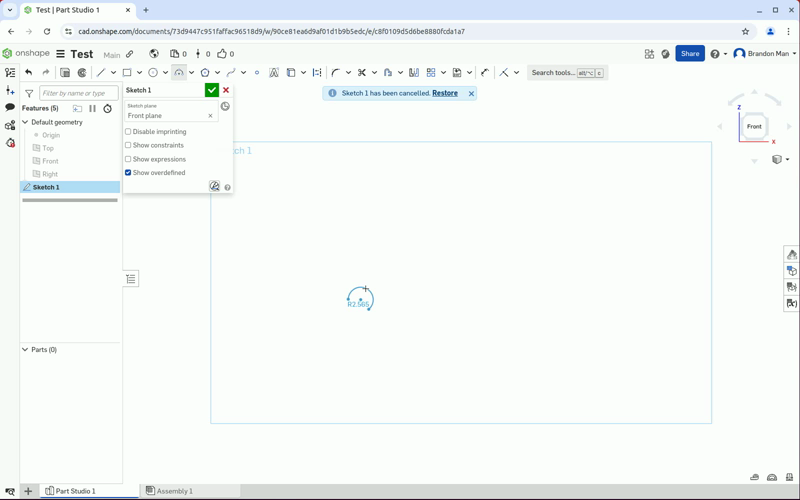
click(365, 288)
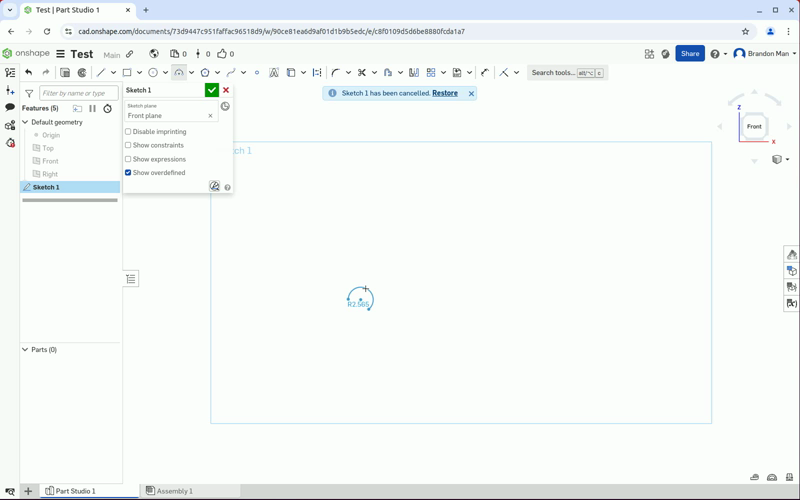
key_up(shift)
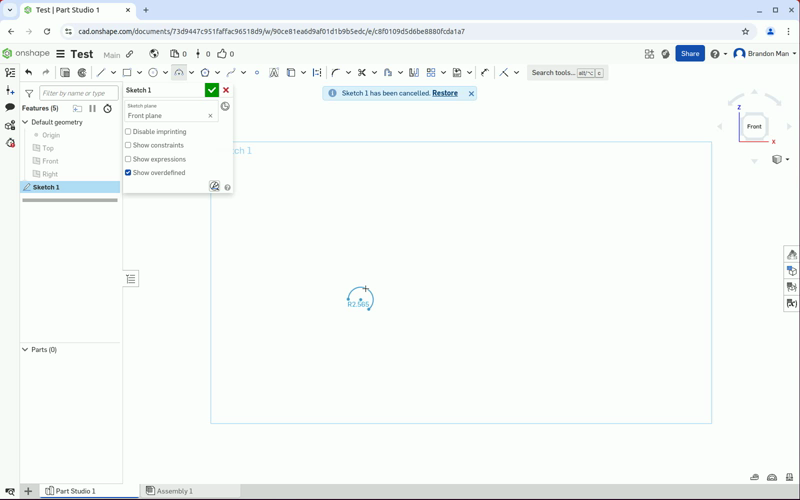
key(esc)
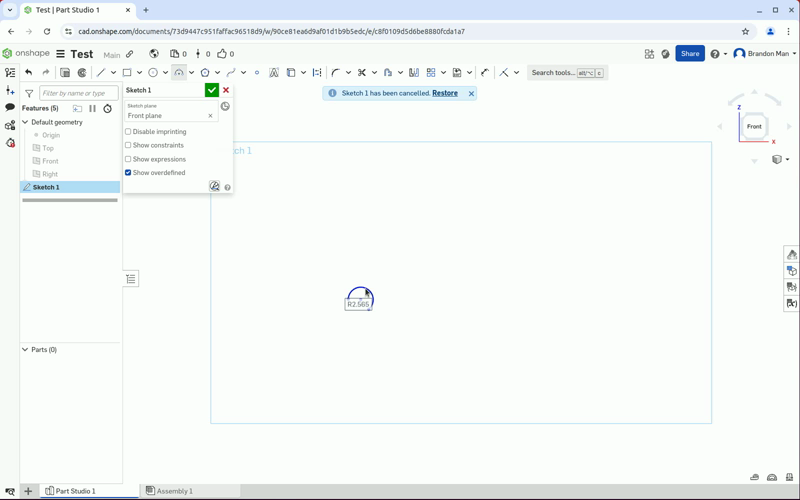
key(l)
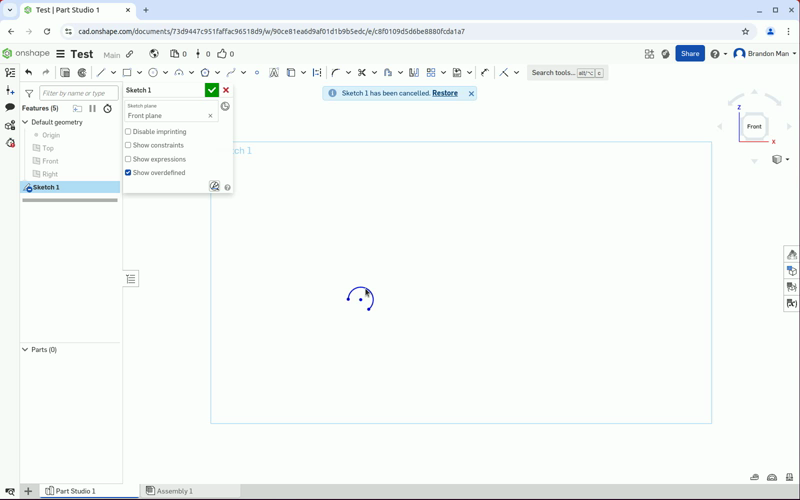
mouse_move(368, 309)
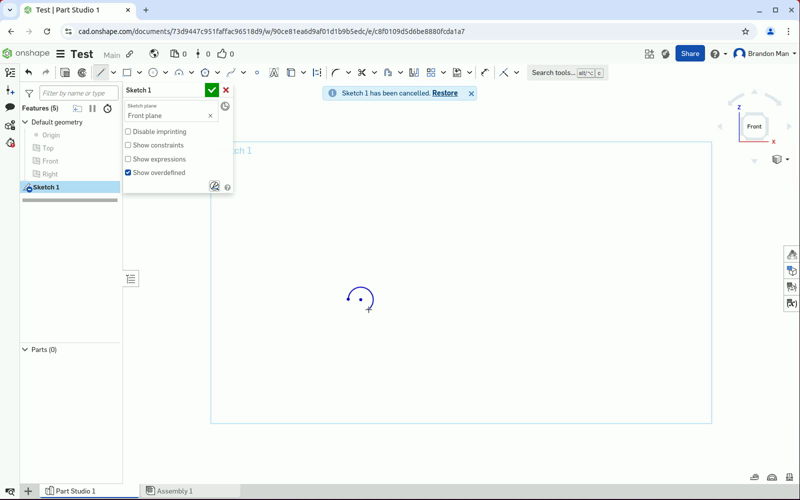
click(368, 309)
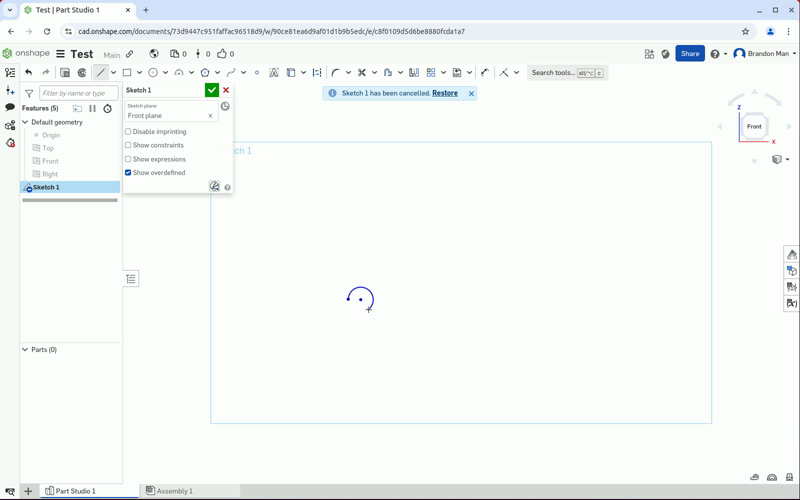
key_down(shift)
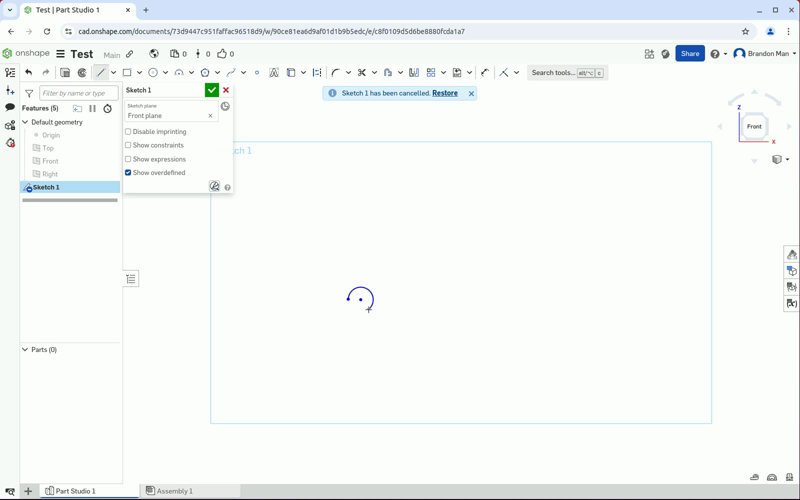
mouse_move(433, 250)
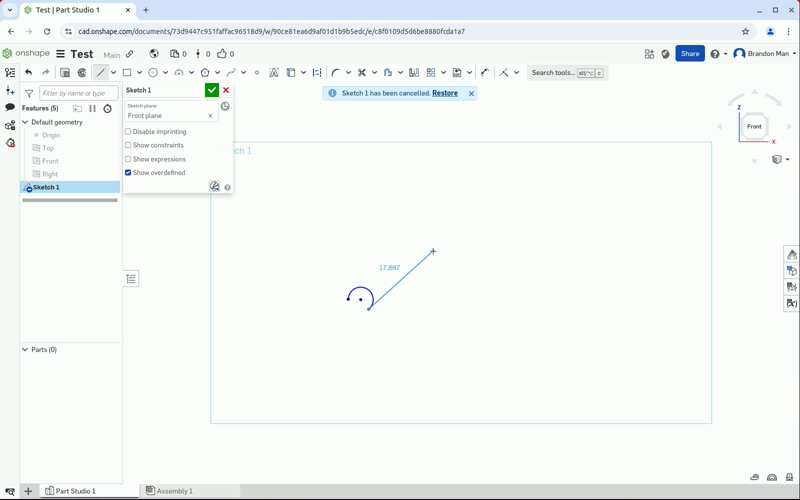
click(433, 250)
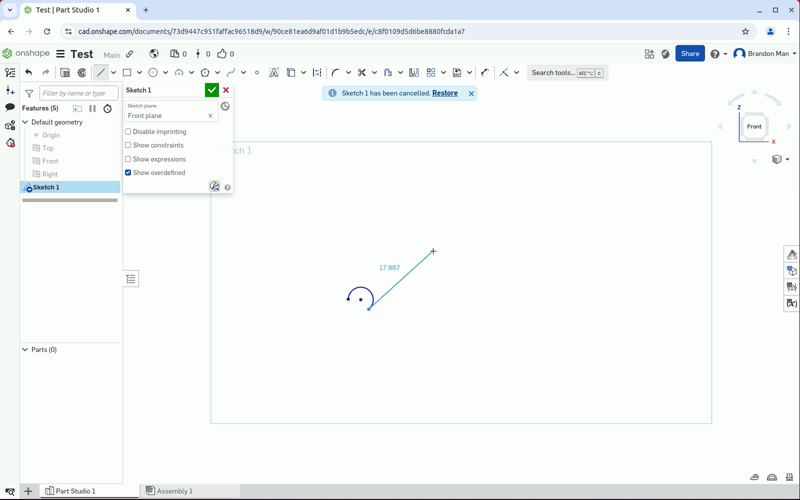
key_up(shift)
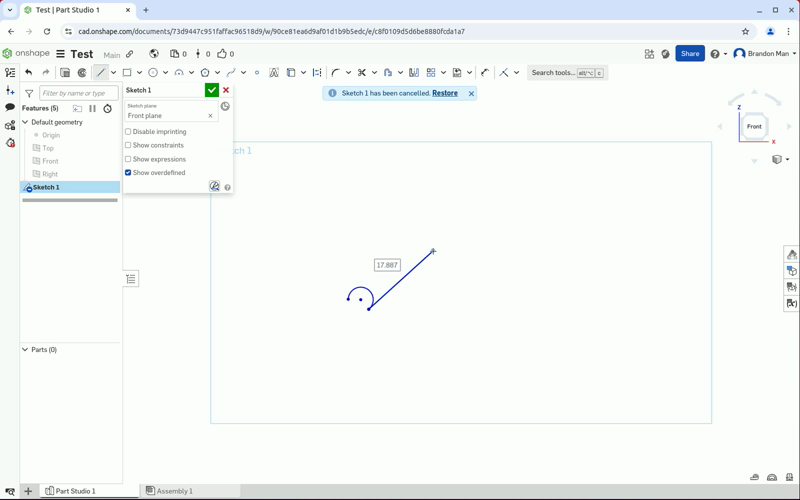
key(esc)
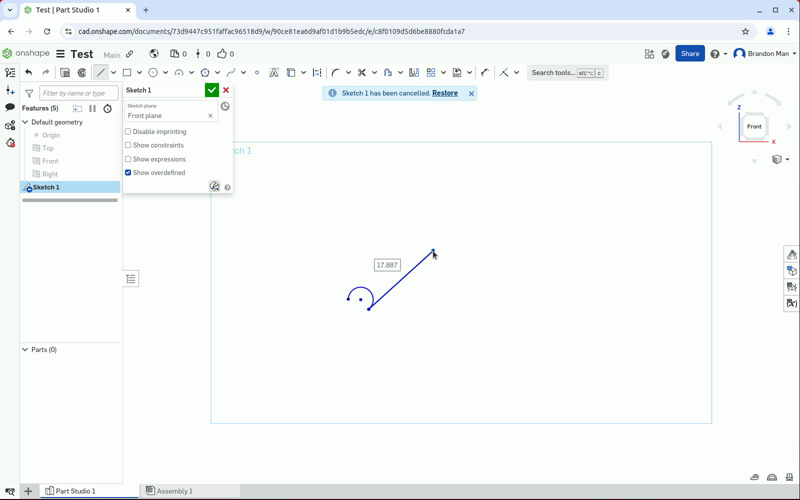
key(a)
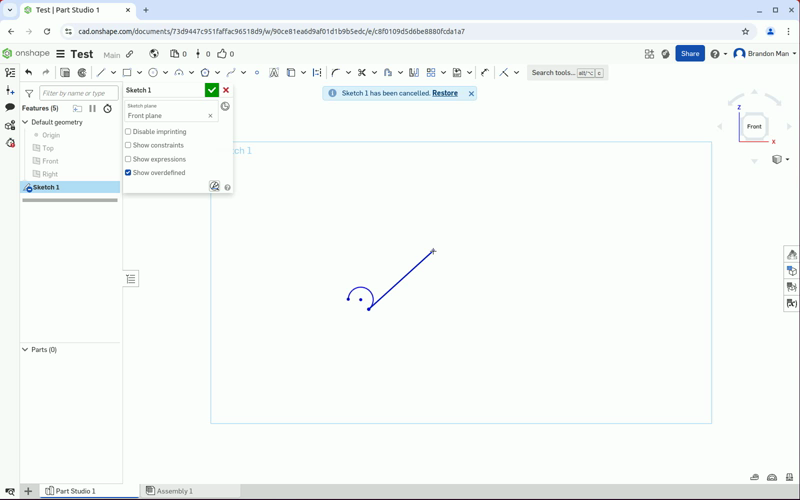
mouse_move(433, 250)
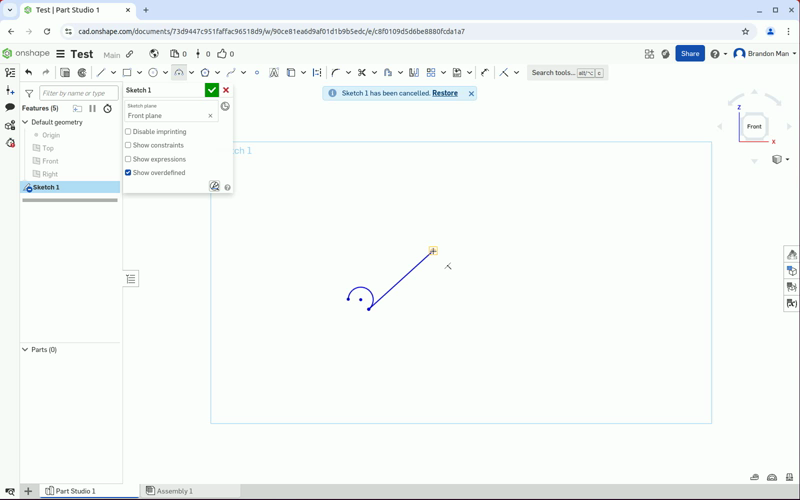
click(433, 250)
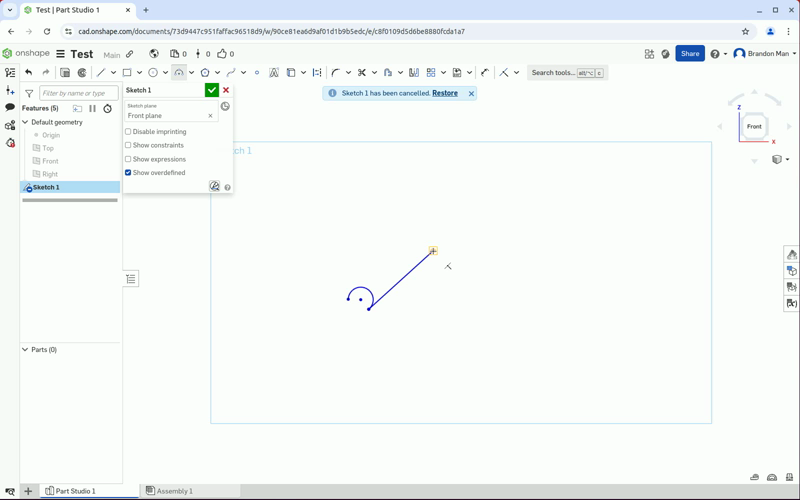
key_down(shift)
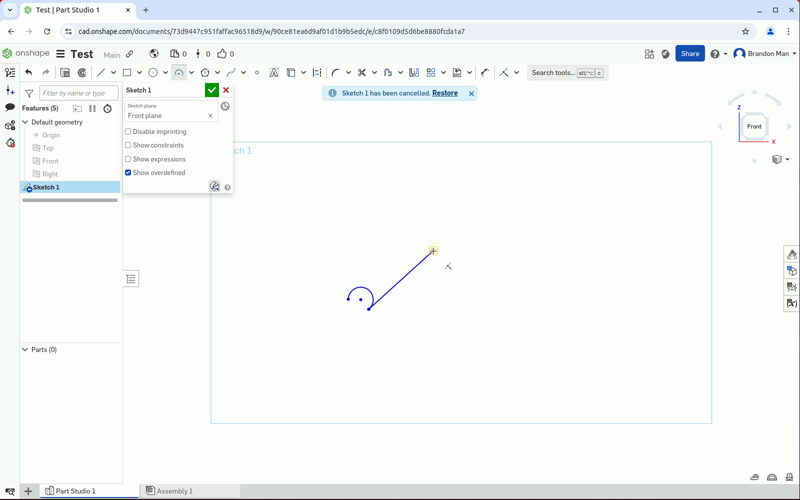
mouse_move(447, 249)
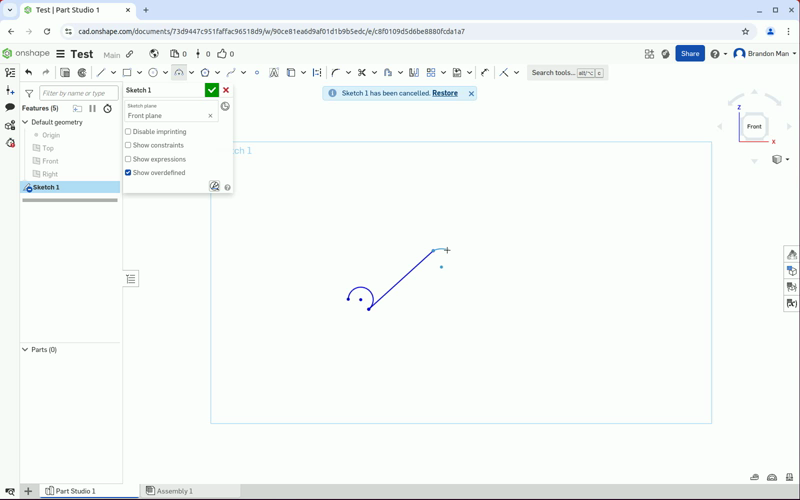
click(447, 249)
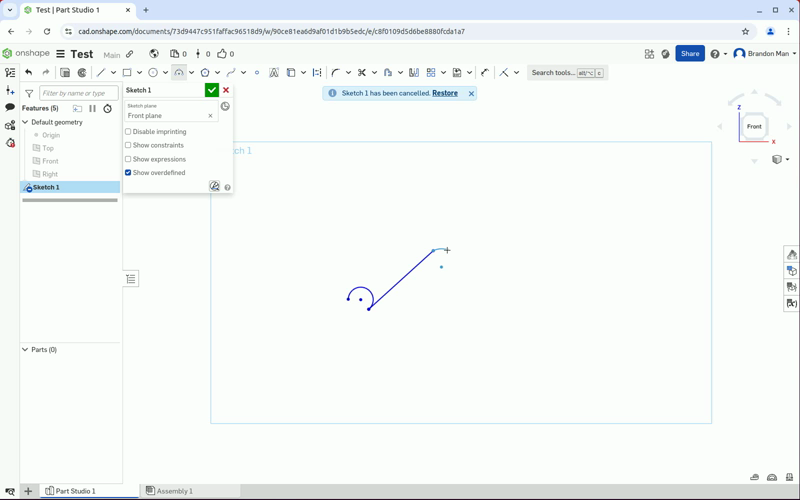
mouse_move(440, 248)
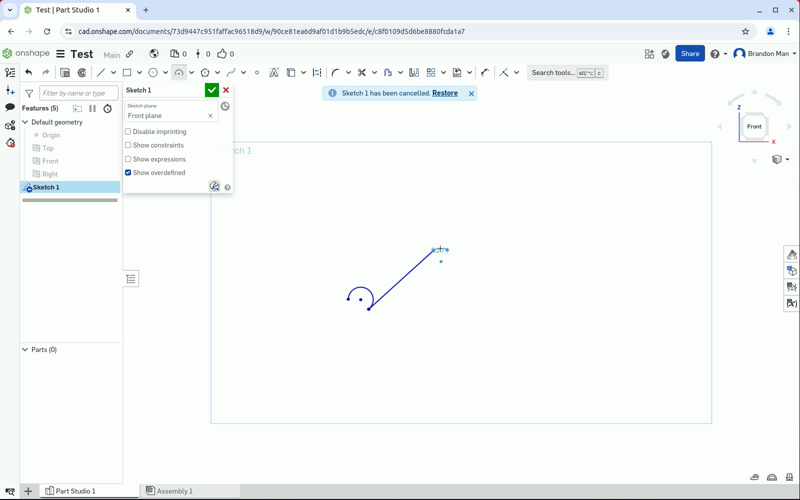
click(440, 248)
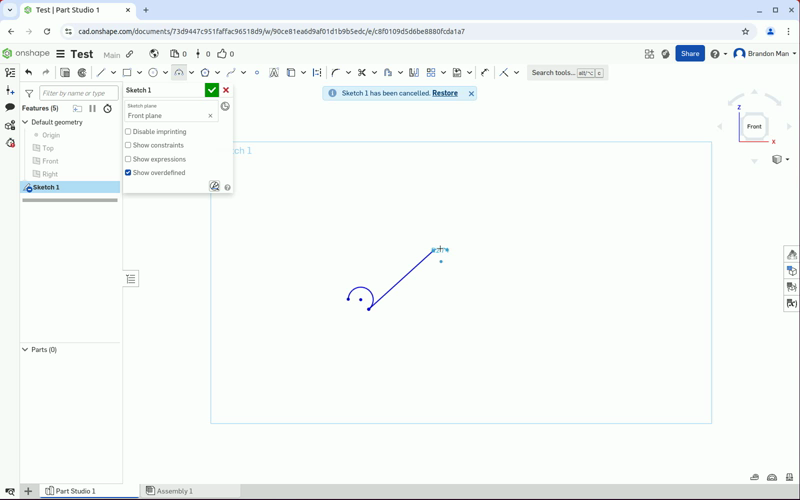
key_up(shift)
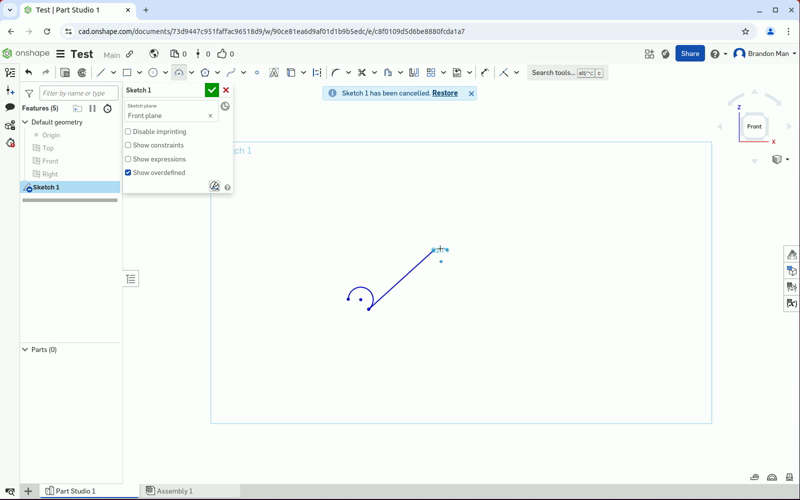
mouse_move(447, 249)
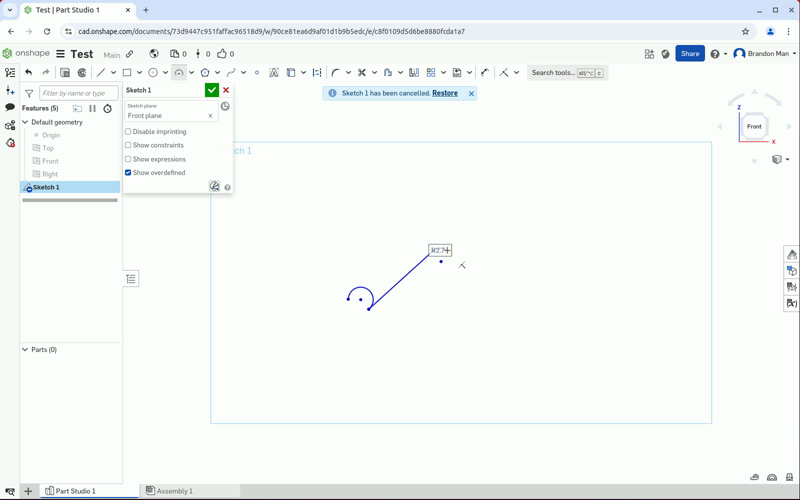
click(447, 249)
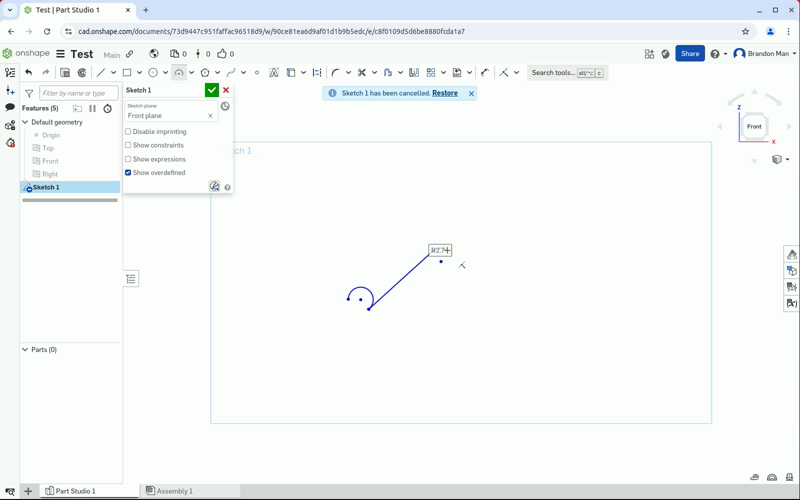
key_down(shift)
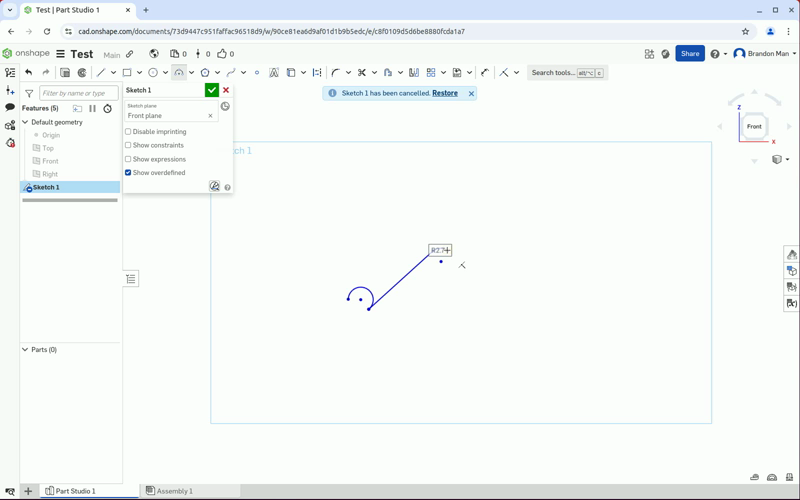
mouse_move(450, 204)
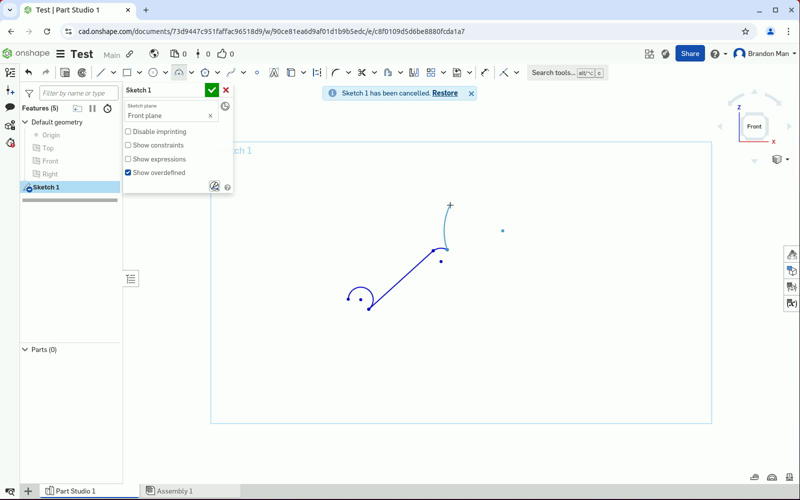
click(450, 204)
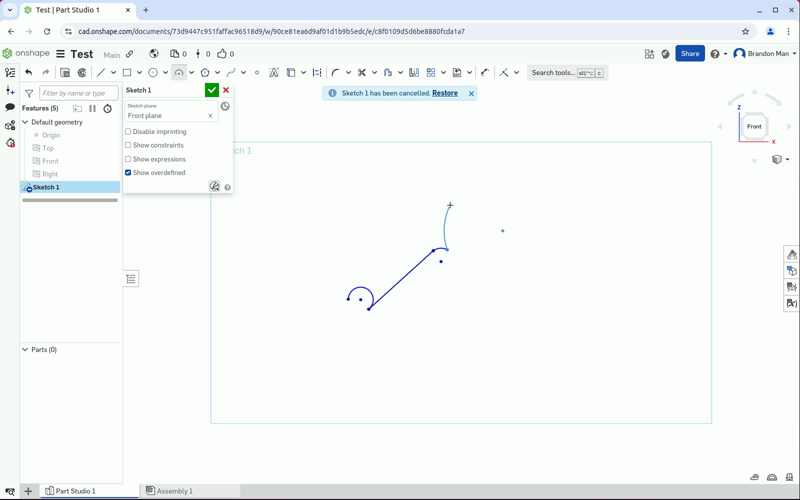
mouse_move(434, 226)
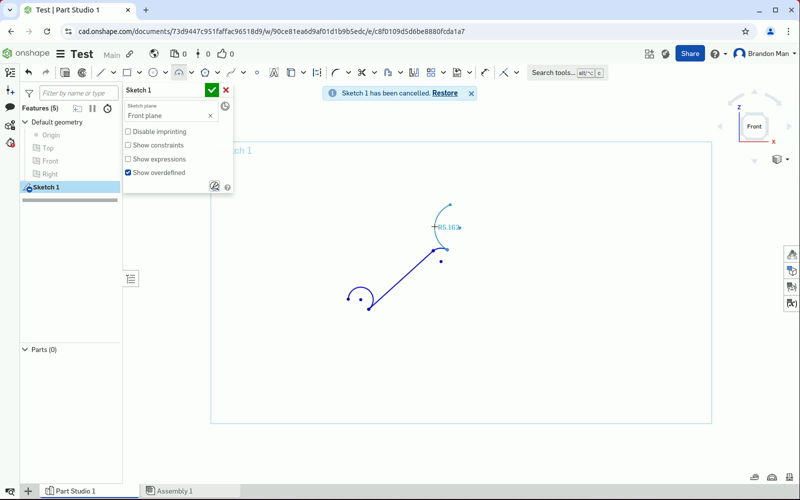
click(434, 226)
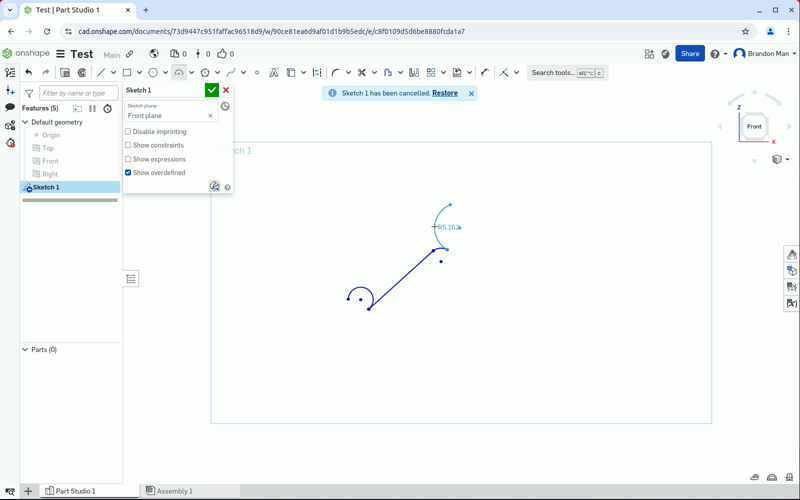
key_up(shift)
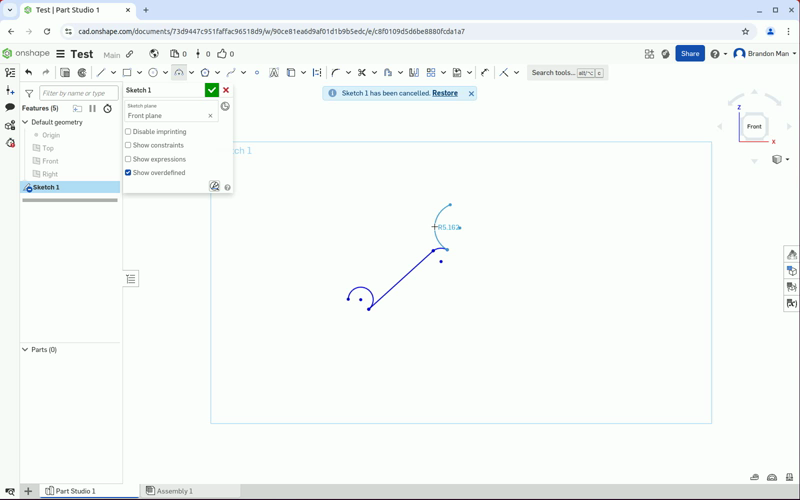
key(esc)
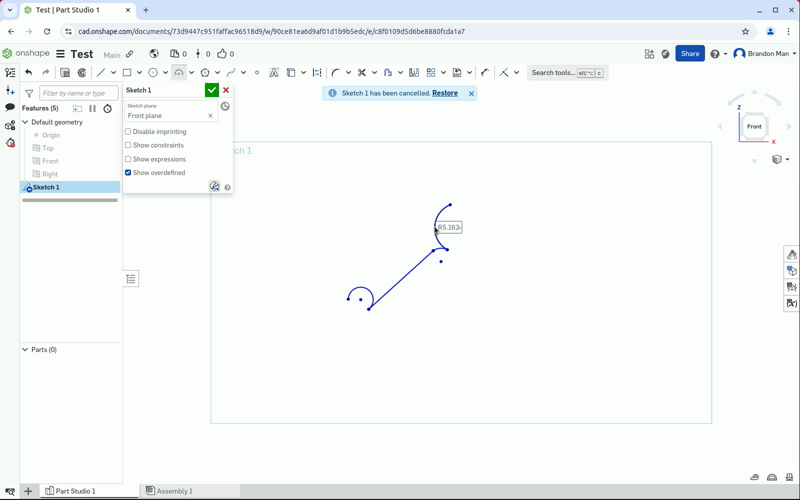
key(l)
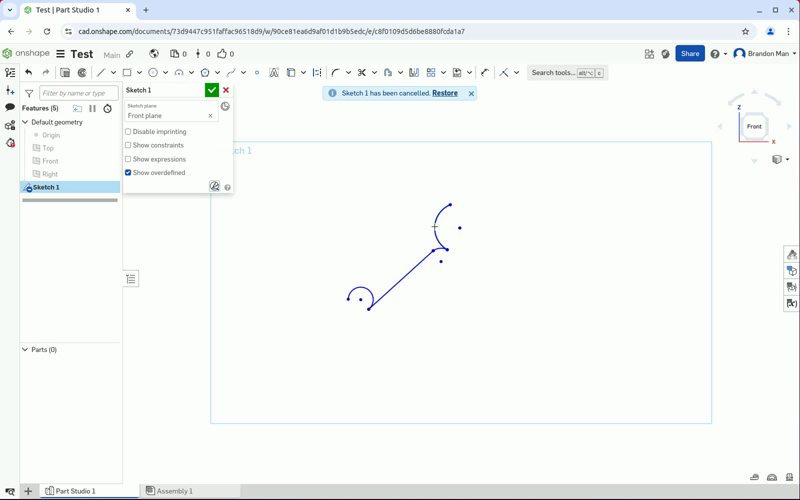
mouse_move(450, 204)
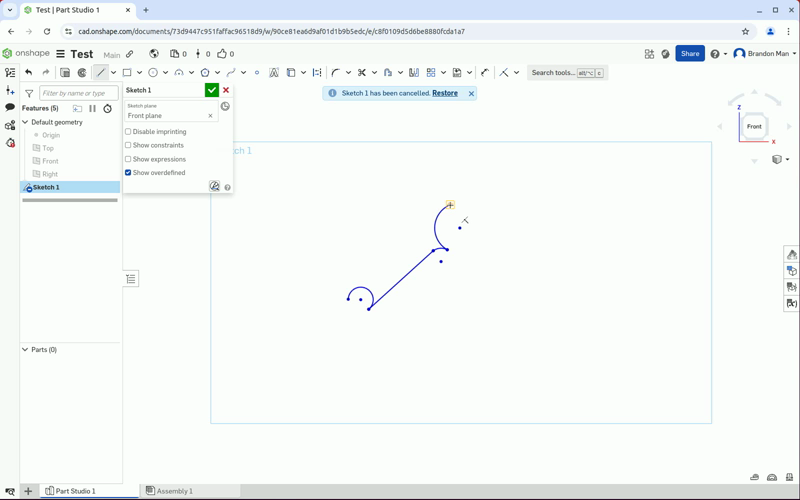
click(450, 204)
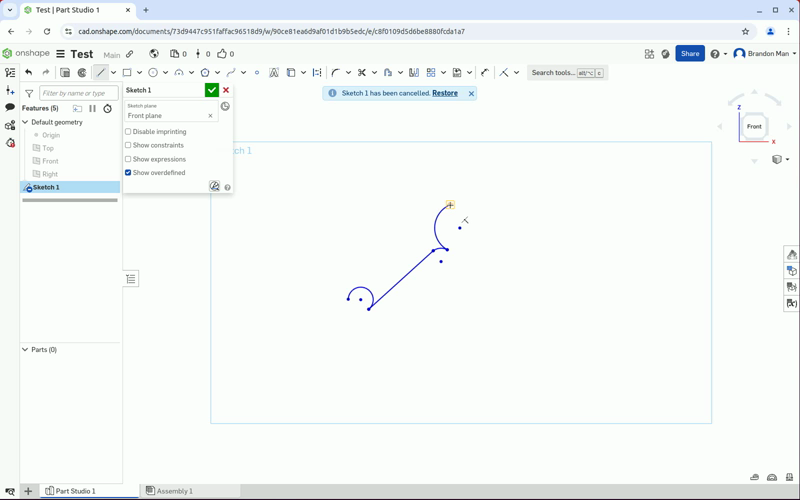
key_down(shift)
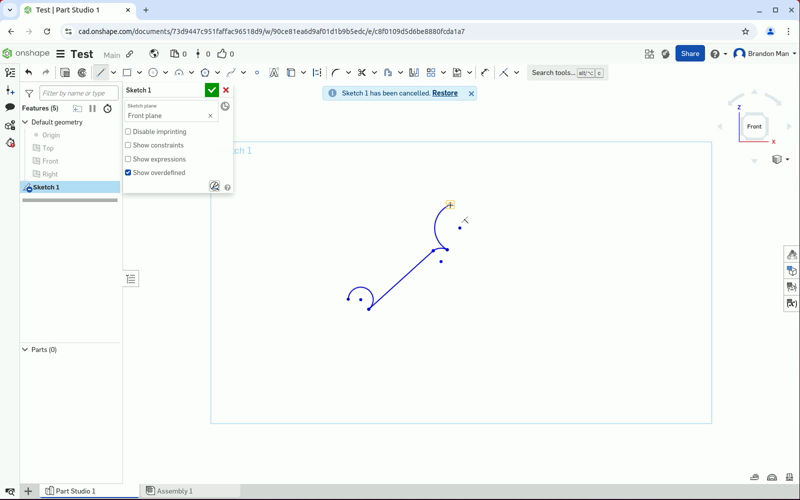
mouse_move(355, 246)
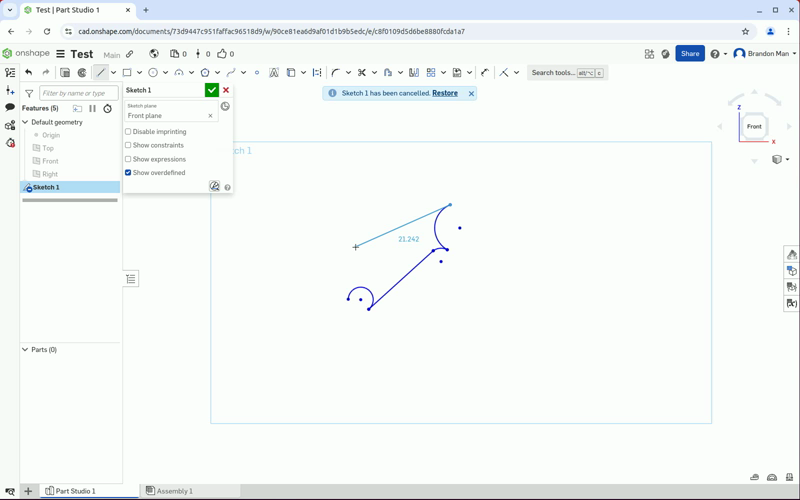
click(355, 246)
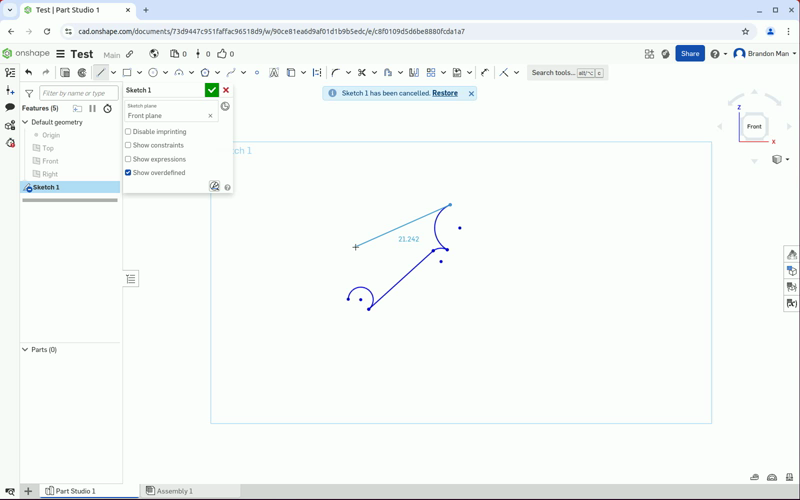
key_up(shift)
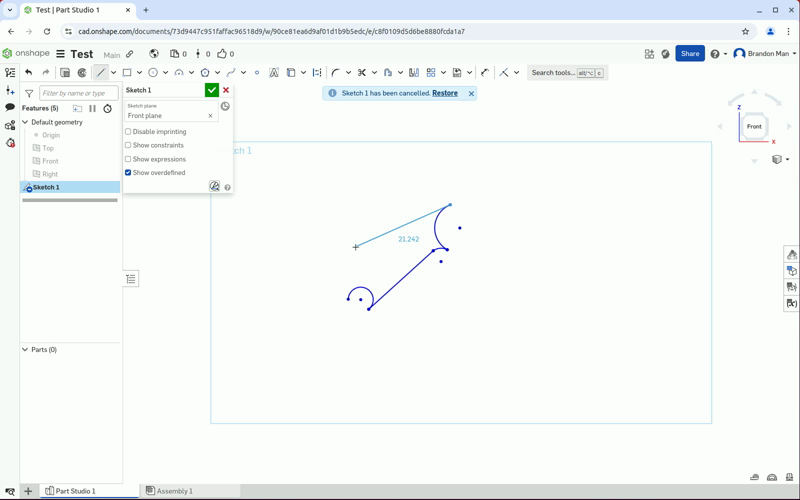
key(esc)
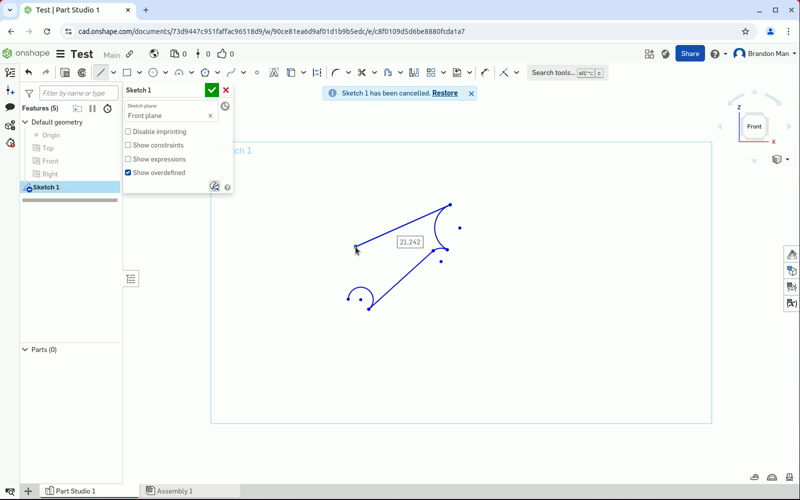
key(a)
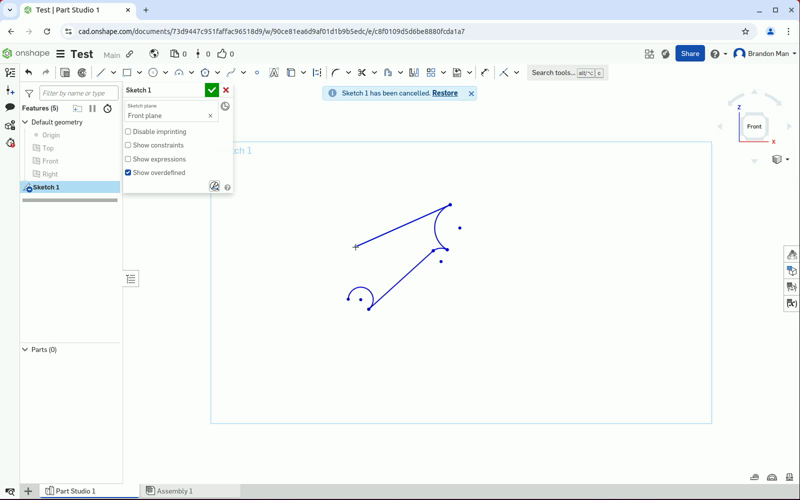
mouse_move(355, 246)
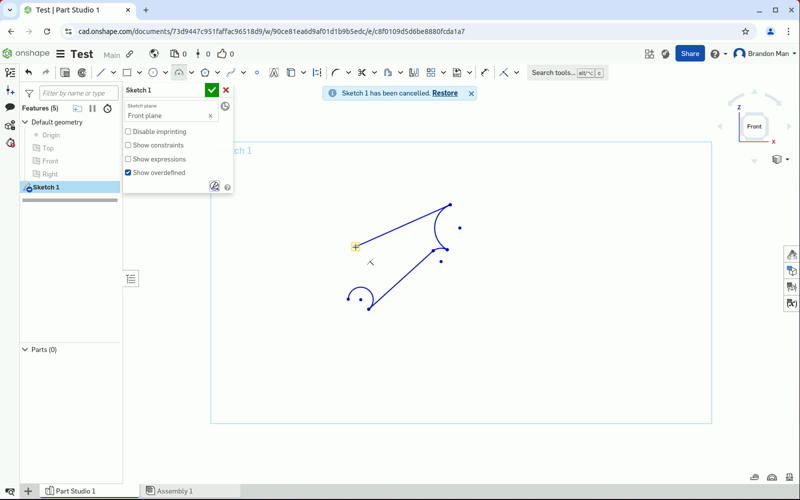
click(355, 246)
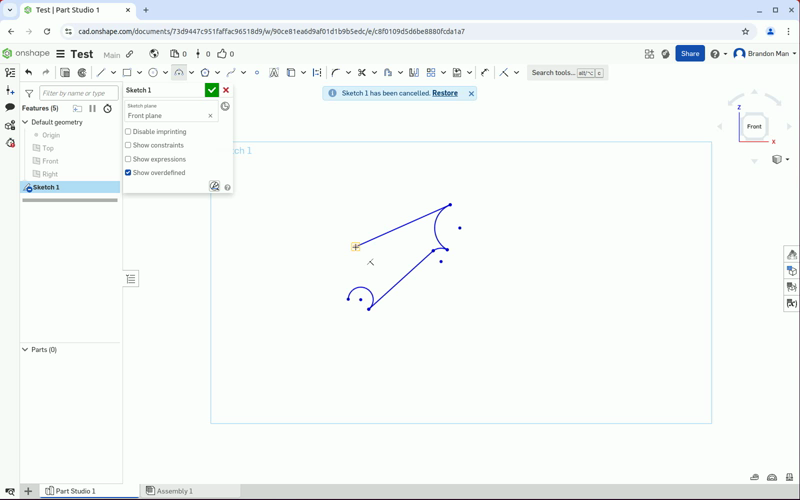
key_down(shift)
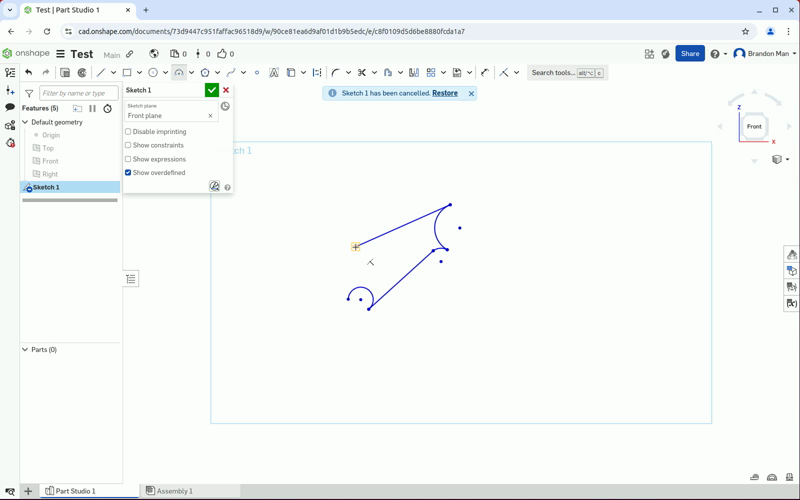
mouse_move(348, 258)
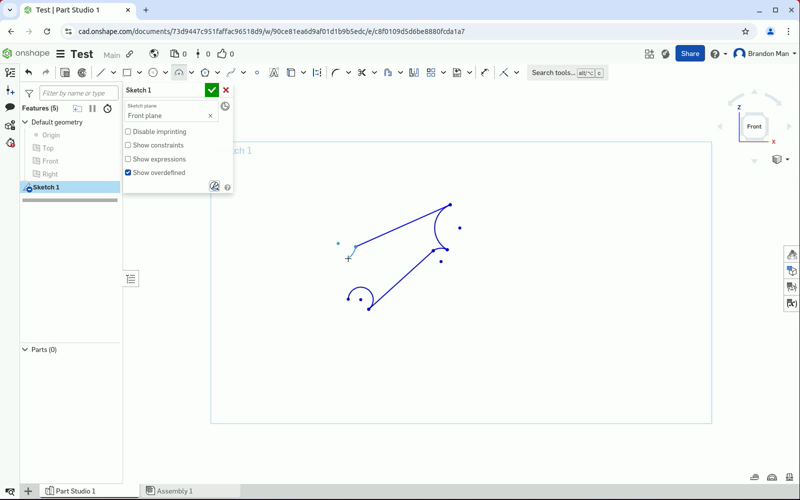
click(348, 258)
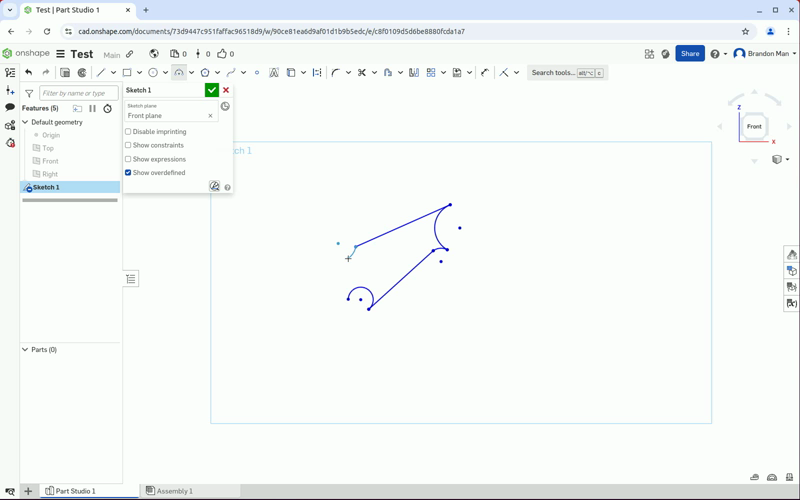
mouse_move(371, 265)
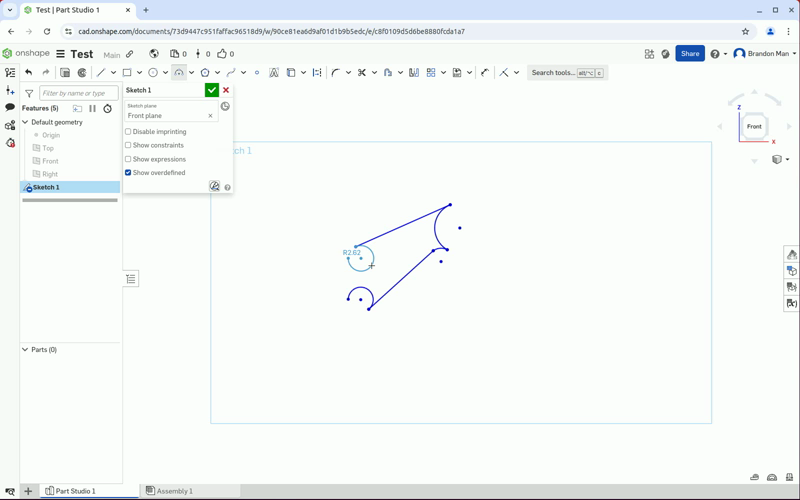
click(371, 265)
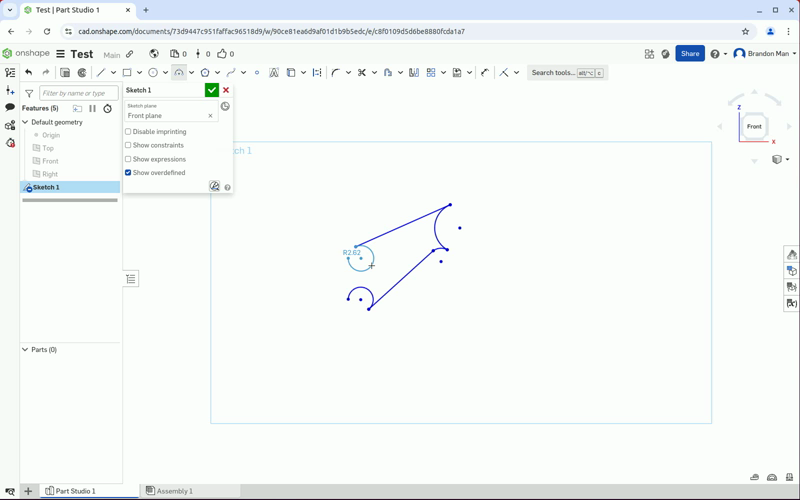
key_up(shift)
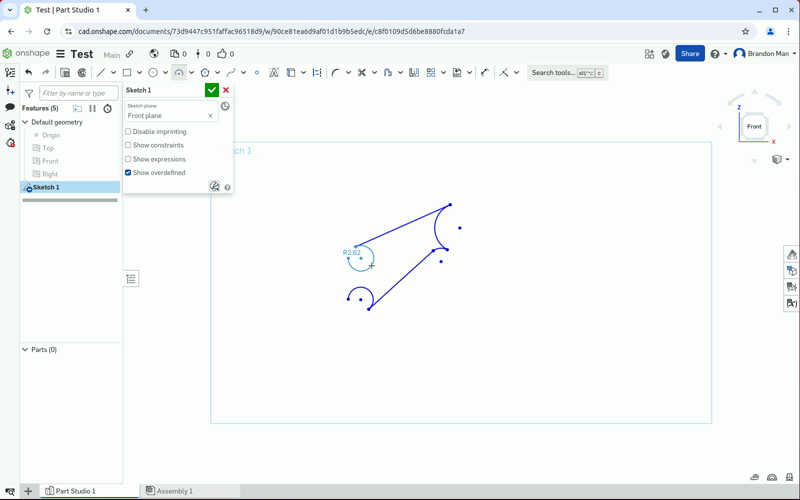
key(esc)
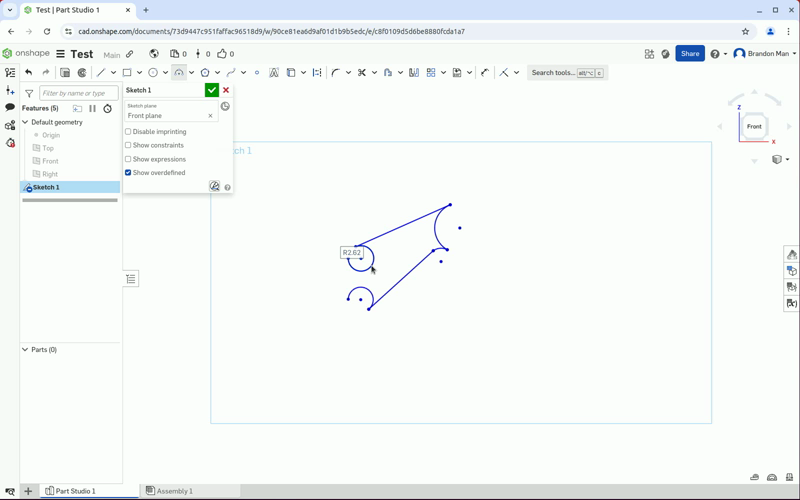
key(l)
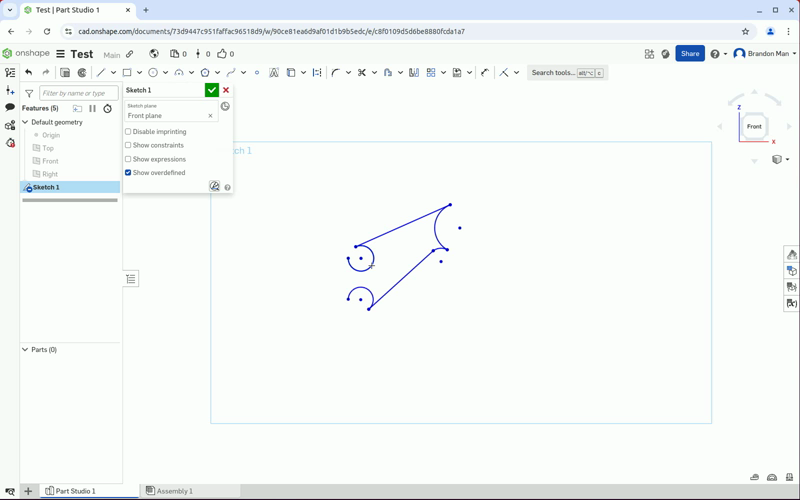
mouse_move(348, 258)
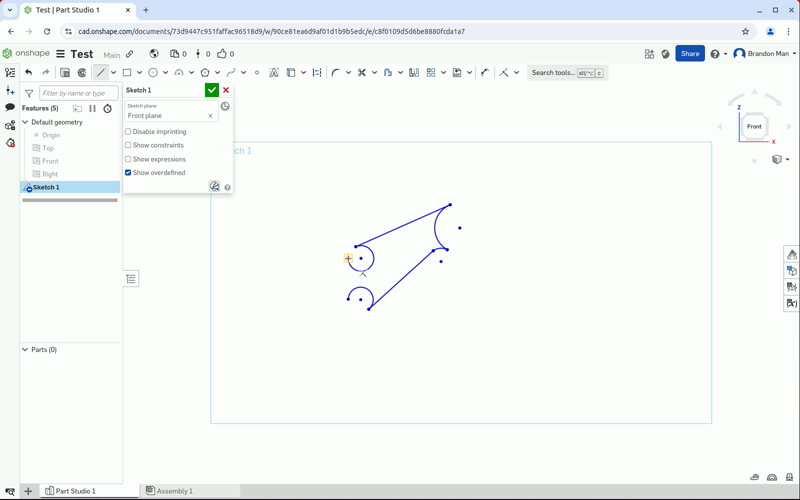
click(348, 258)
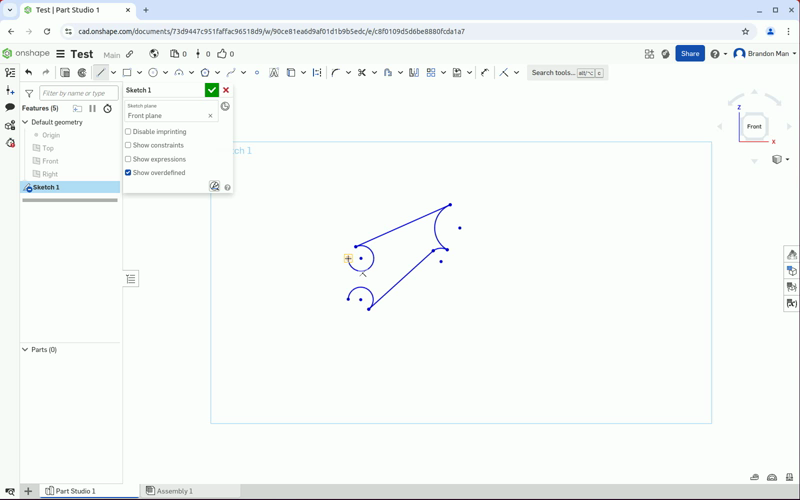
mouse_move(378, 258)
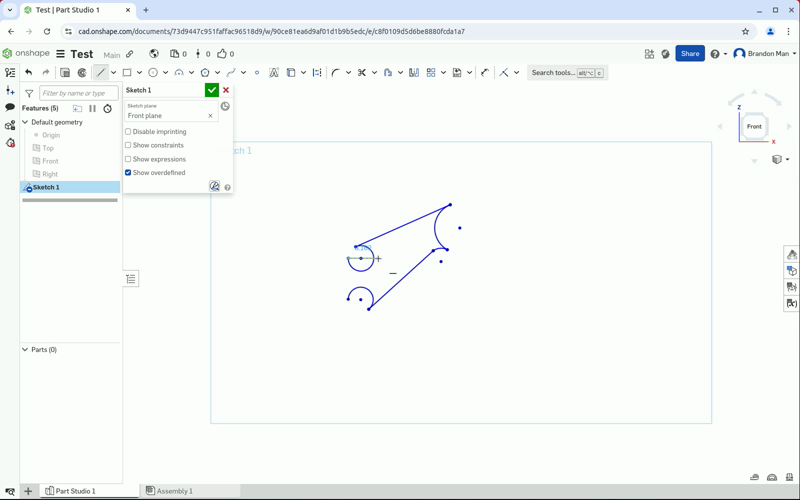
key_down(shift)
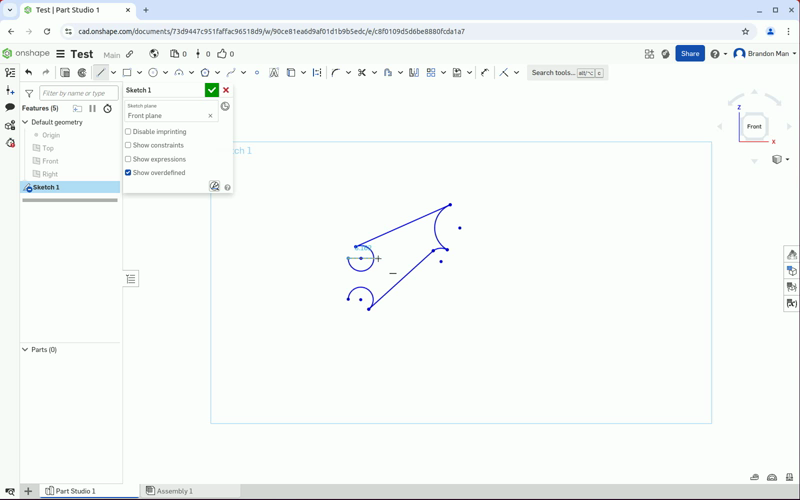
mouse_move(348, 299)
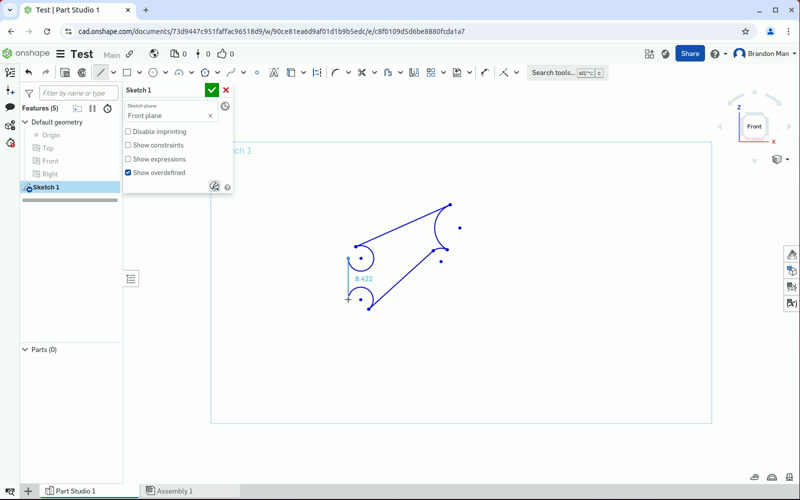
key_up(shift)
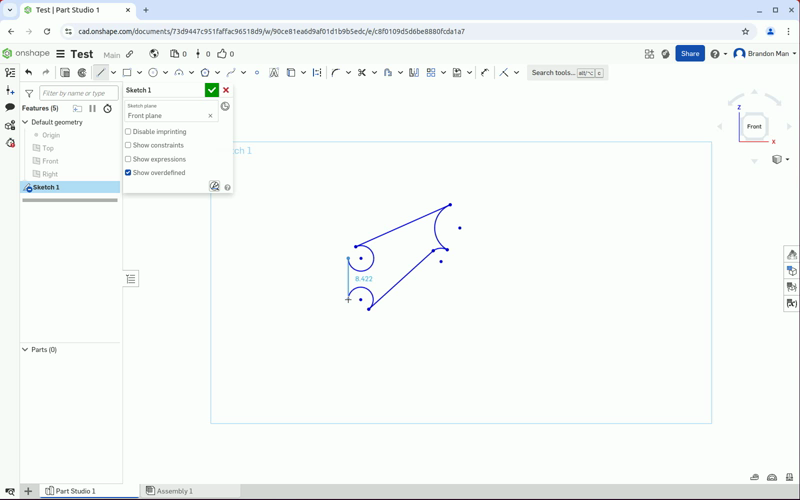
click(348, 299)
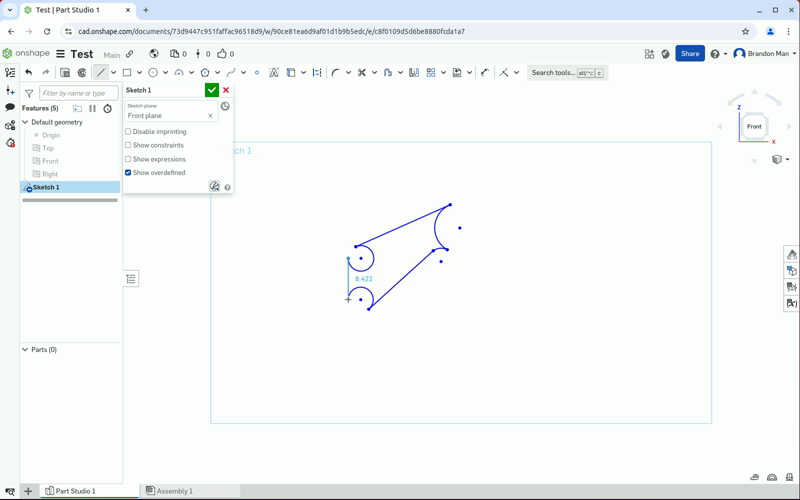
key(esc)
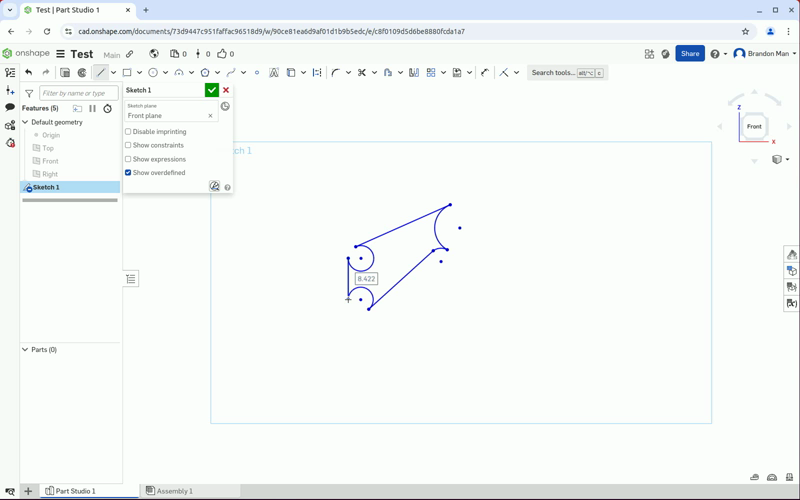
mouse_move(417, 228)
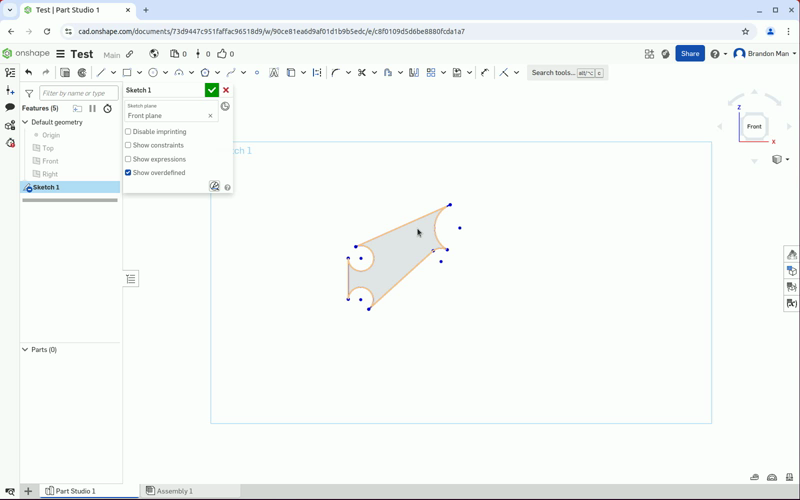
click(417, 228)
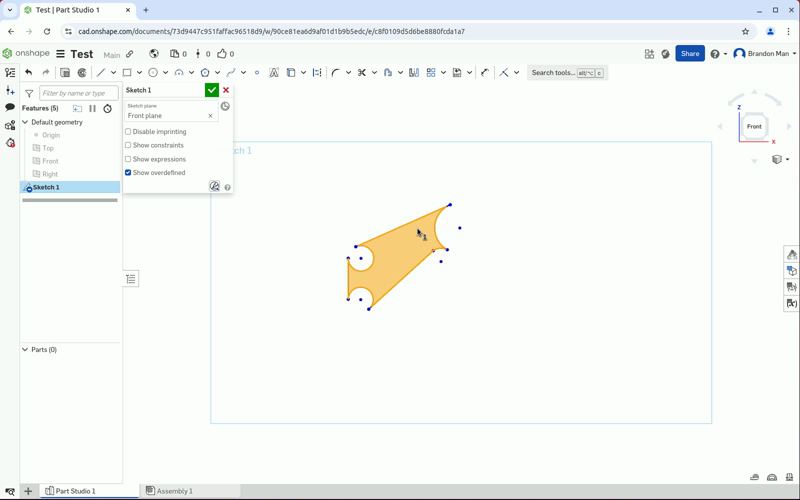
mouse_move(73, 352)
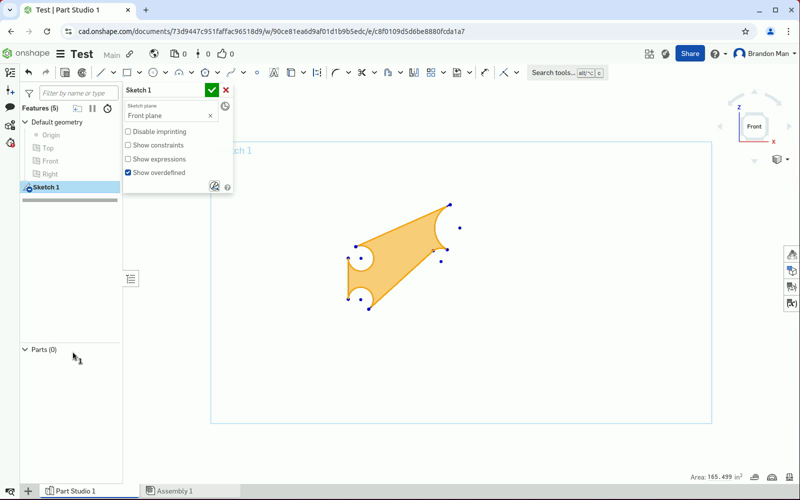
key(shift+y)
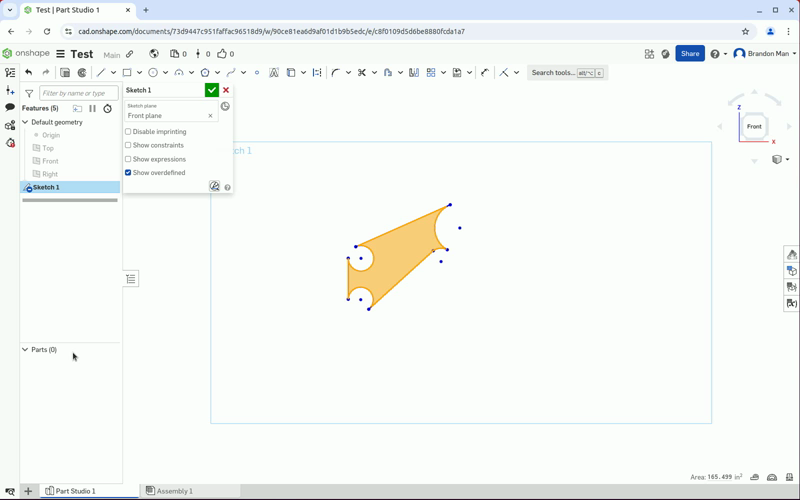
key(shift+e)
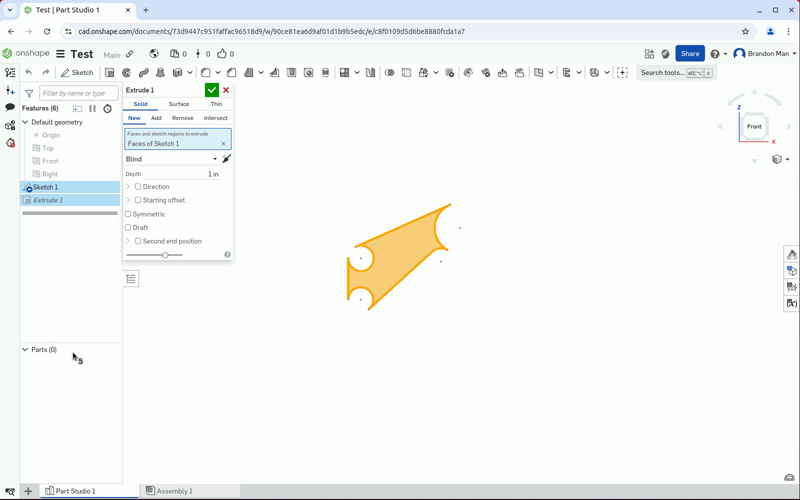
mouse_move(143, 106)
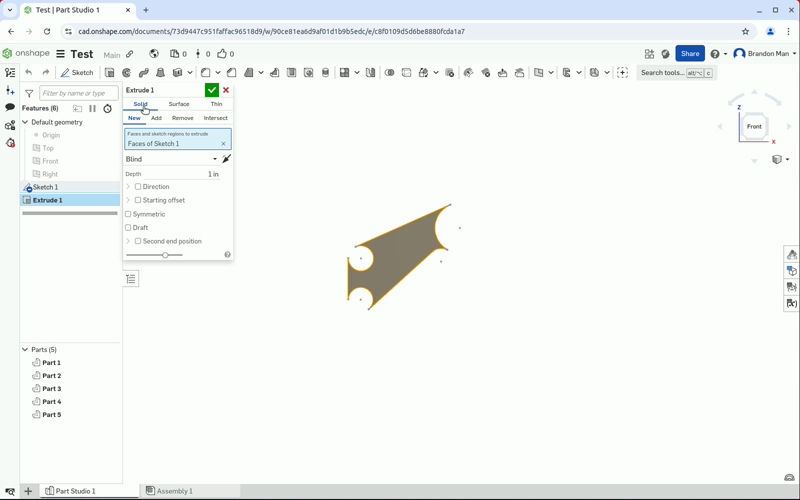
click(143, 106)
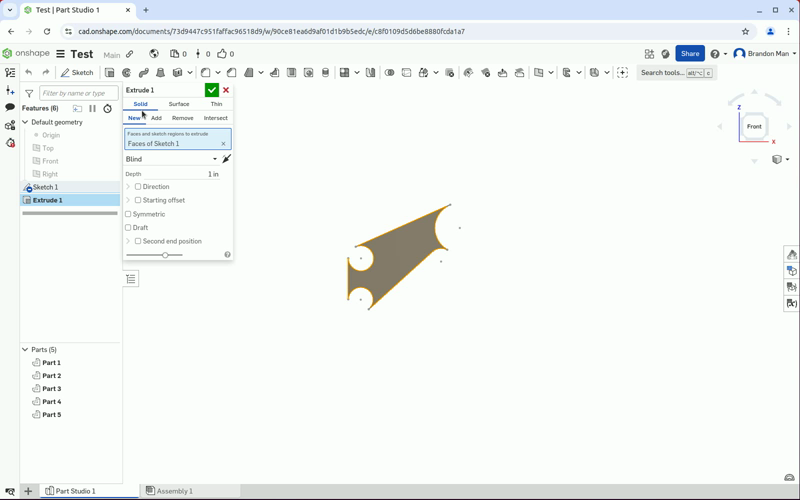
mouse_move(137, 120)
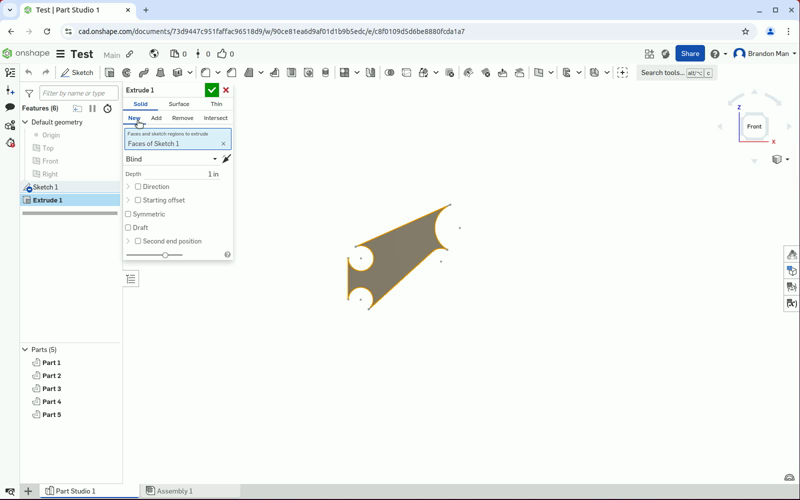
click(137, 120)
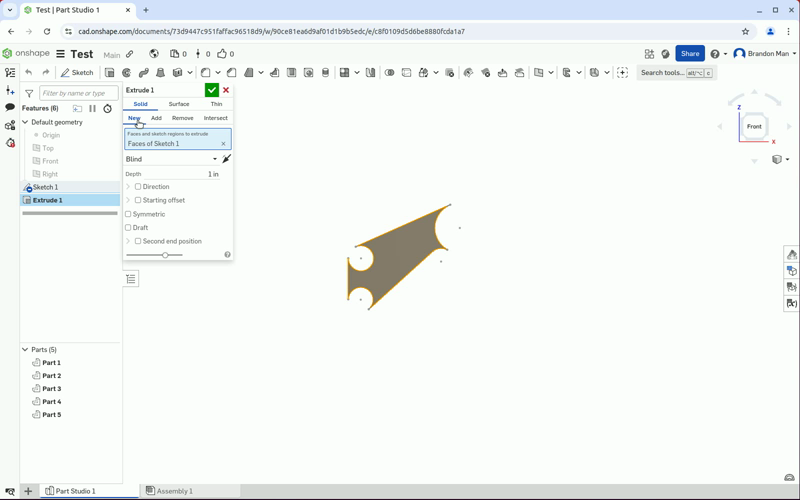
key(tab, 4)
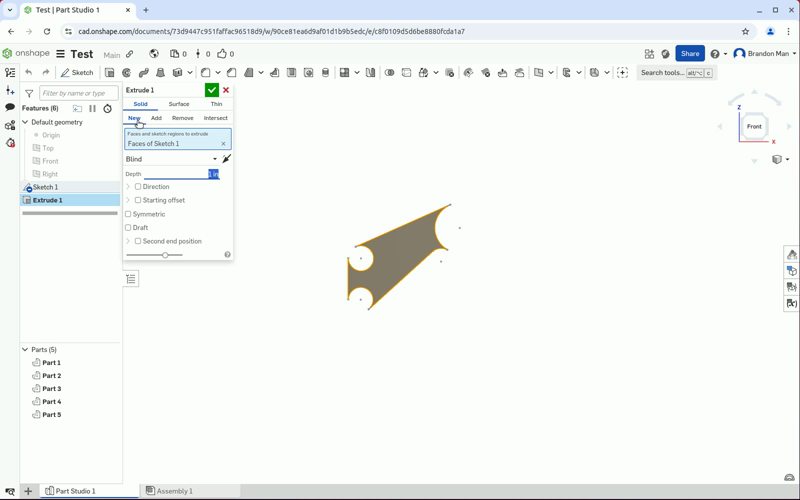
text(2.408)
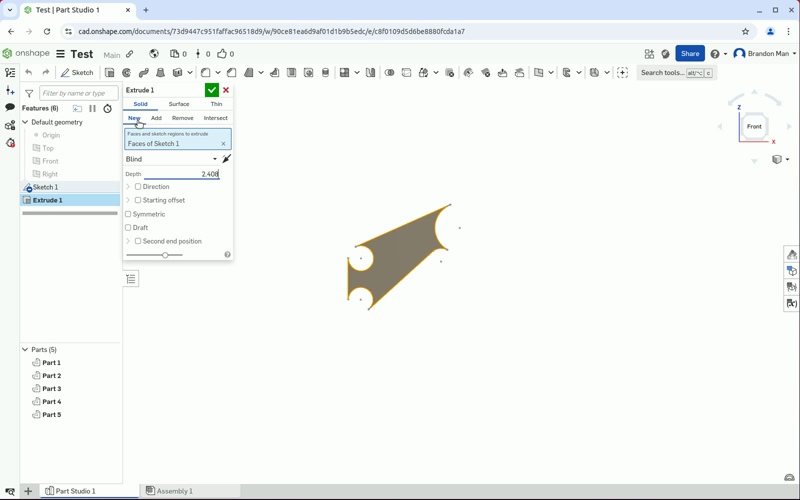
key(tab, 3)
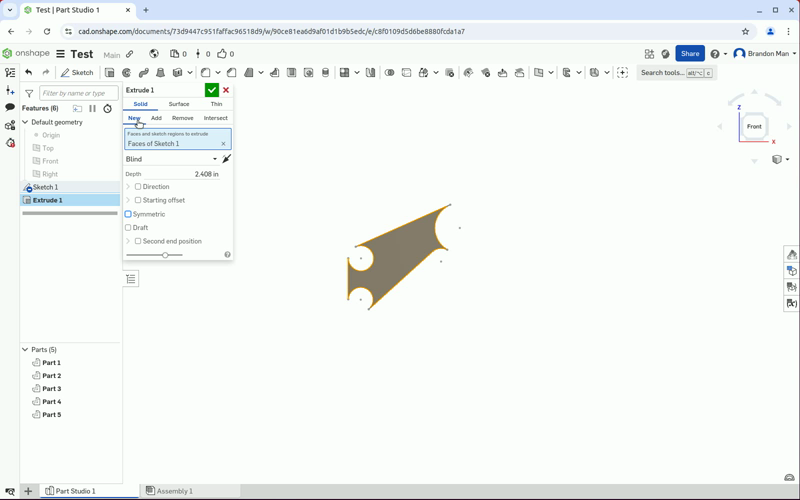
key(space)
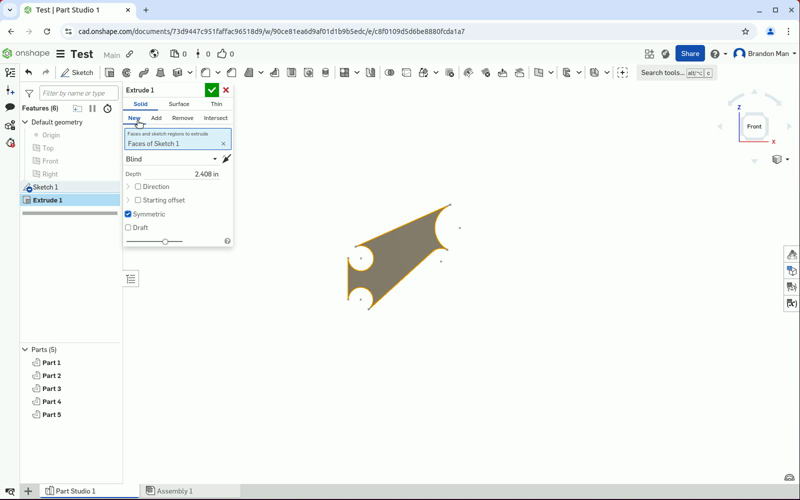
key(enter)
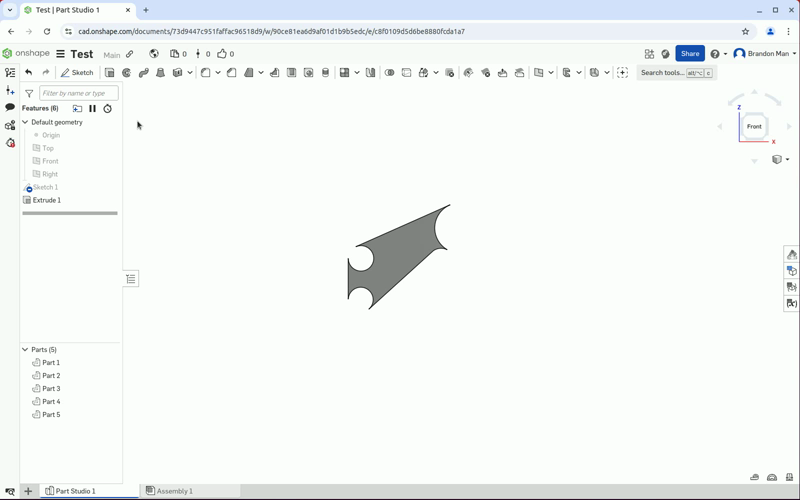
key(shift+h)
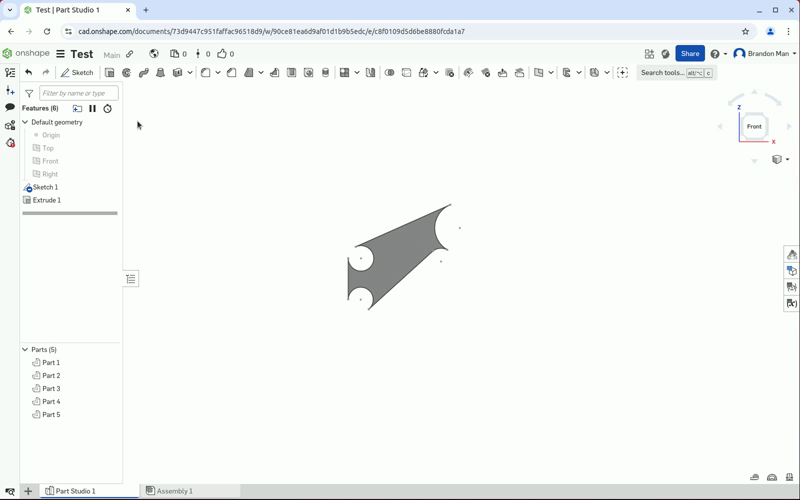
key(shift+h)
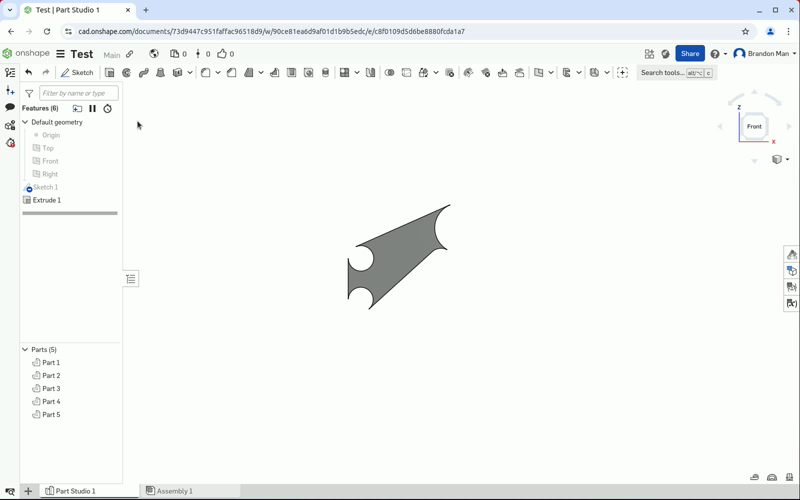
mouse_move(73, 189)
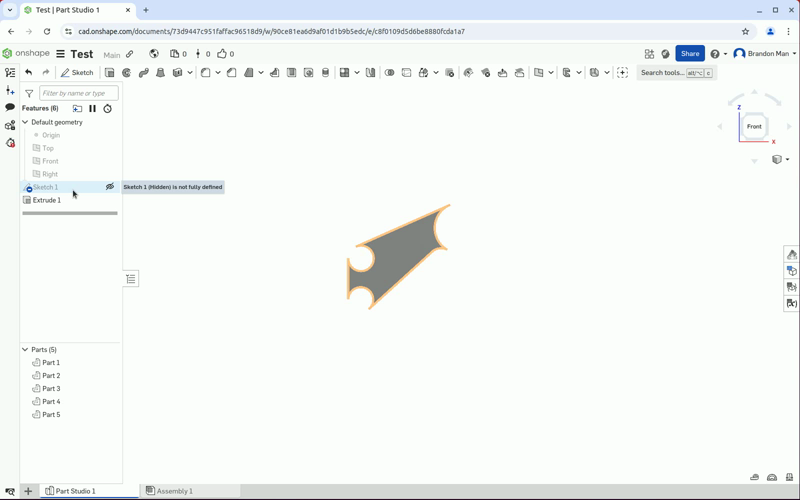
click(73, 189)
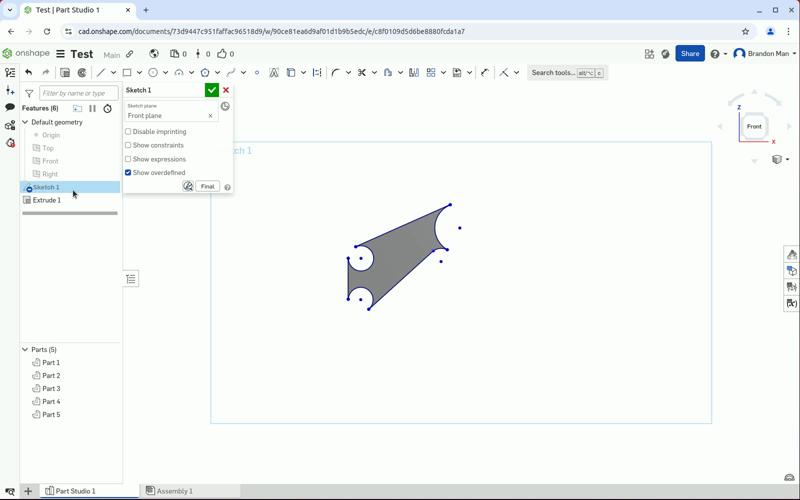
mouse_move(229, 92)
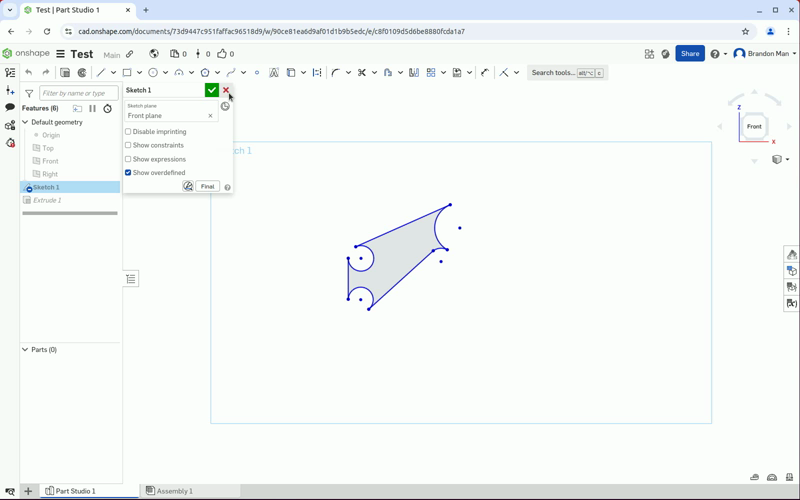
click(229, 92)
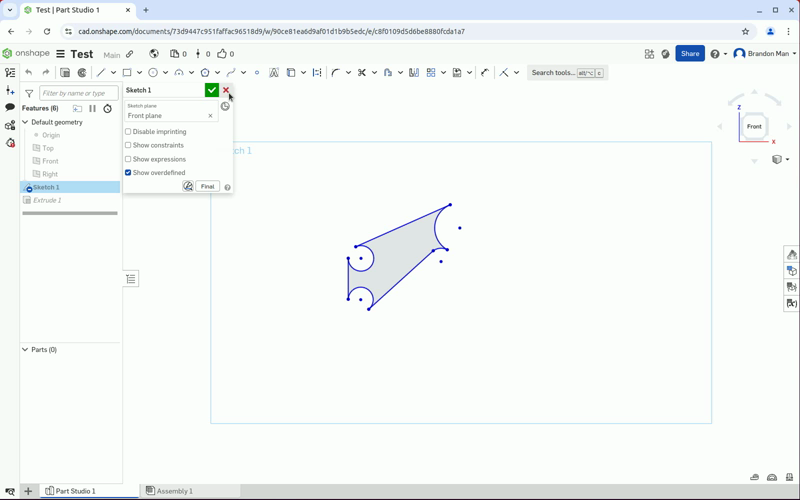
key(shift+s)
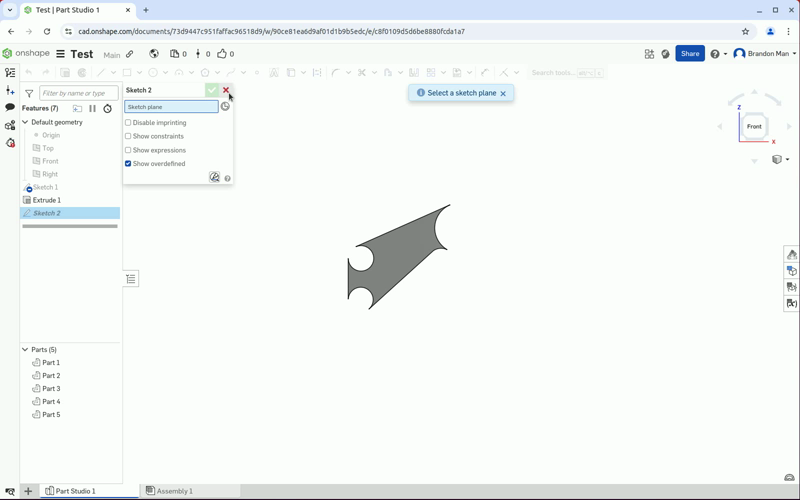
mouse_move(73, 163)
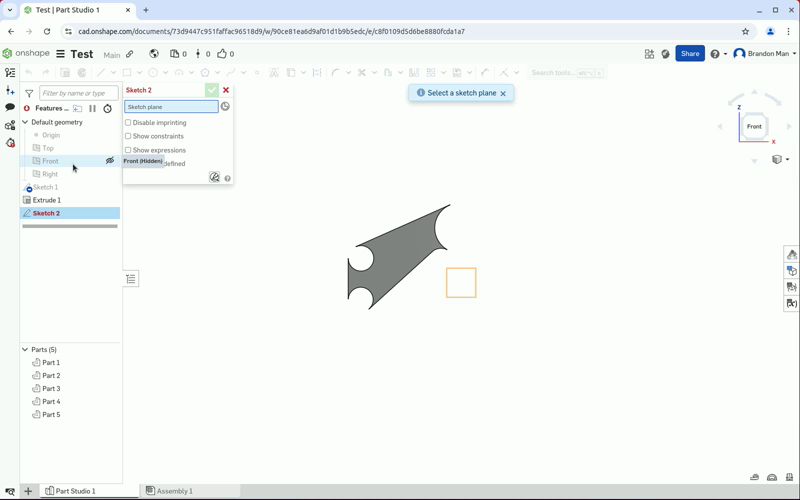
click(73, 163)
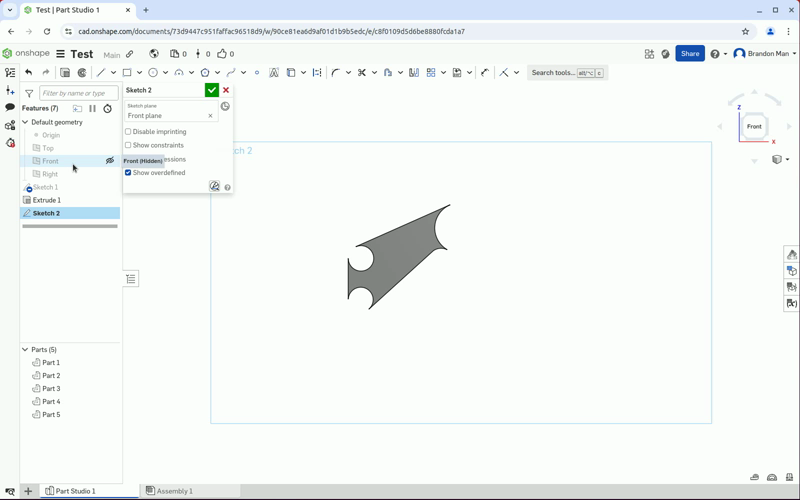
mouse_move(73, 352)
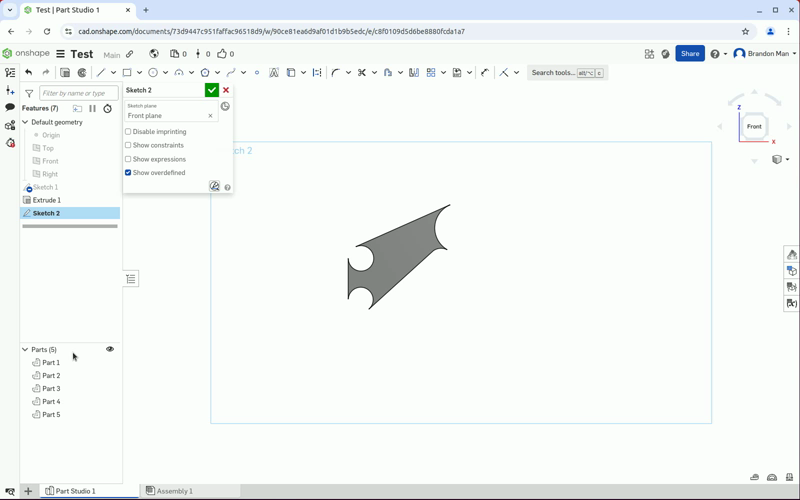
key(y)
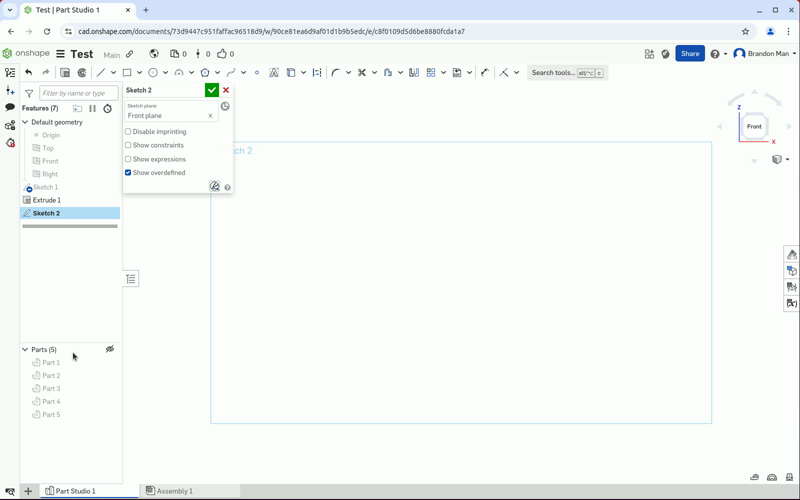
key(c)
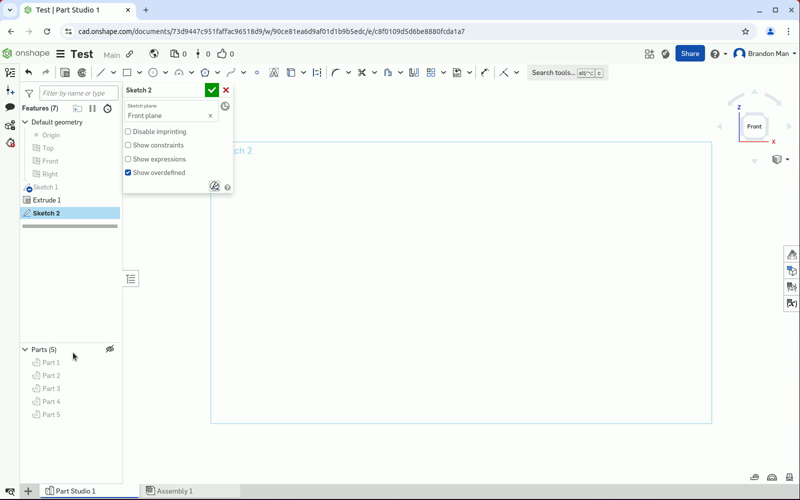
key_down(shift)
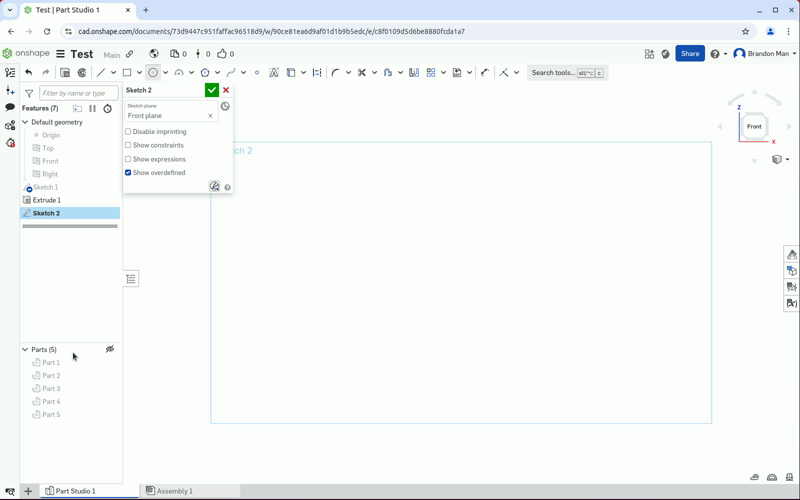
mouse_move(461, 227)
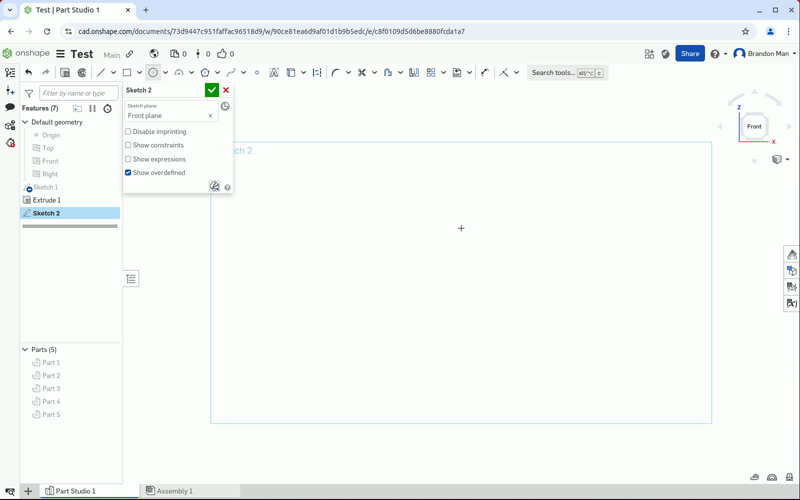
click(461, 227)
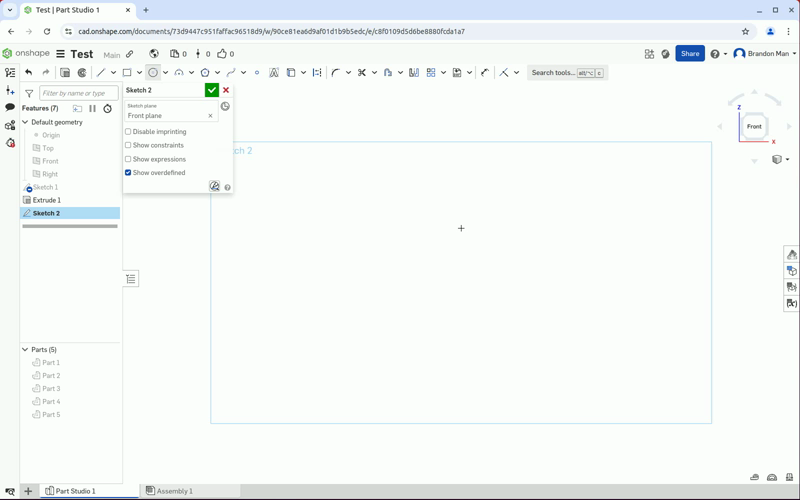
key_up(shift)
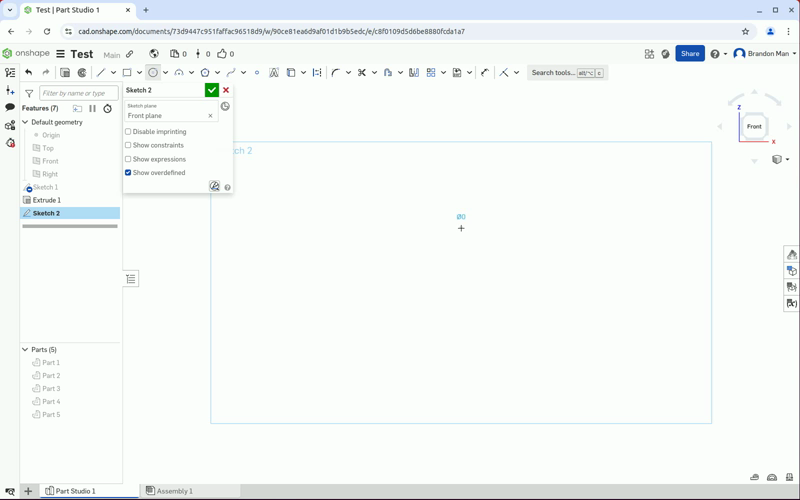
mouse_move(487, 227)
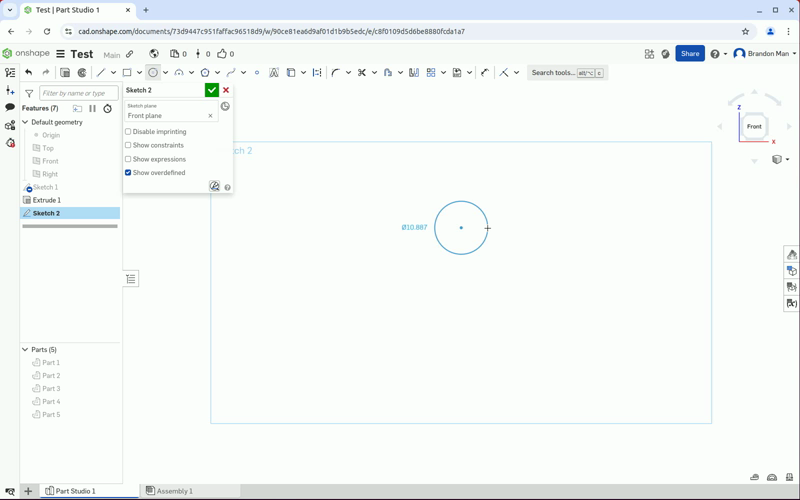
click(487, 227)
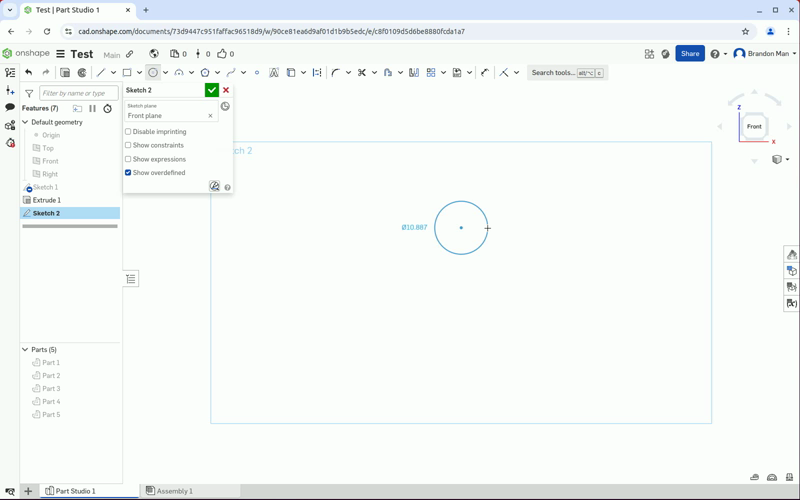
key(esc)
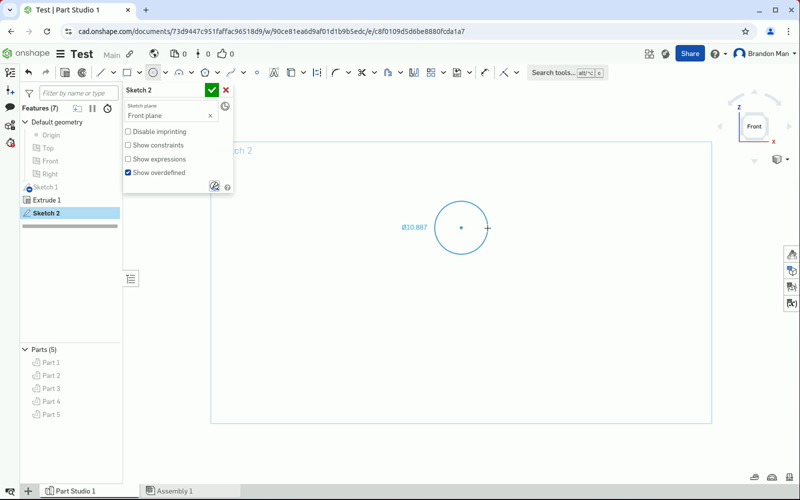
key(c)
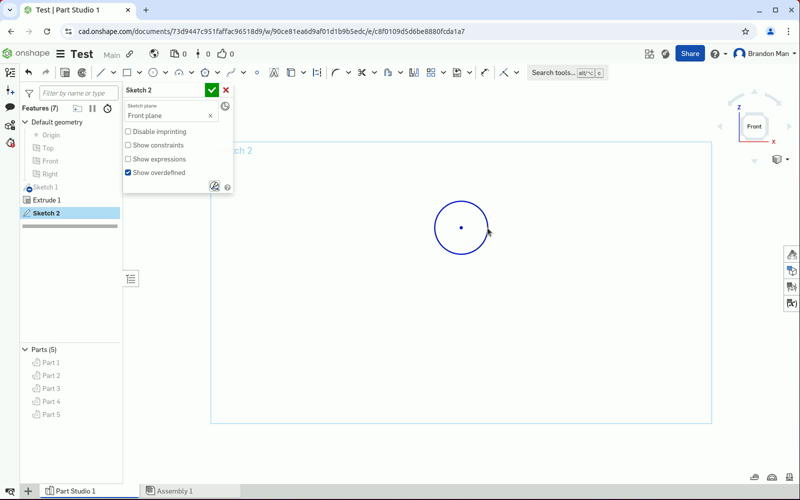
key_down(shift)
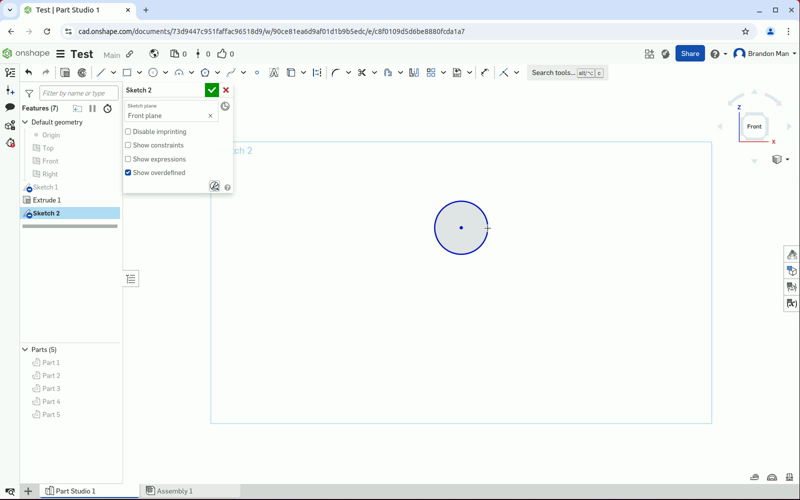
mouse_move(461, 227)
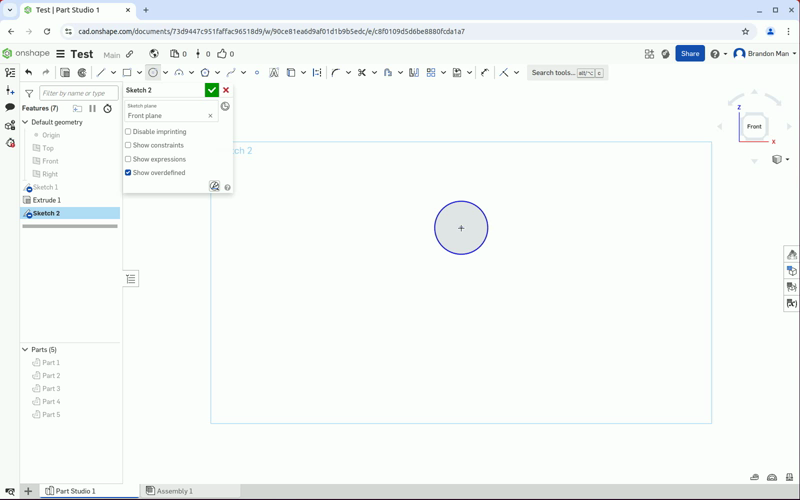
click(461, 227)
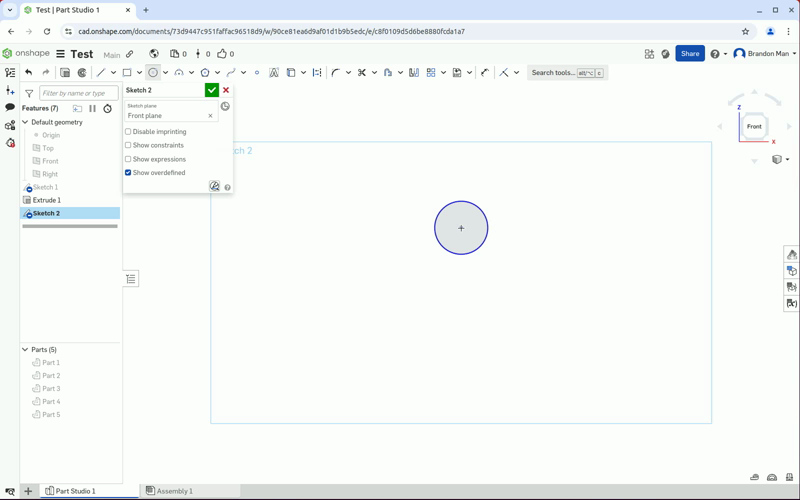
key_up(shift)
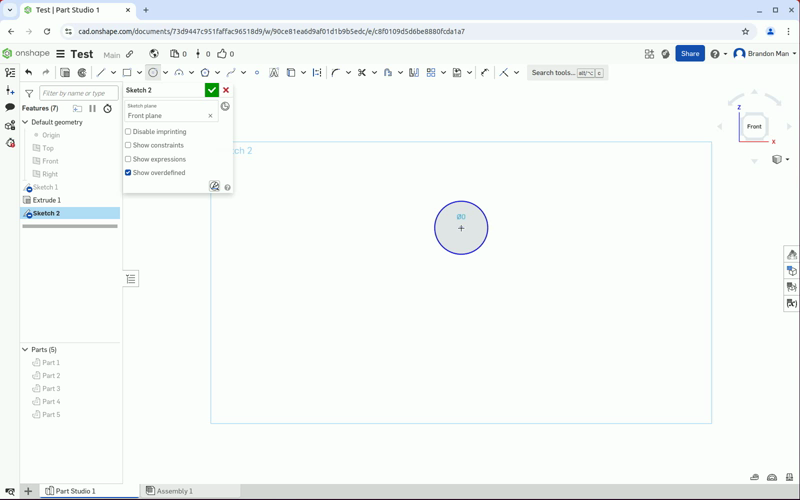
mouse_move(475, 227)
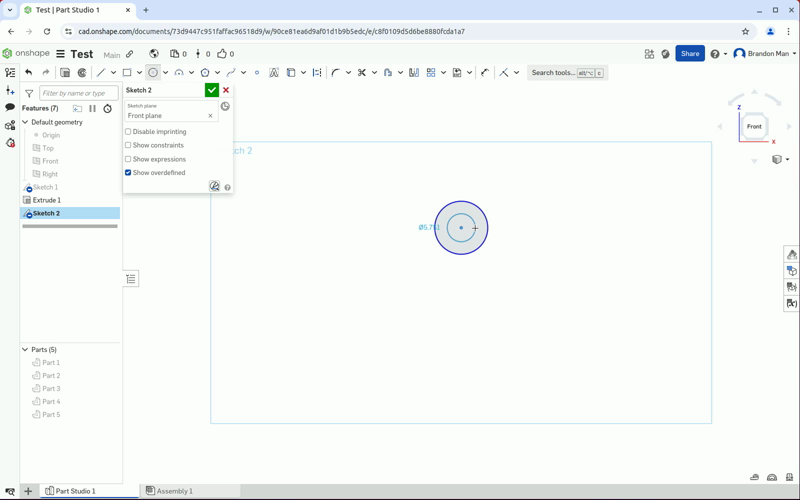
click(475, 227)
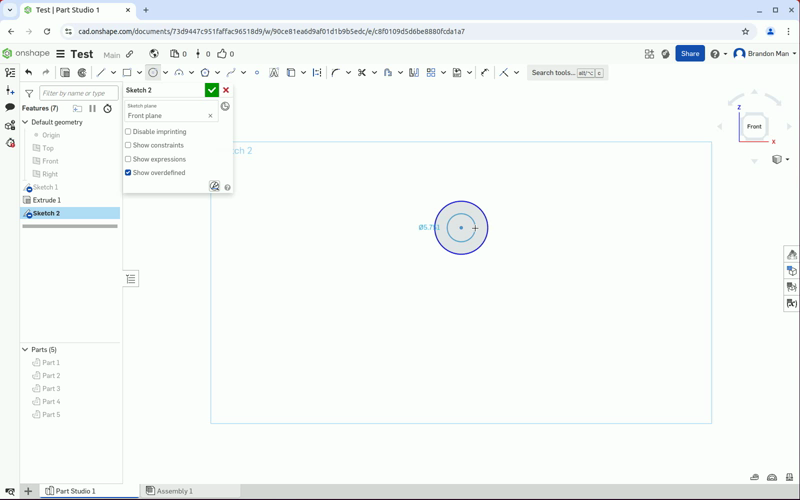
key(esc)
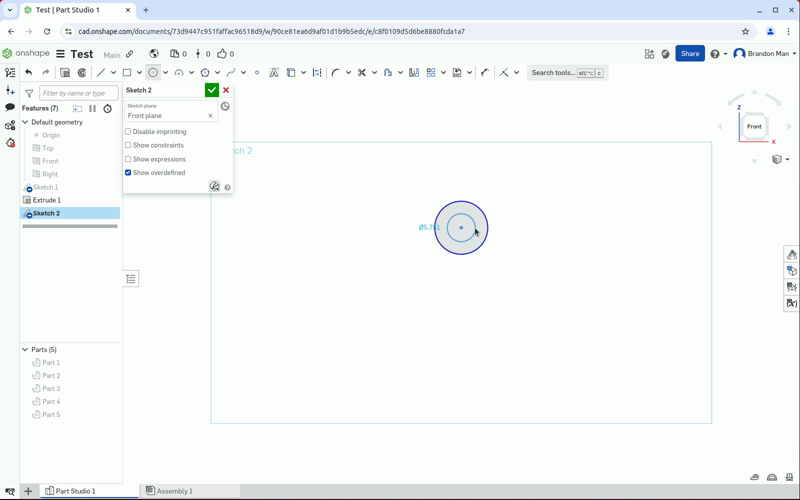
mouse_move(444, 234)
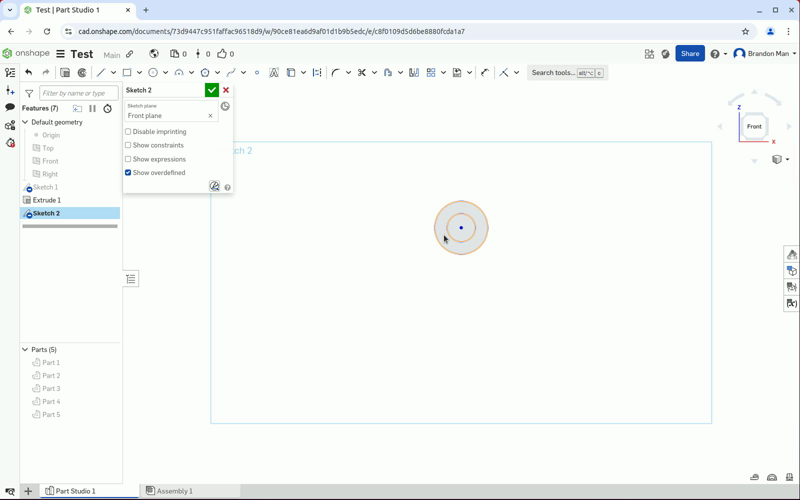
scroll(6)
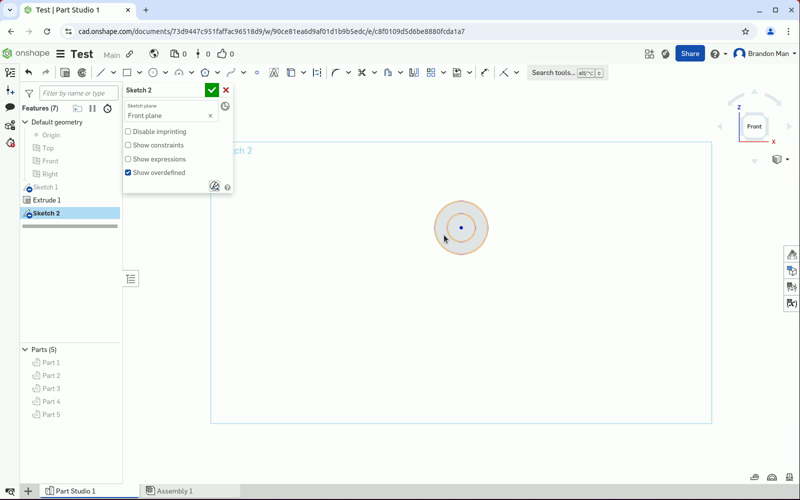
scroll(6)
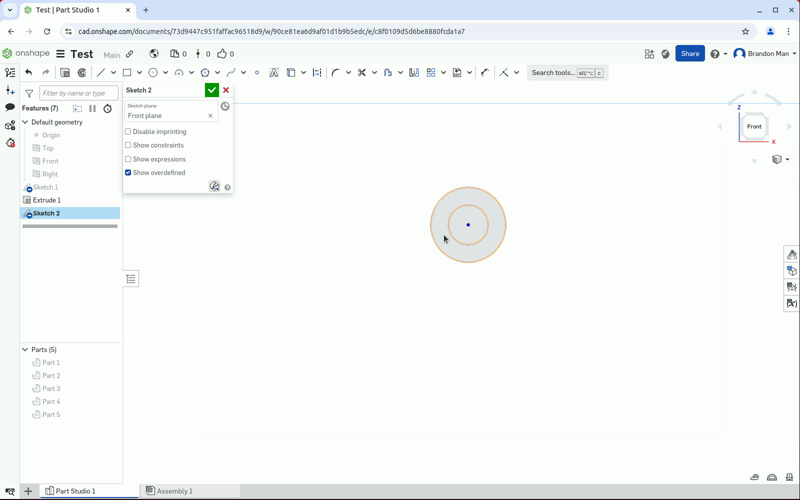
scroll(6)
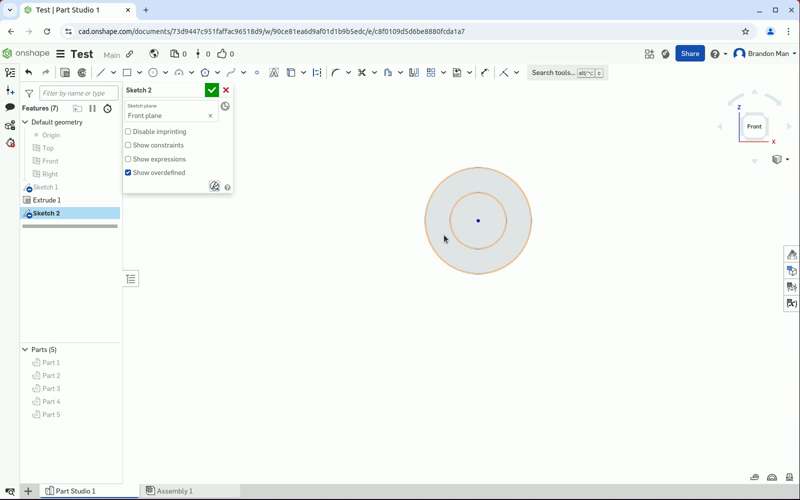
scroll(6)
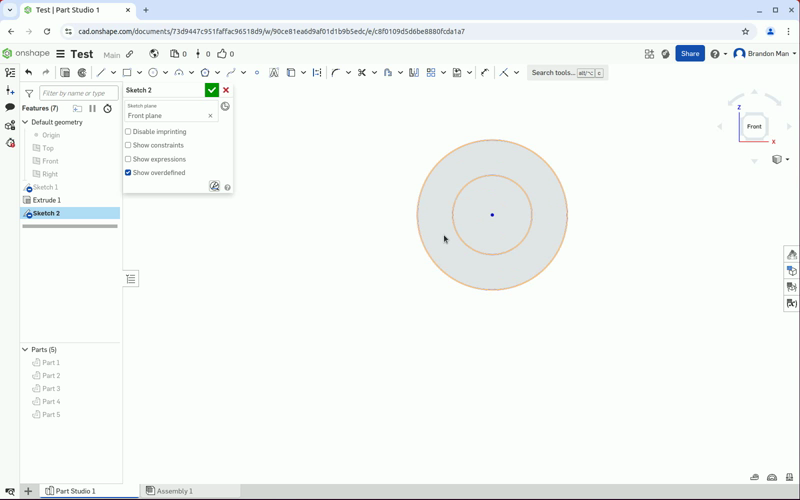
scroll(6)
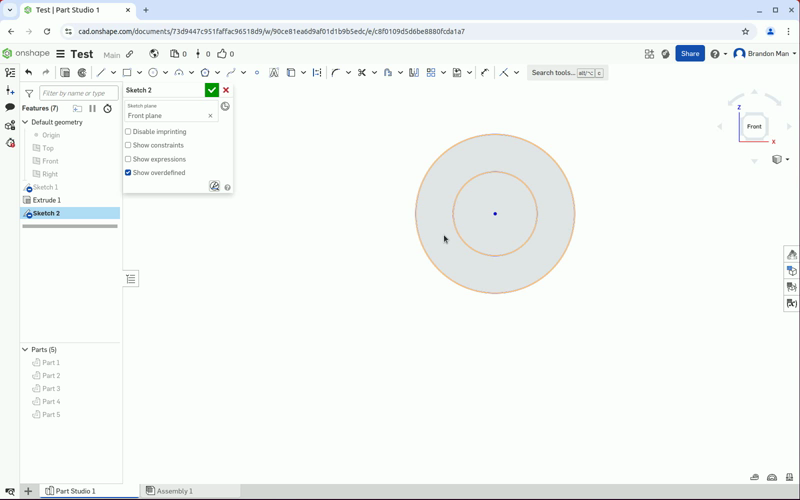
scroll(6)
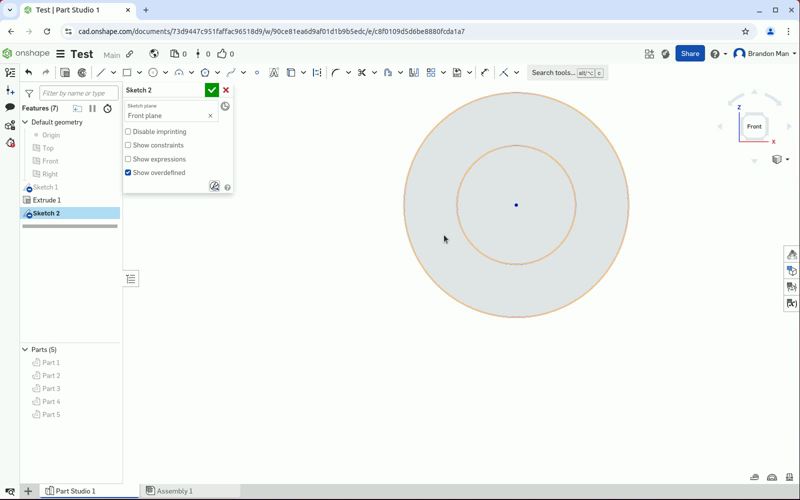
scroll(6)
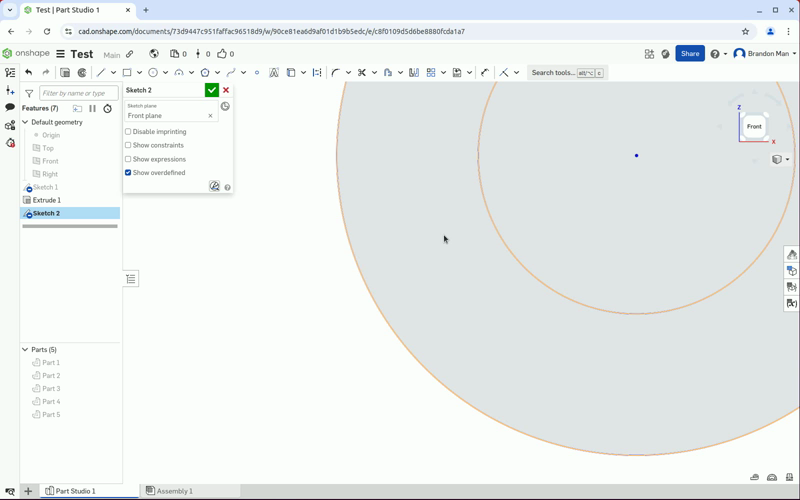
click(444, 234)
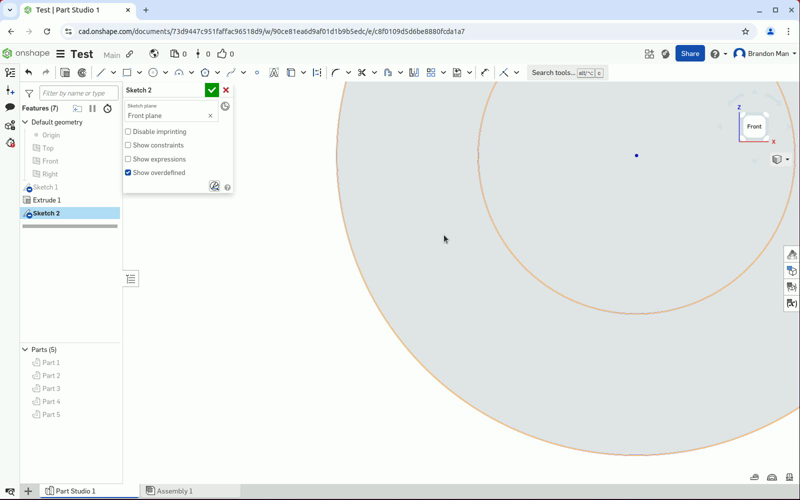
scroll(-6)
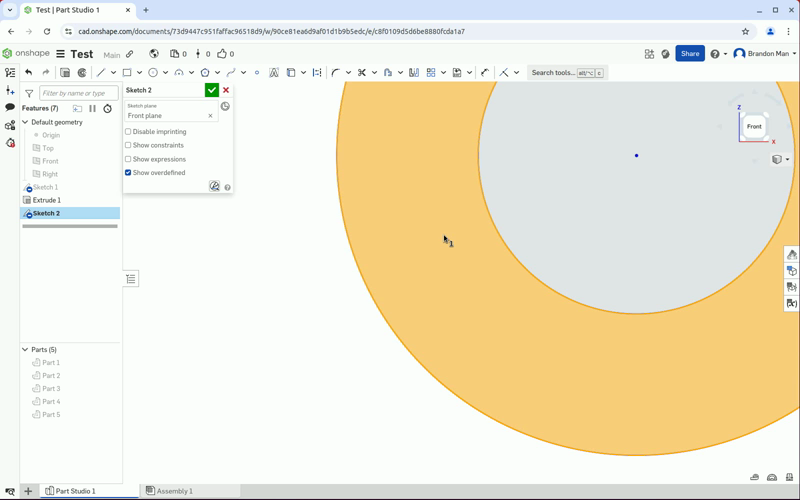
scroll(-6)
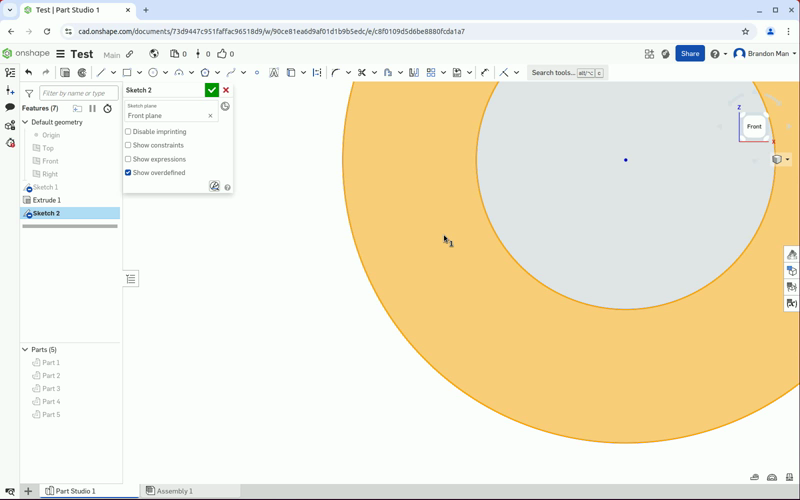
scroll(-6)
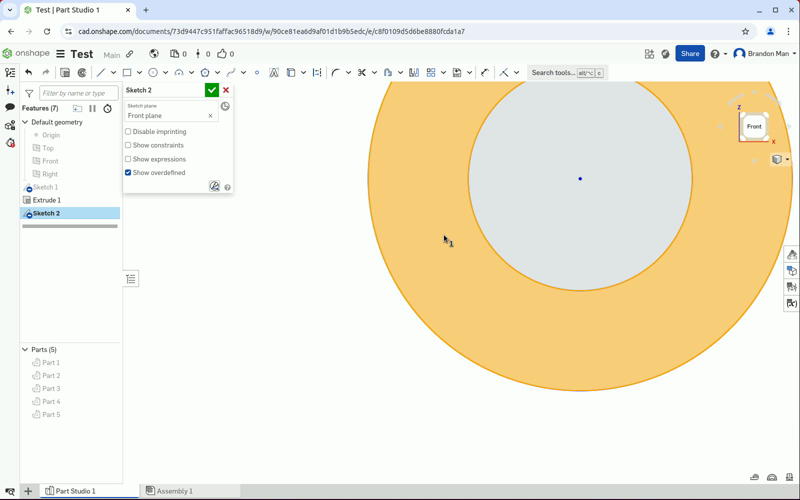
scroll(-6)
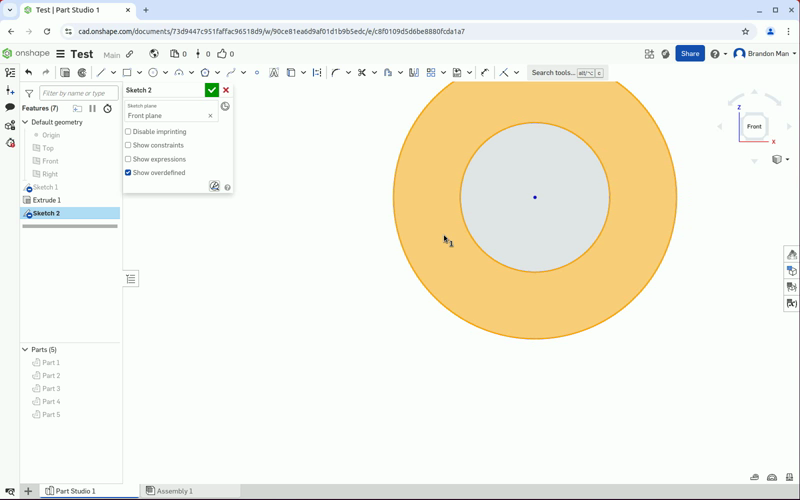
scroll(-6)
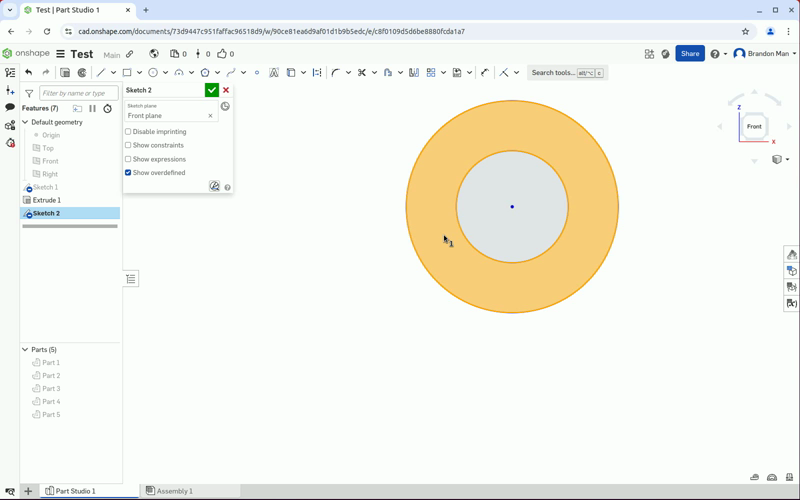
scroll(-6)
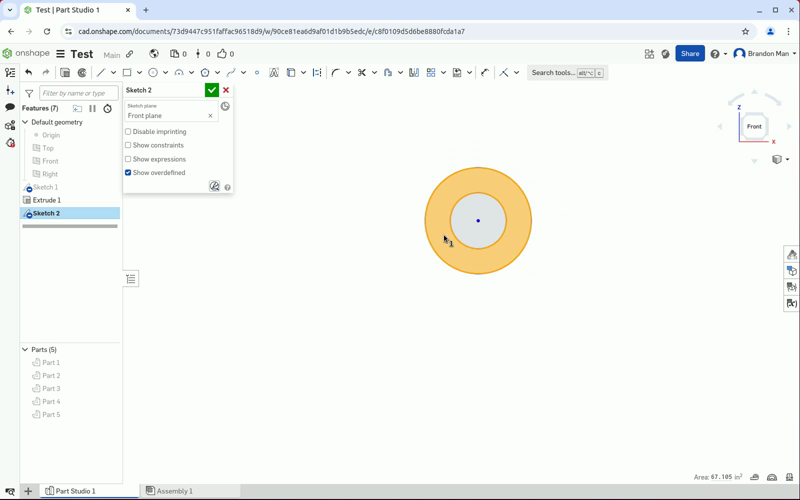
scroll(-6)
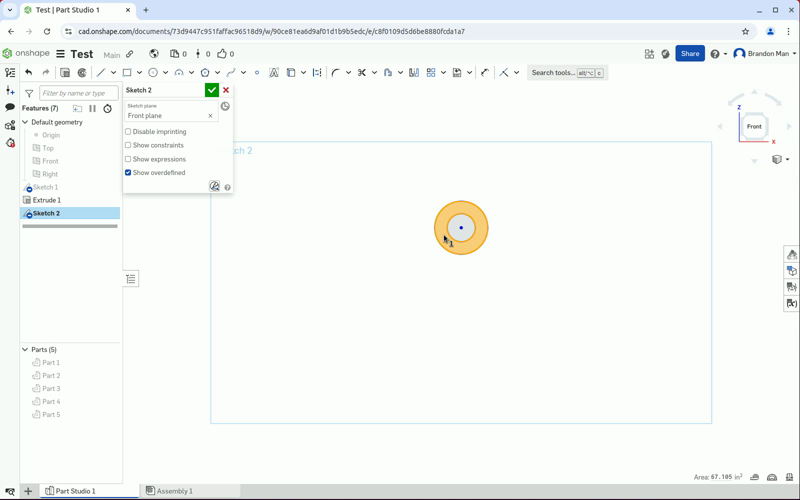
mouse_move(73, 352)
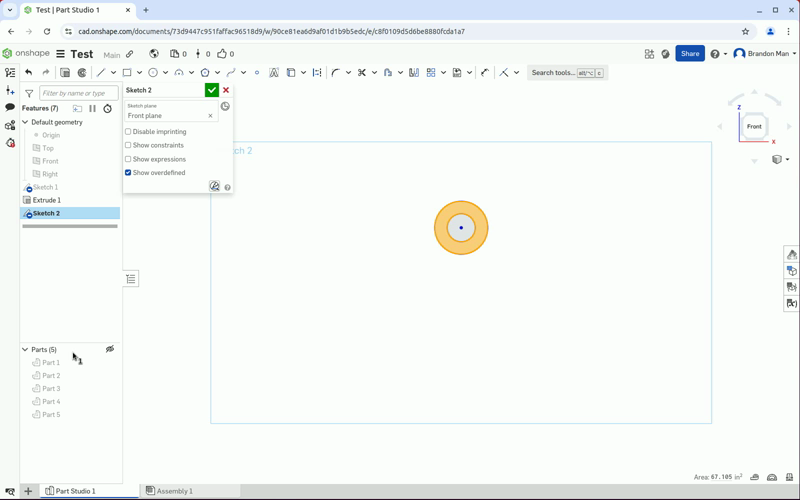
key(shift+y)
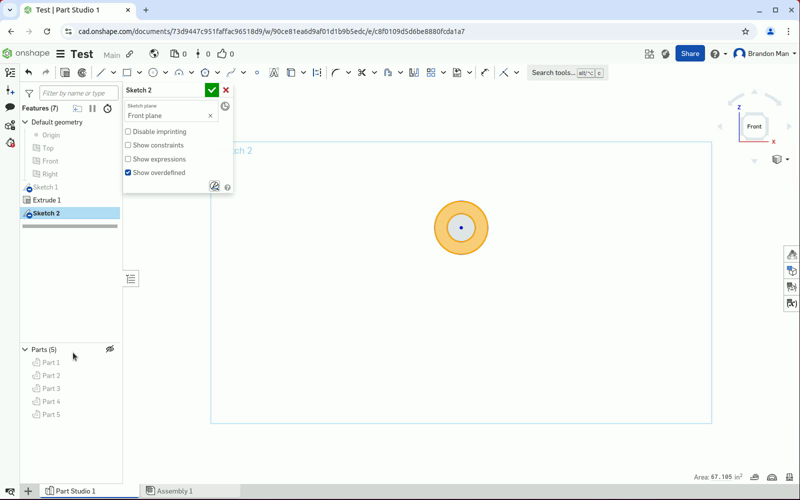
key(shift+e)
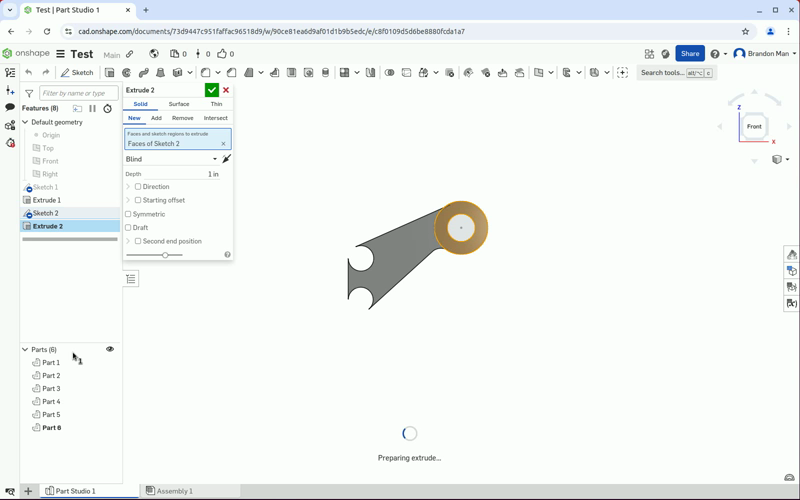
mouse_move(143, 106)
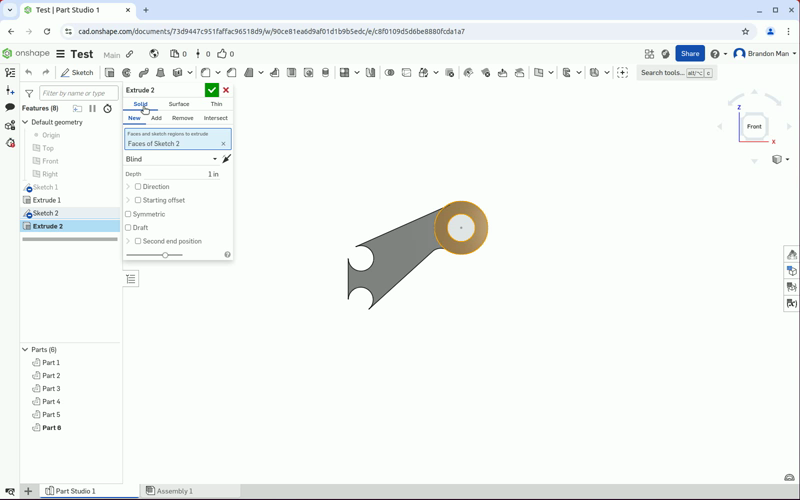
click(143, 106)
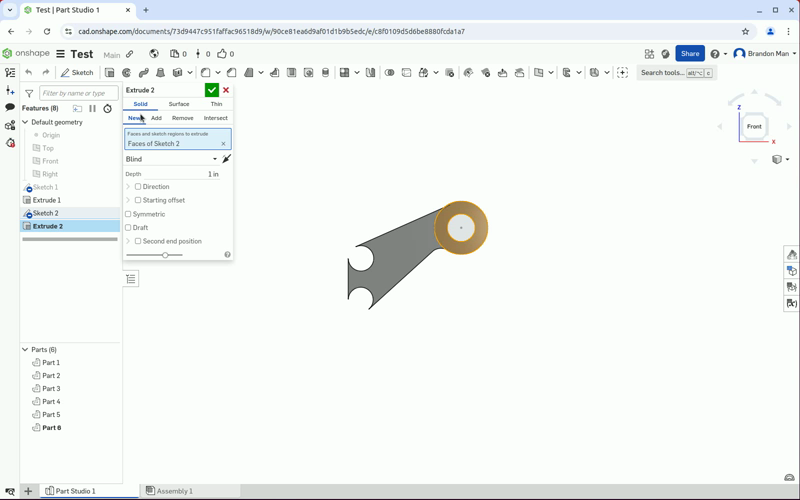
mouse_move(137, 120)
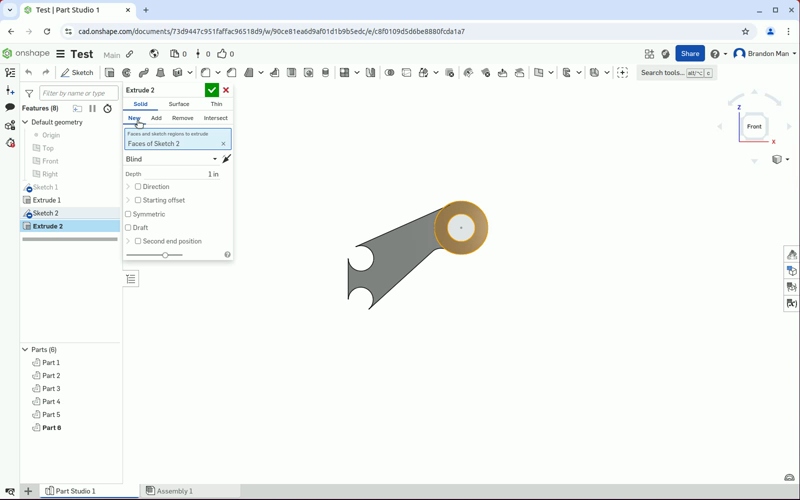
click(137, 120)
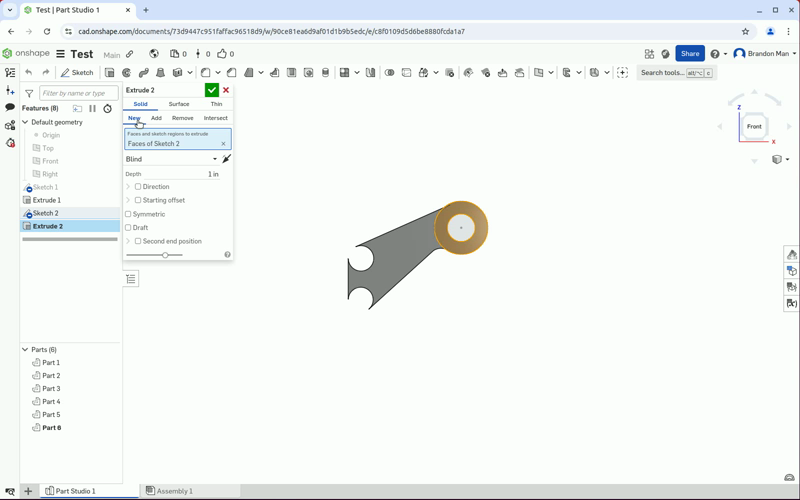
key(tab, 4)
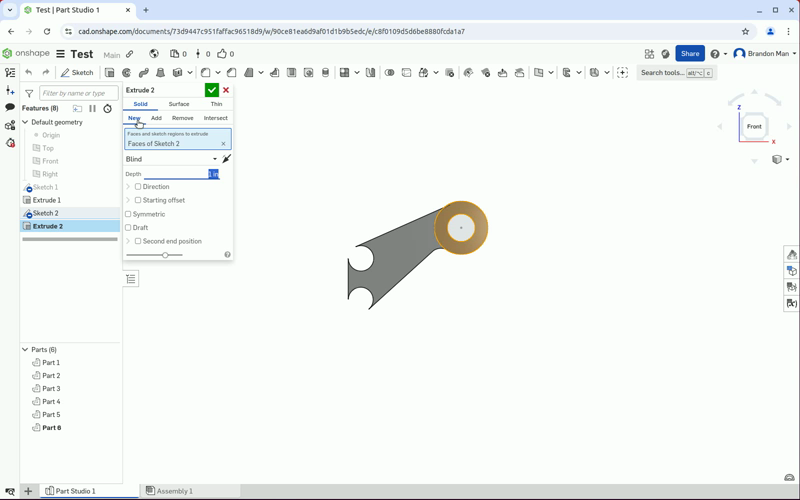
text(8.184)
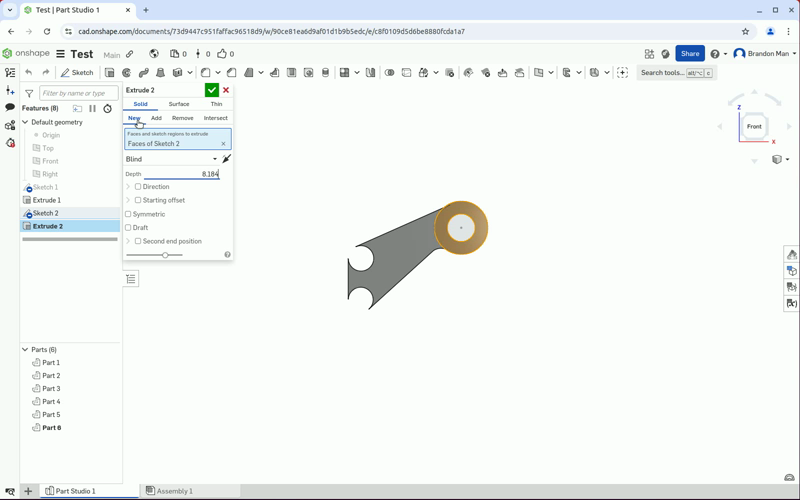
key(tab, 3)
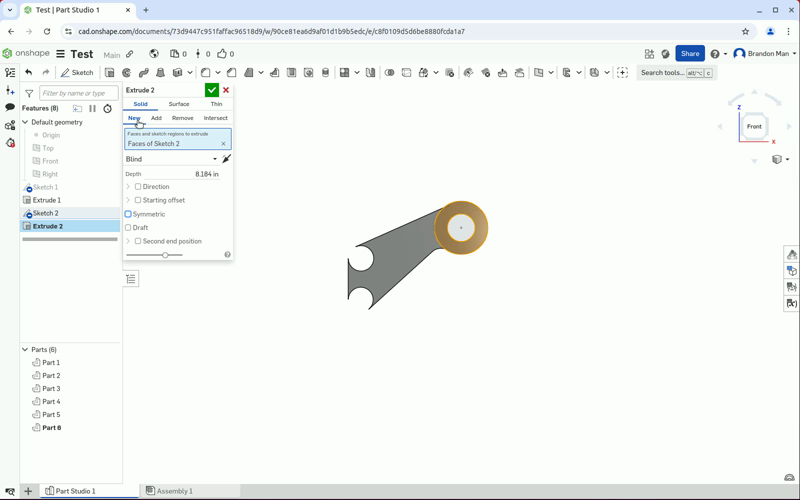
key(space)
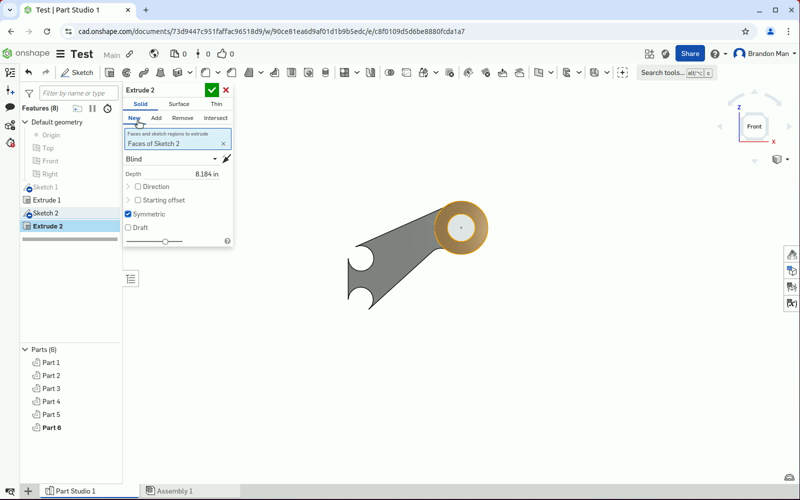
key(enter)
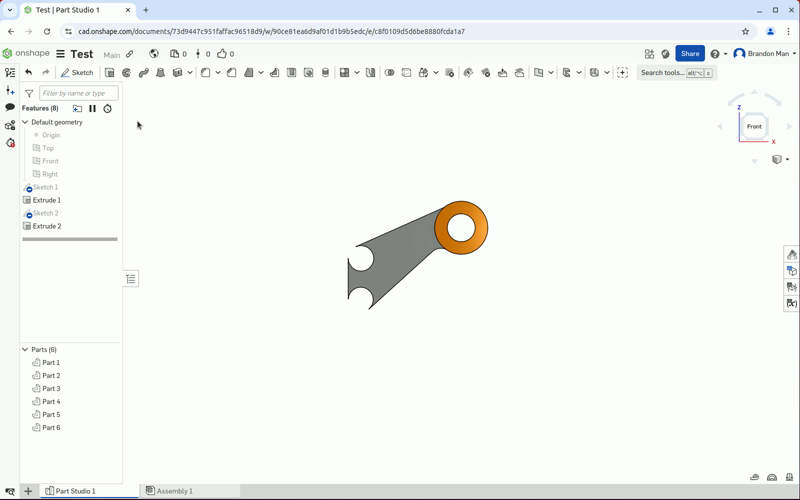
key(shift+h)
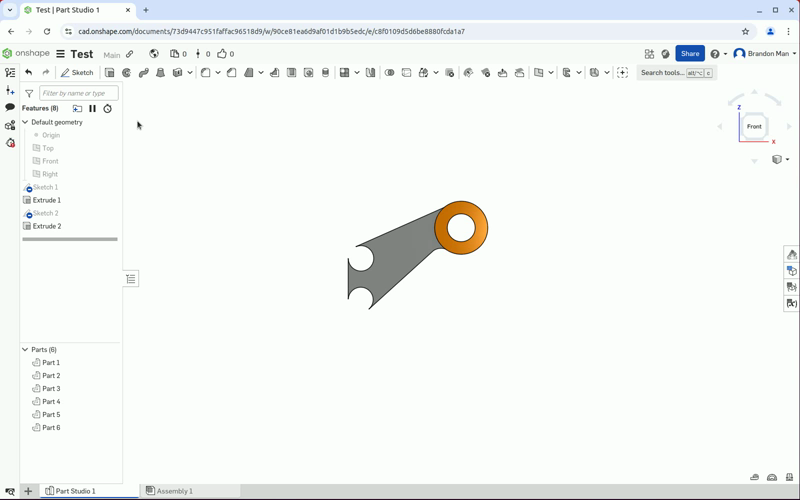
key(shift+h)
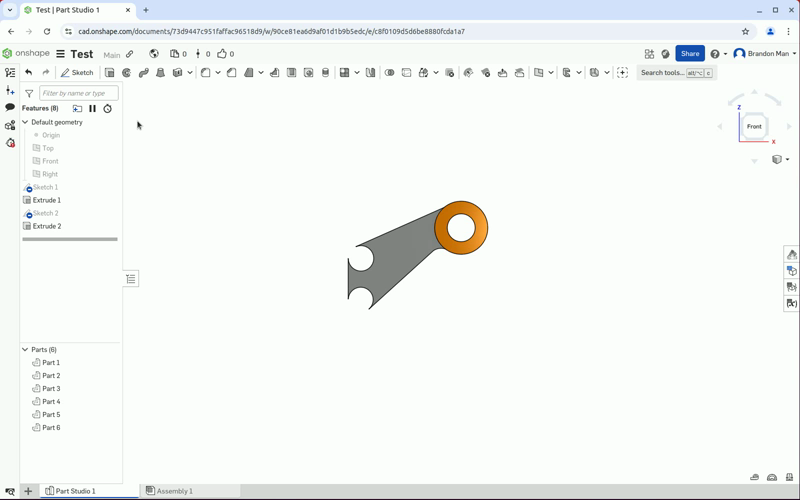
mouse_move(73, 189)
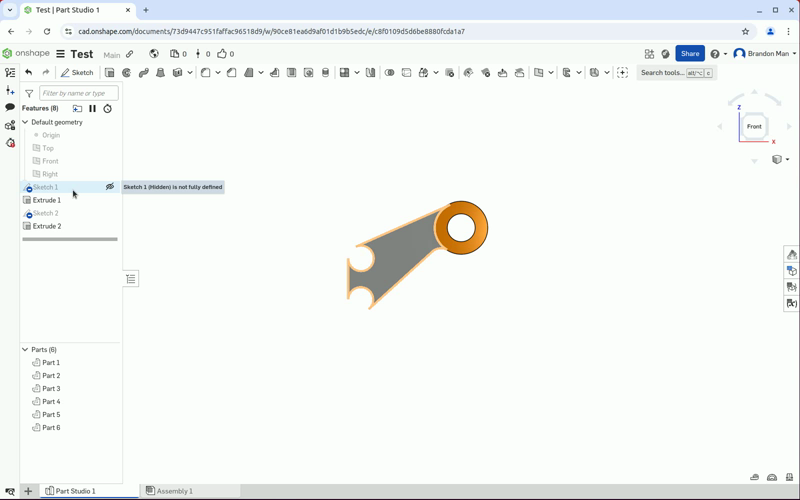
click(73, 189)
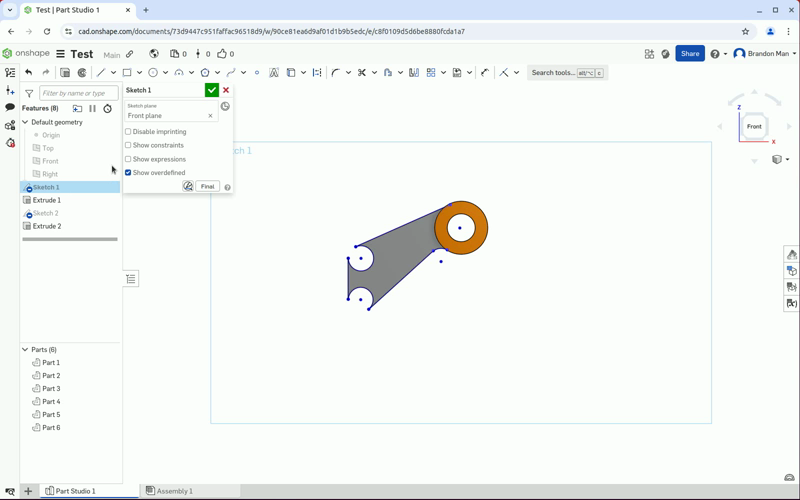
mouse_move(229, 92)
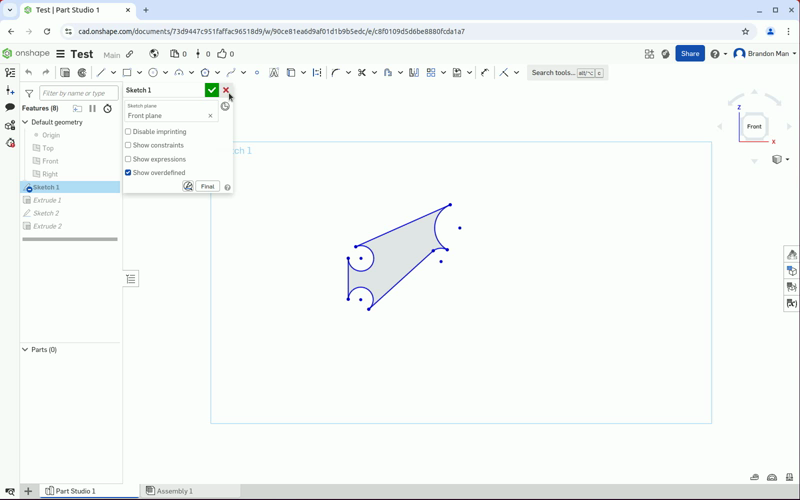
click(229, 92)
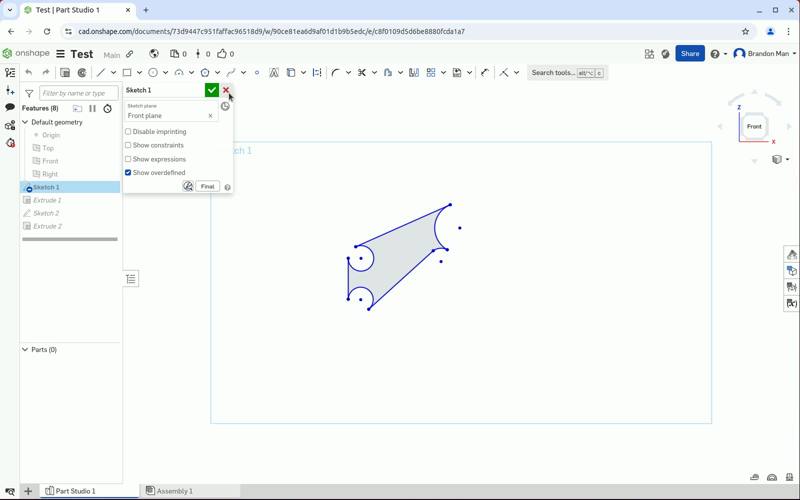
key(shift+s)
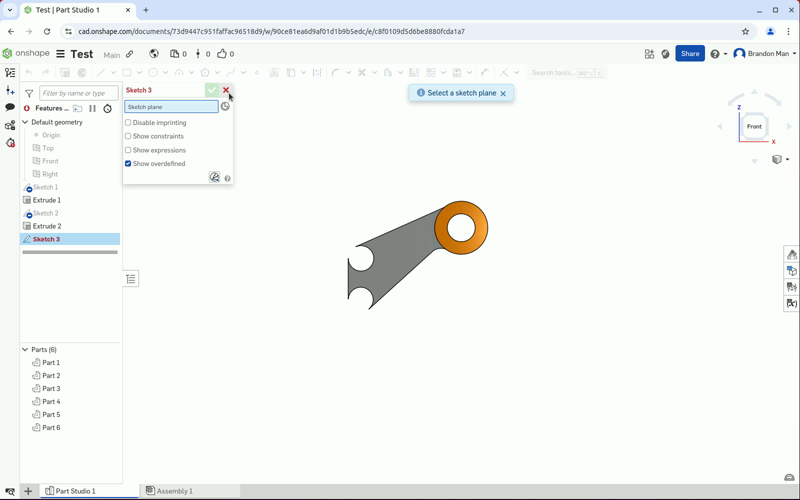
mouse_move(73, 163)
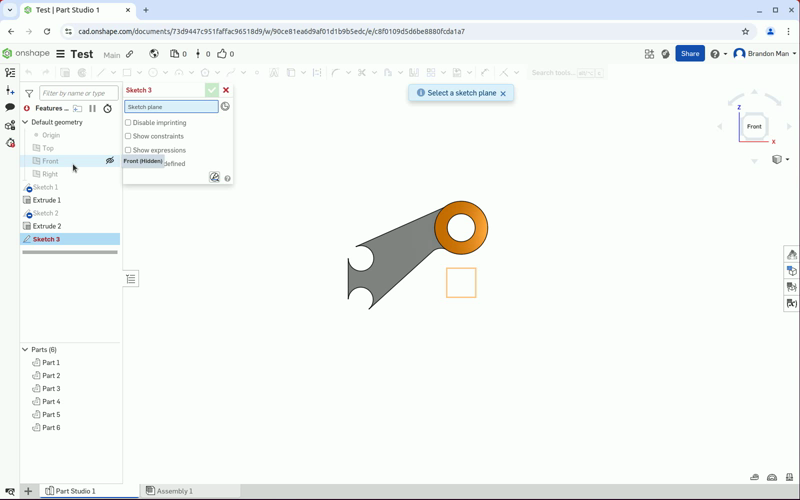
click(73, 163)
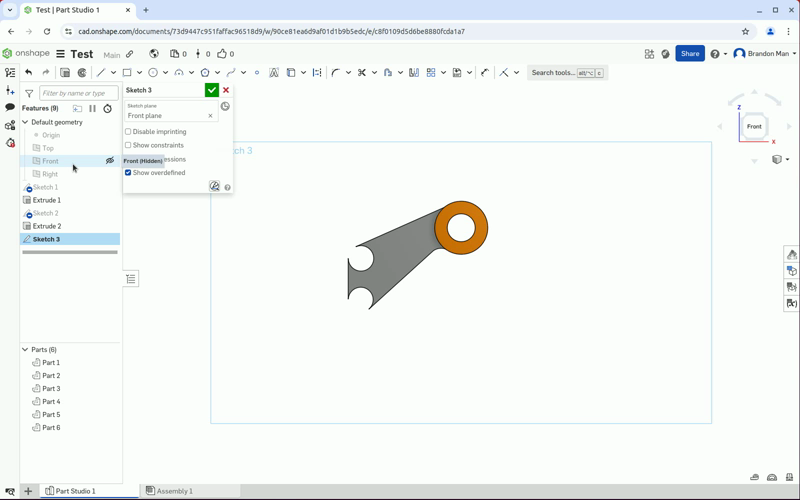
mouse_move(73, 352)
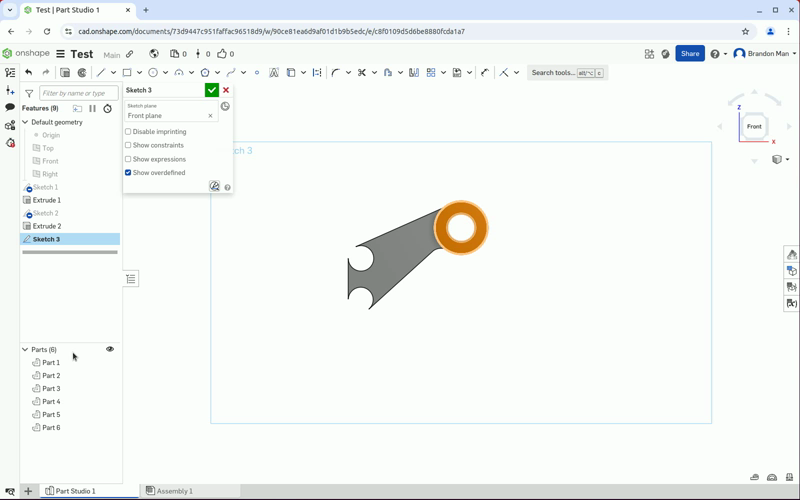
key(y)
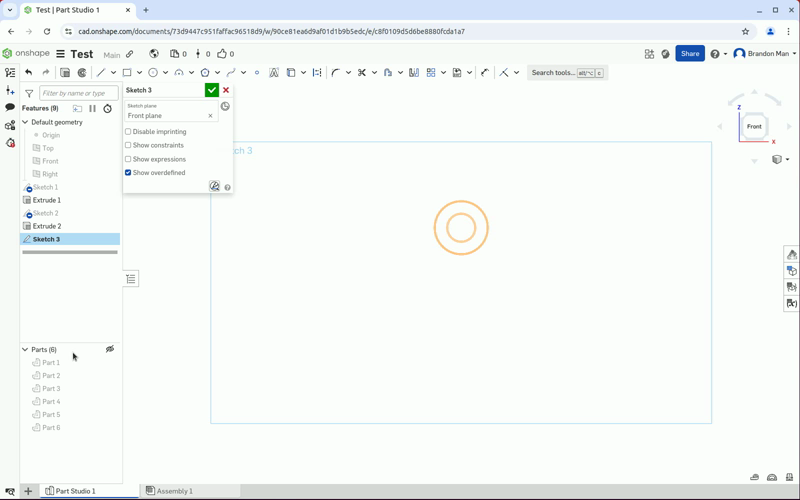
key(c)
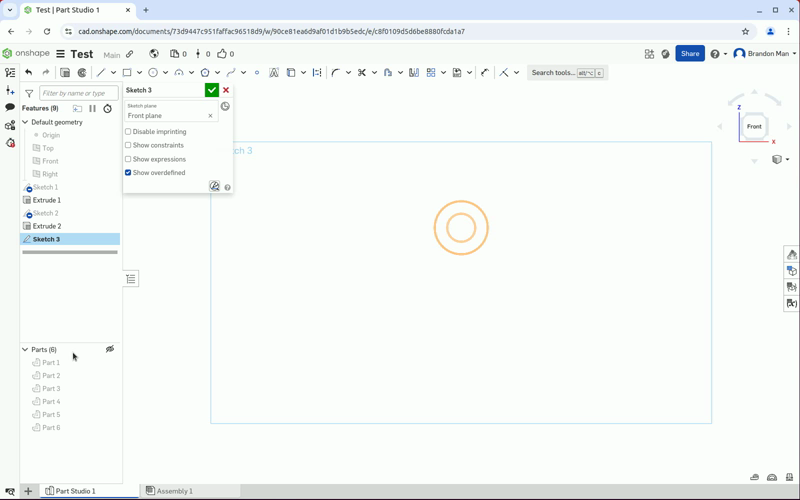
key_down(shift)
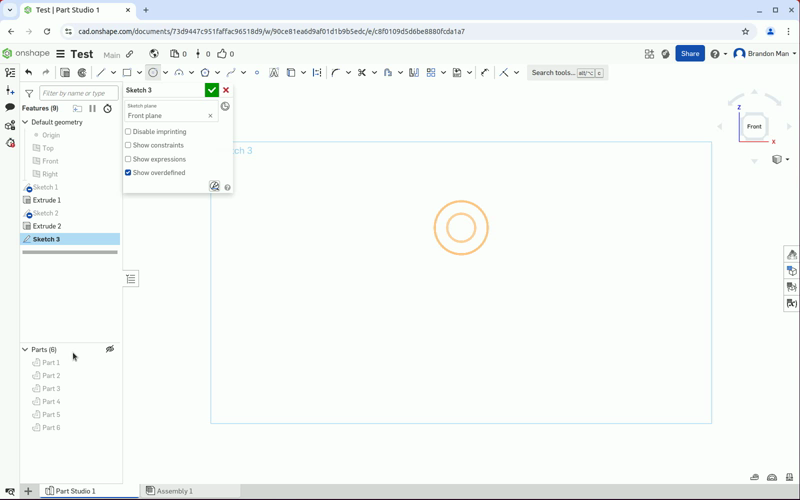
mouse_move(361, 258)
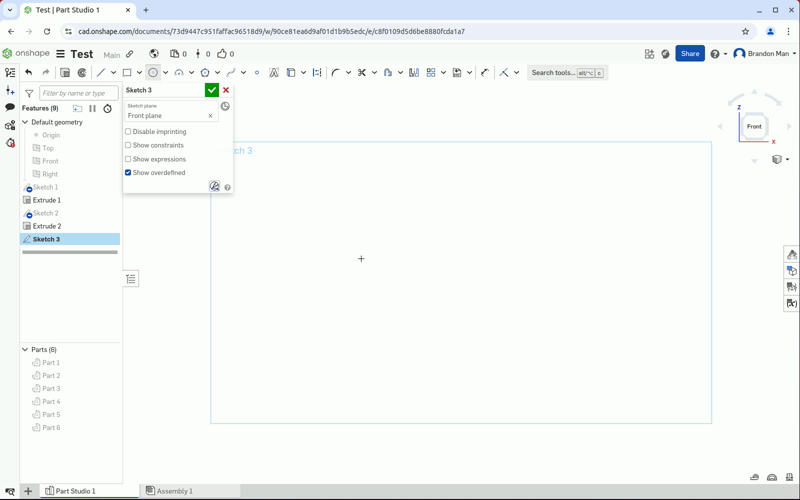
click(361, 258)
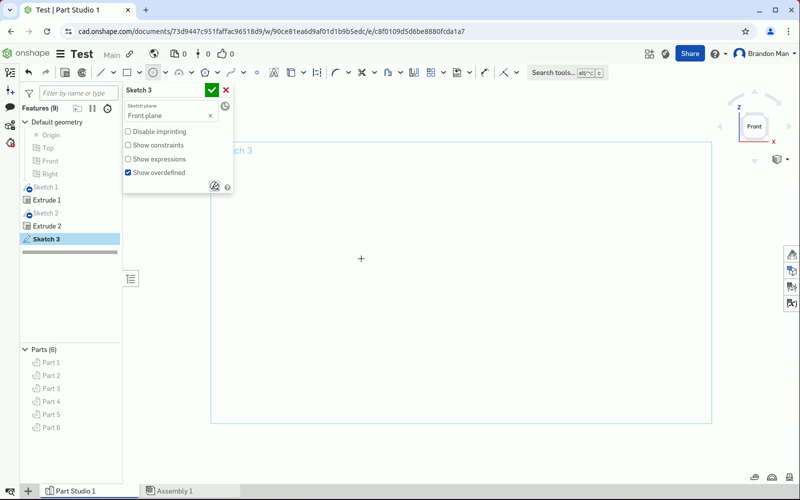
key_up(shift)
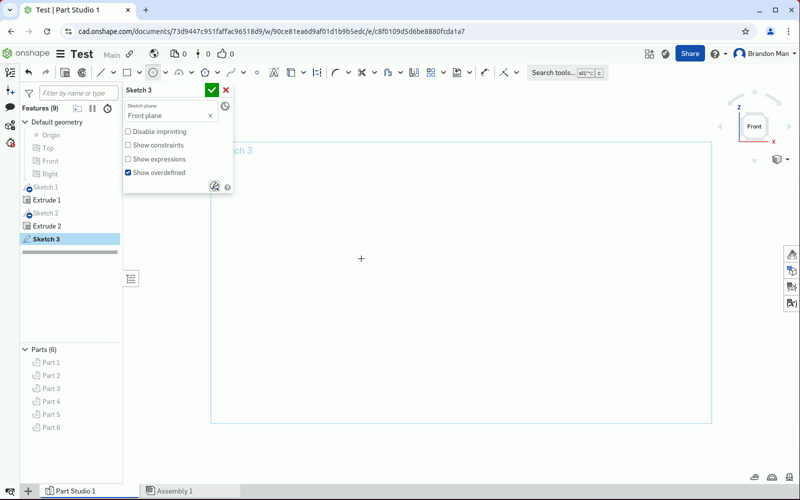
mouse_move(374, 258)
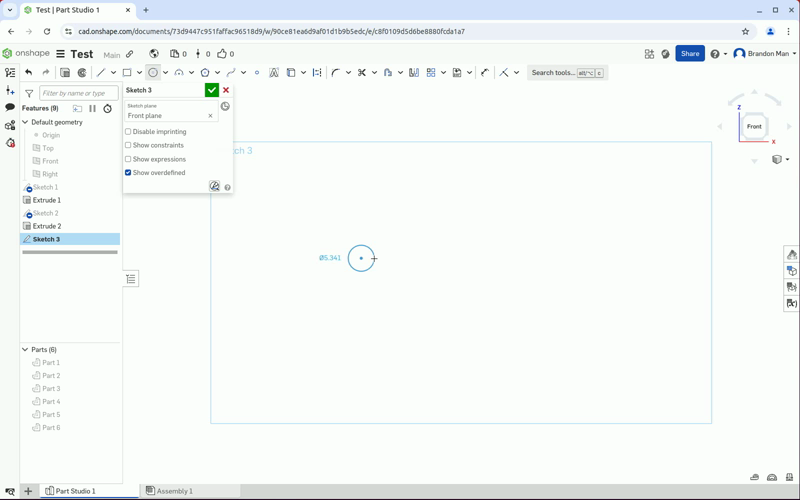
click(374, 258)
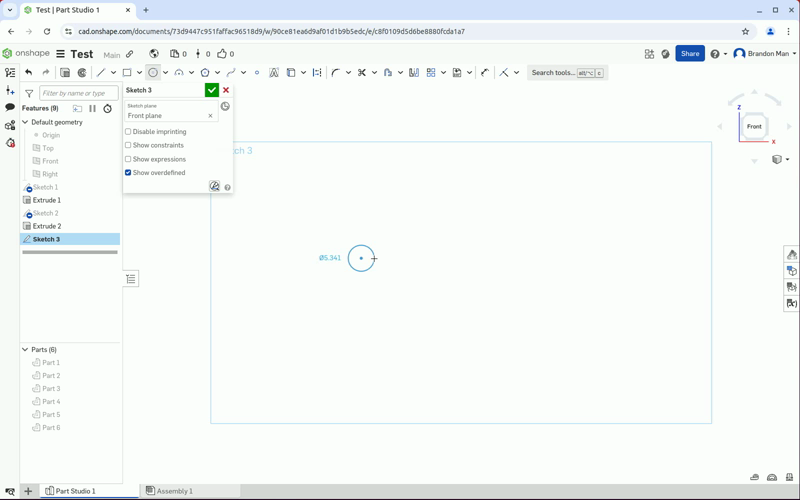
key(esc)
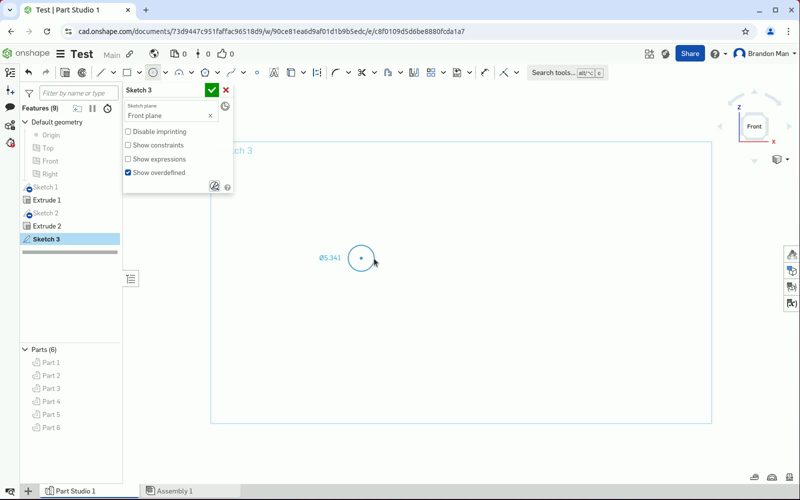
key(c)
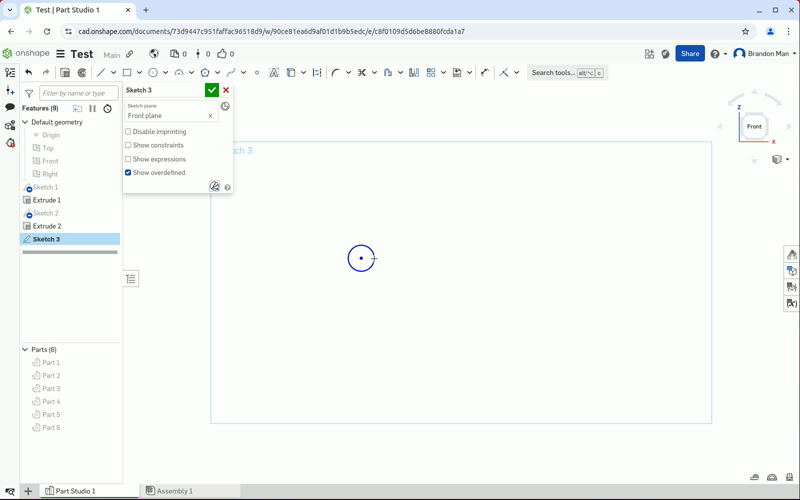
key_down(shift)
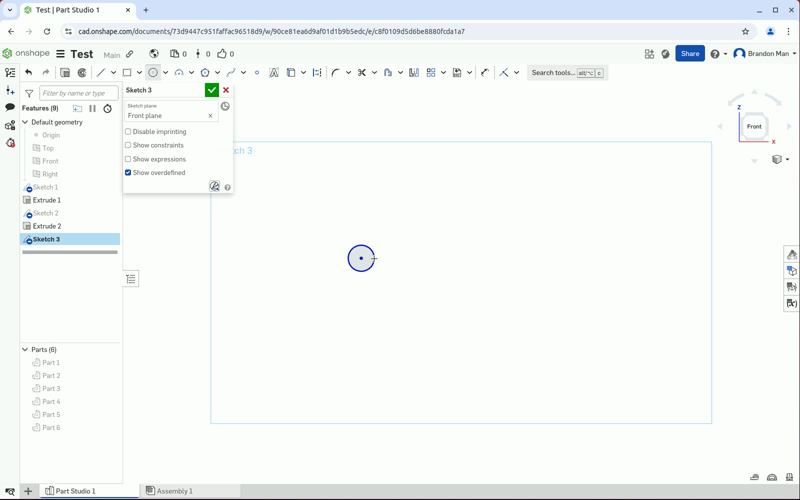
mouse_move(361, 258)
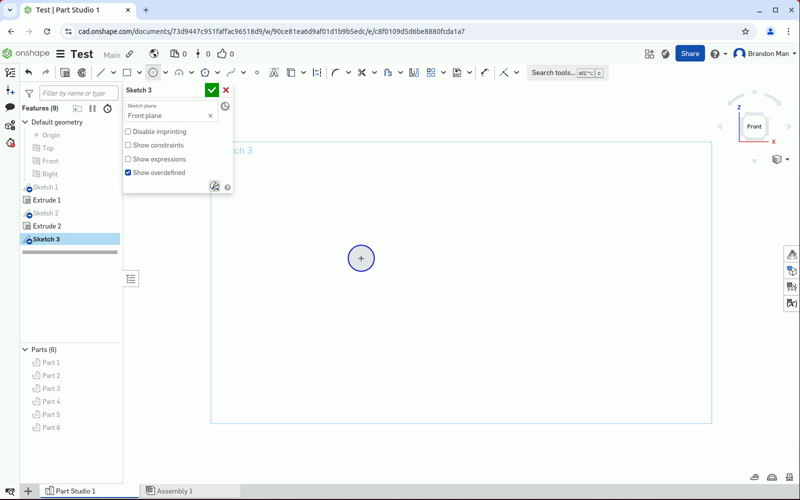
click(361, 258)
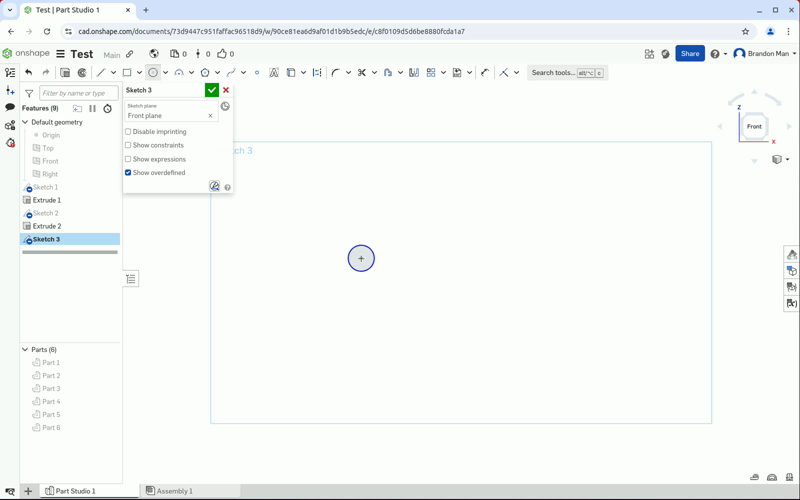
key_up(shift)
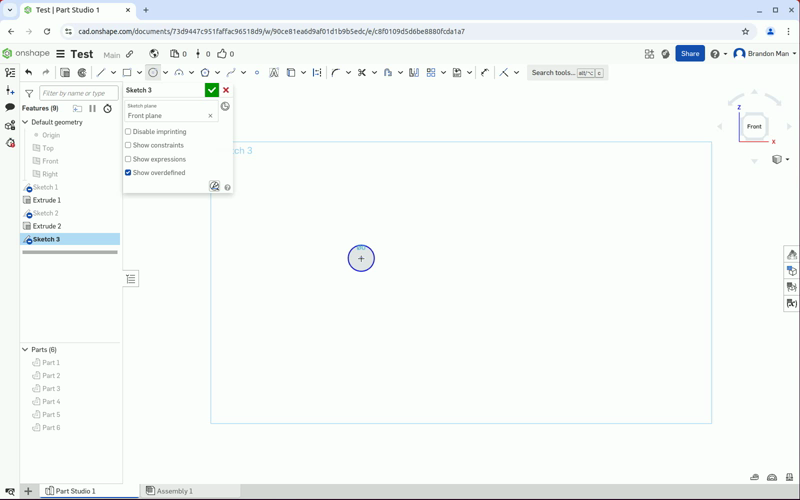
mouse_move(367, 258)
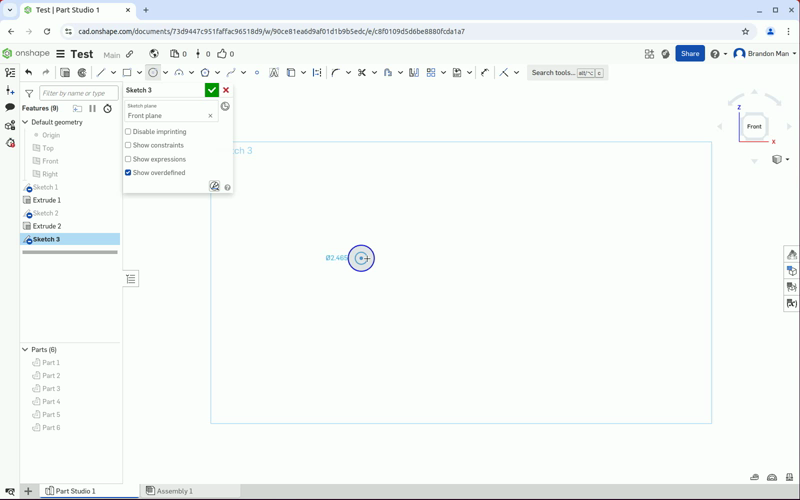
click(367, 258)
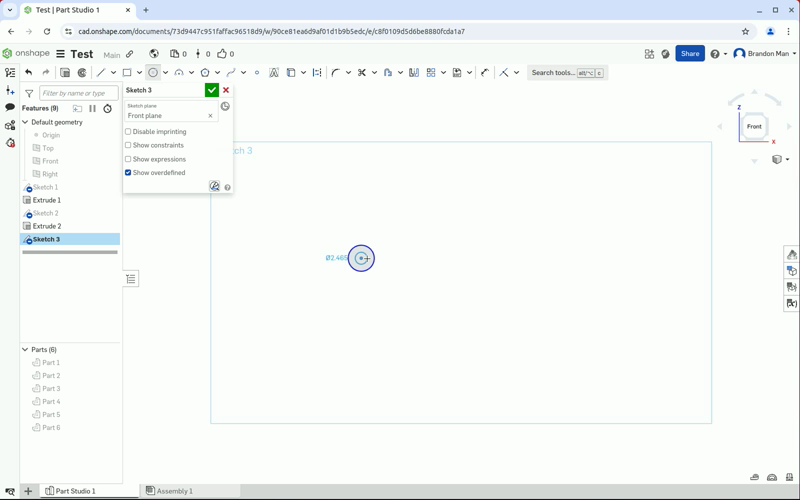
key(esc)
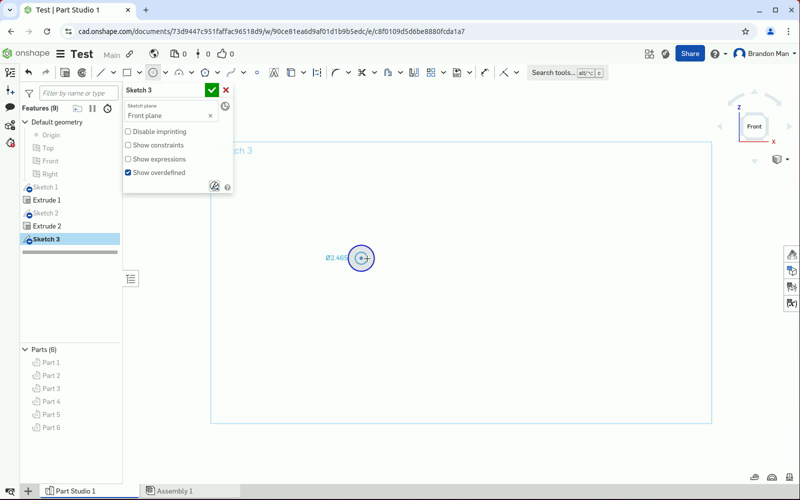
mouse_move(354, 266)
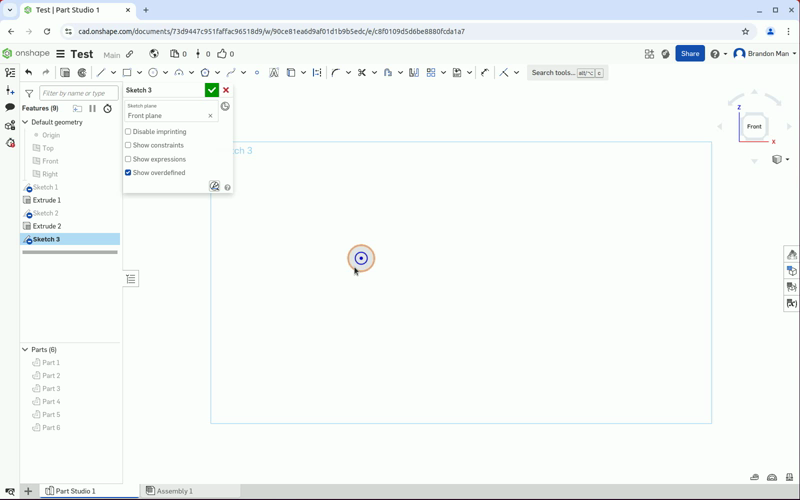
scroll(6)
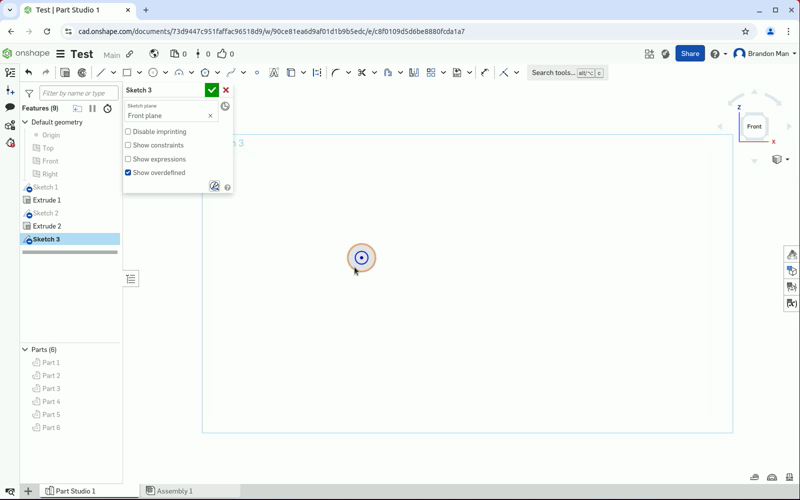
scroll(6)
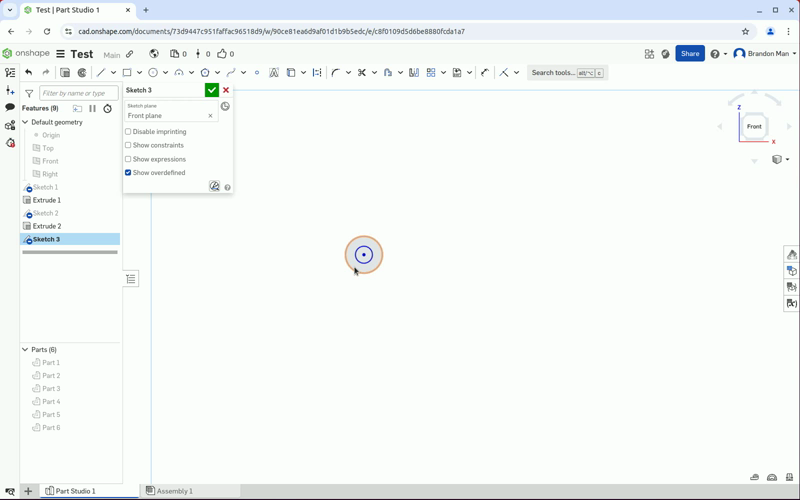
scroll(6)
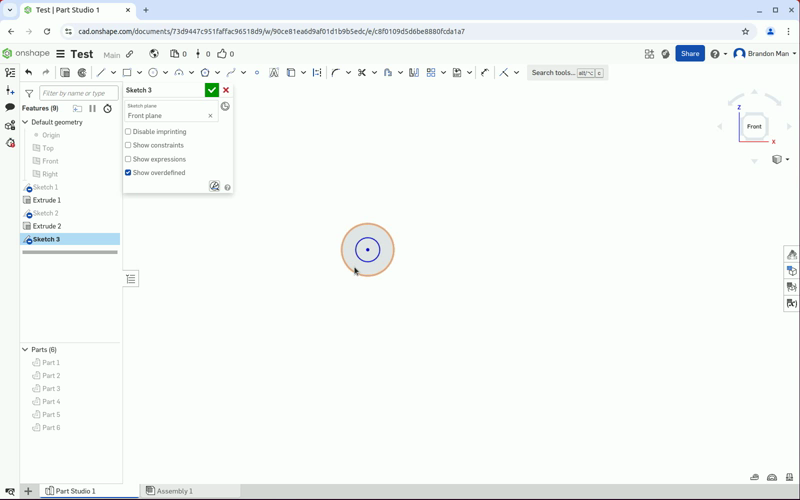
scroll(6)
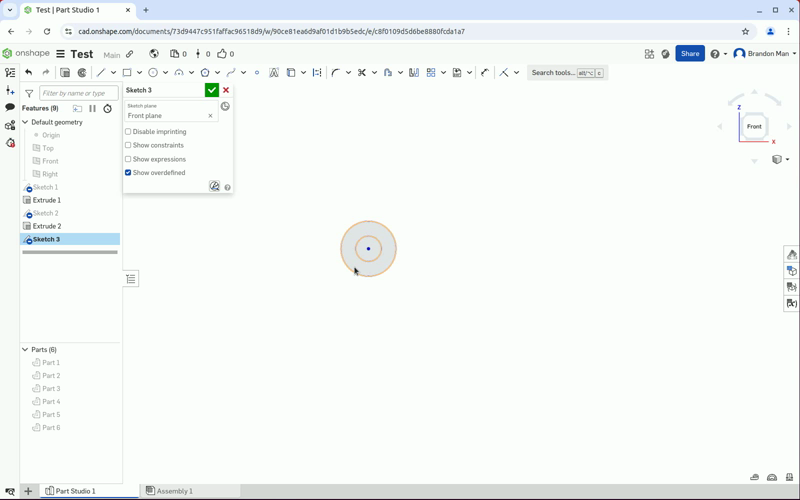
scroll(6)
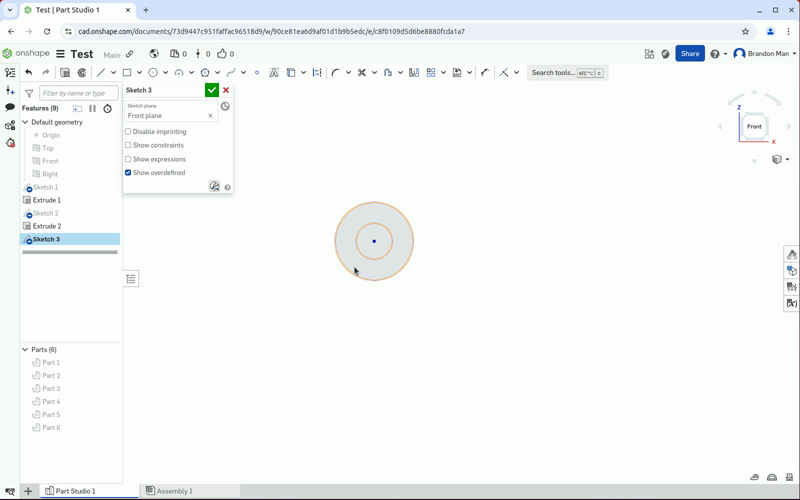
scroll(6)
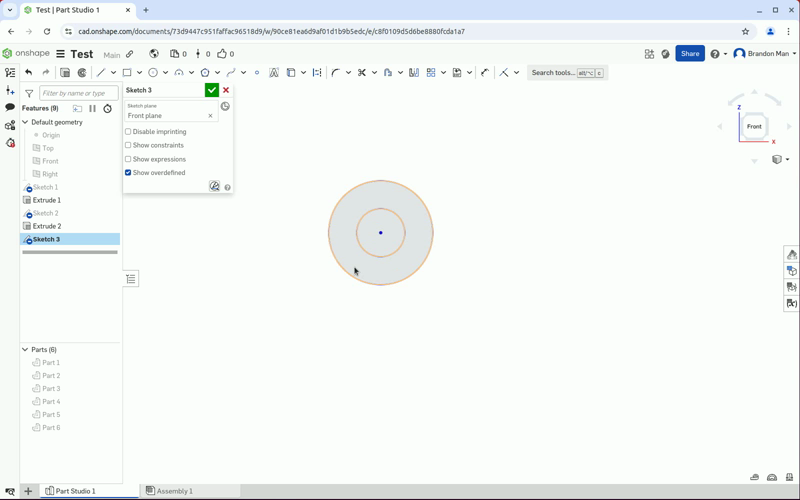
scroll(6)
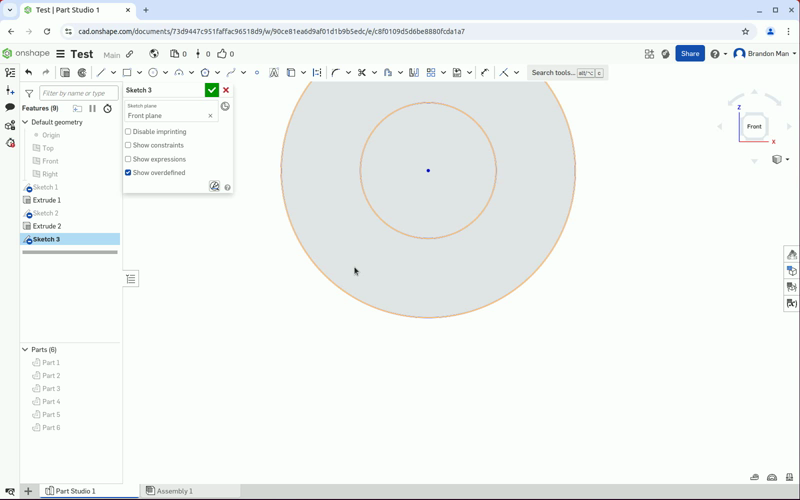
click(354, 266)
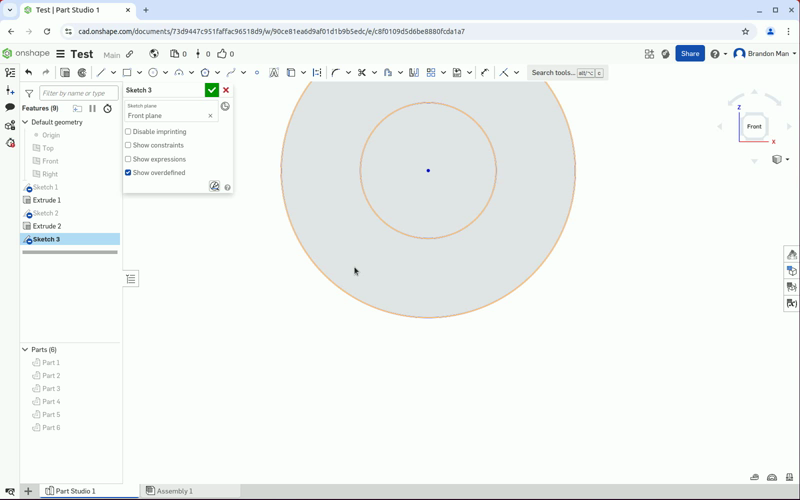
scroll(-6)
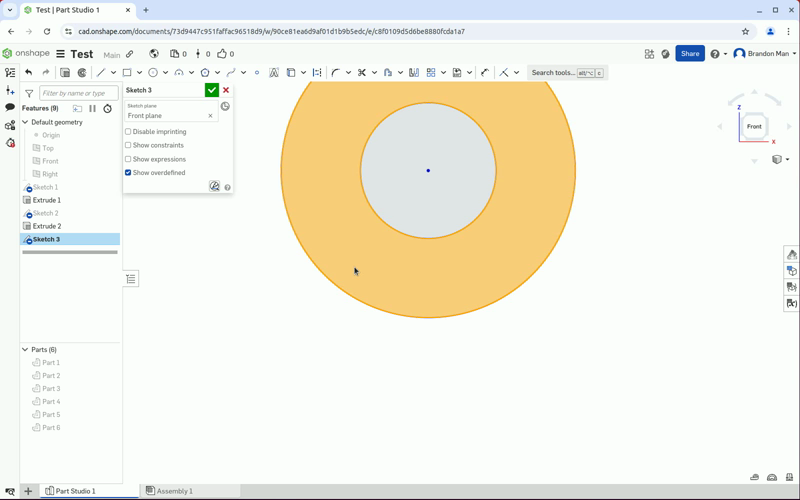
scroll(-6)
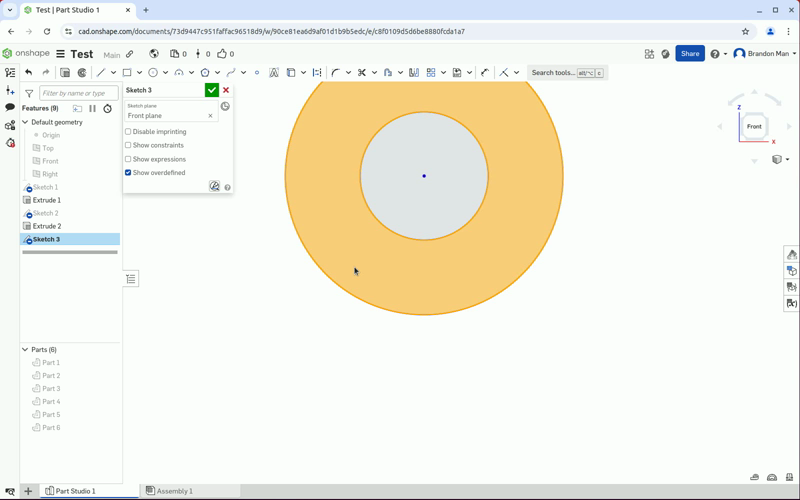
scroll(-6)
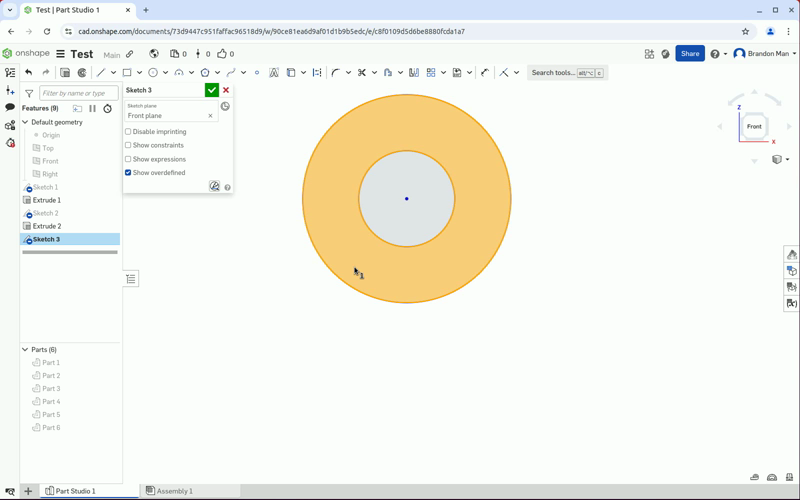
scroll(-6)
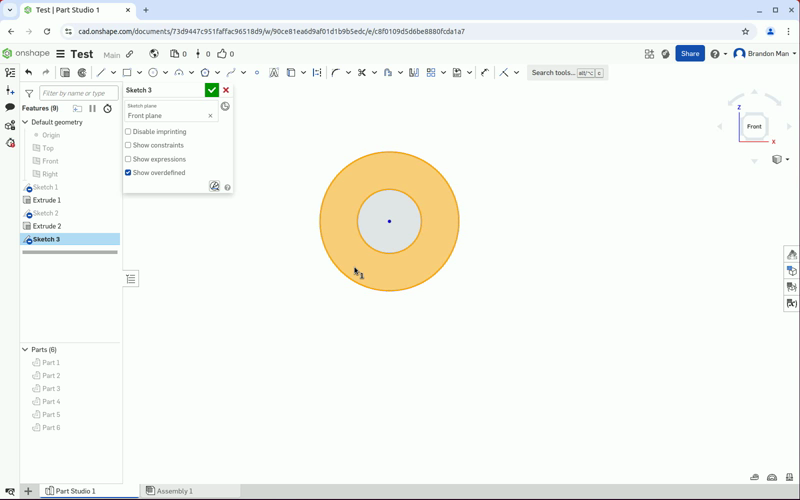
scroll(-6)
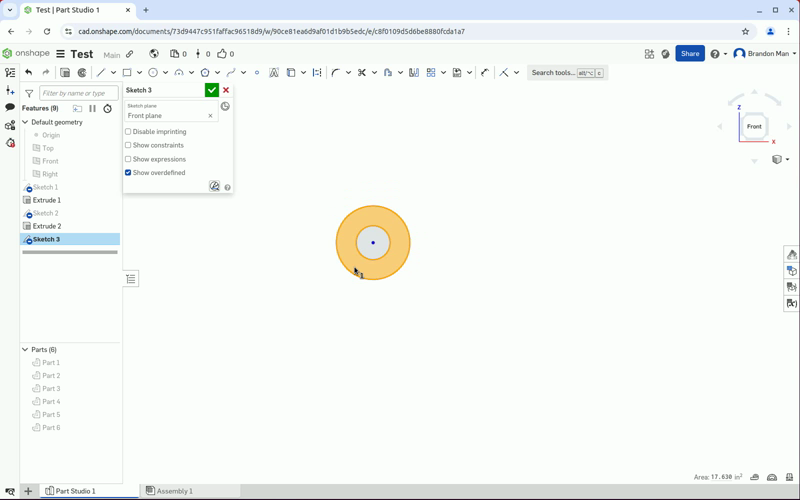
scroll(-6)
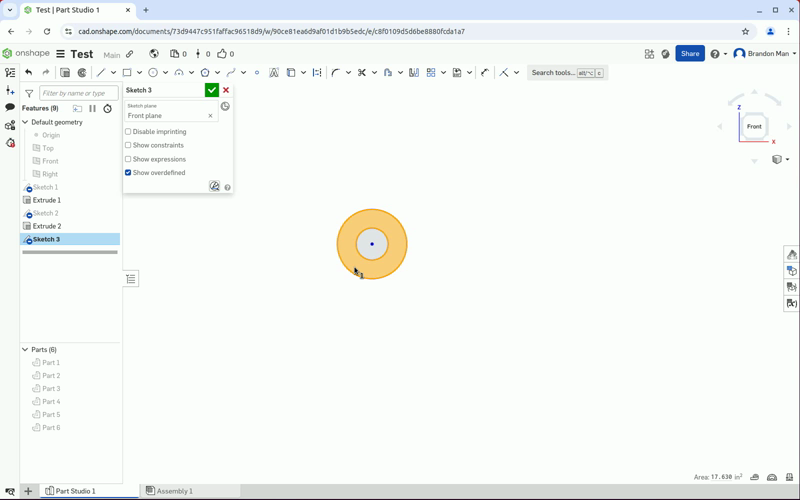
scroll(-6)
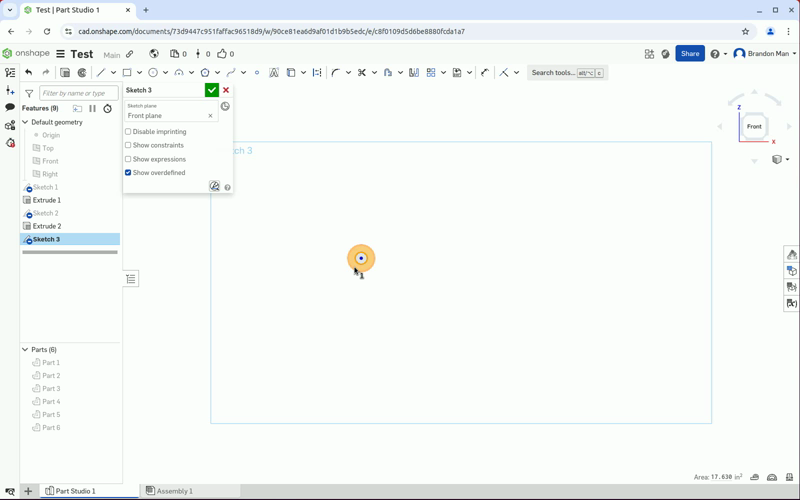
mouse_move(73, 352)
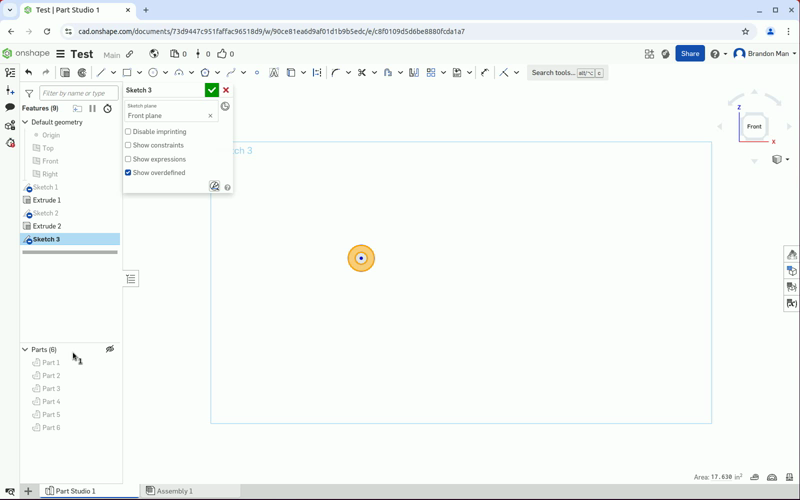
key(shift+y)
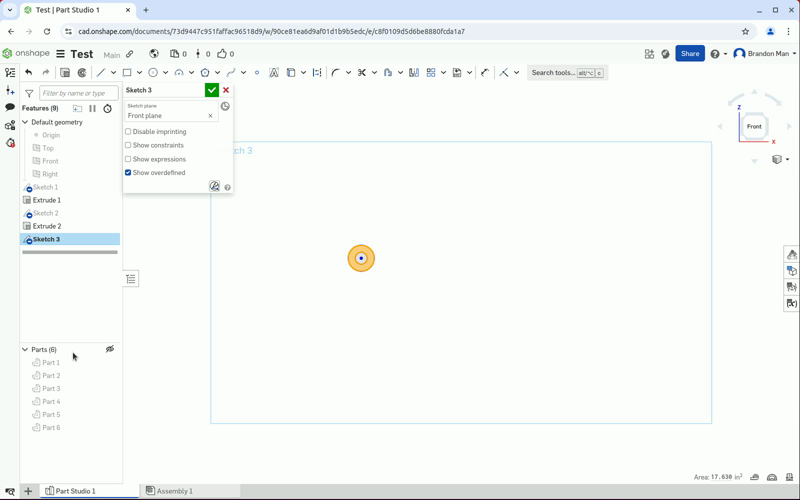
key(shift+e)
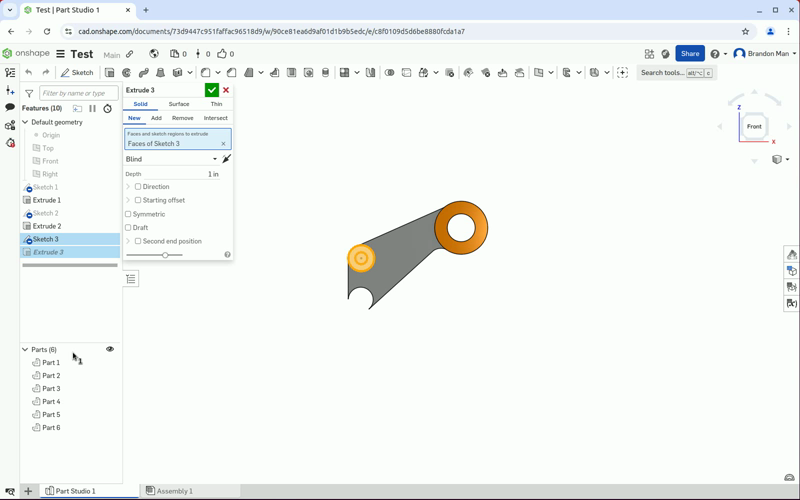
mouse_move(143, 106)
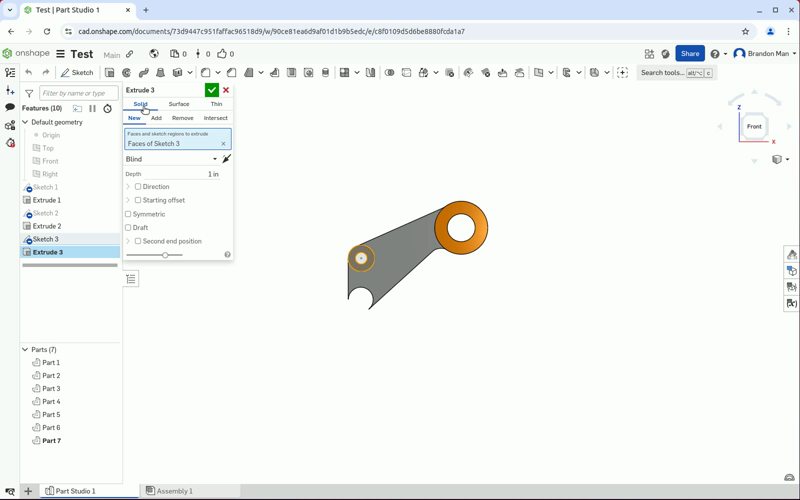
click(143, 106)
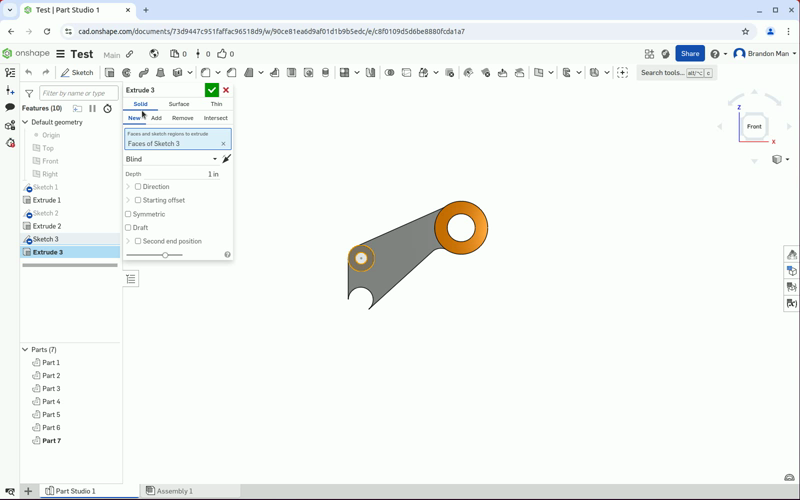
mouse_move(137, 120)
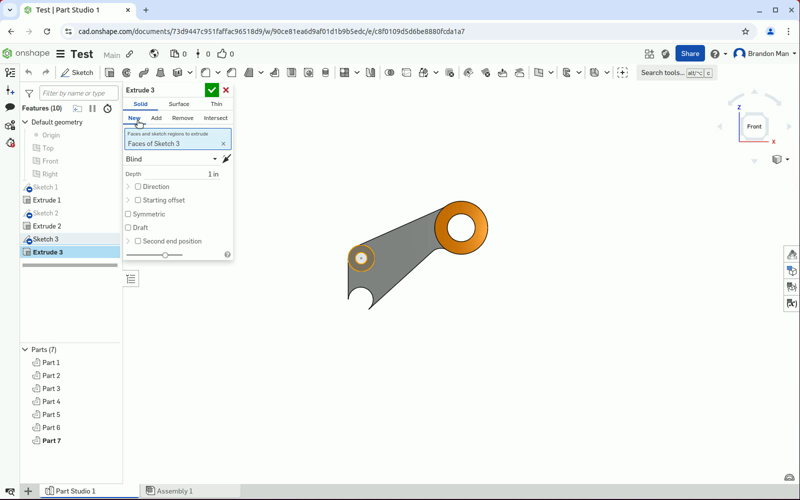
click(137, 120)
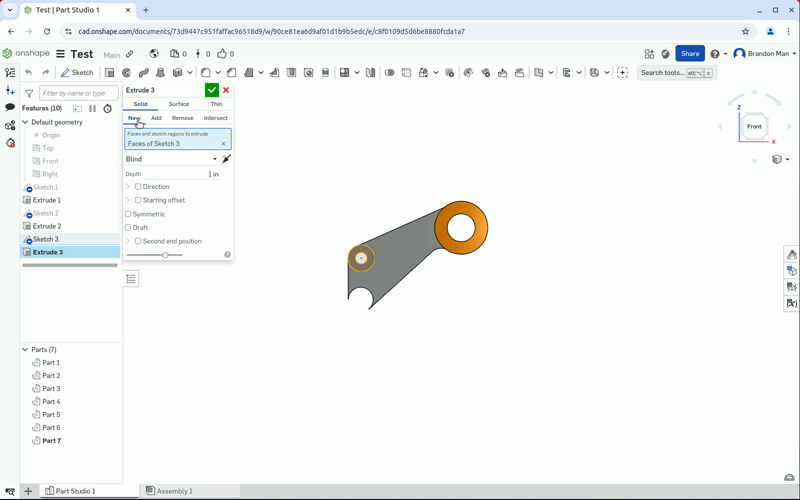
key(tab, 4)
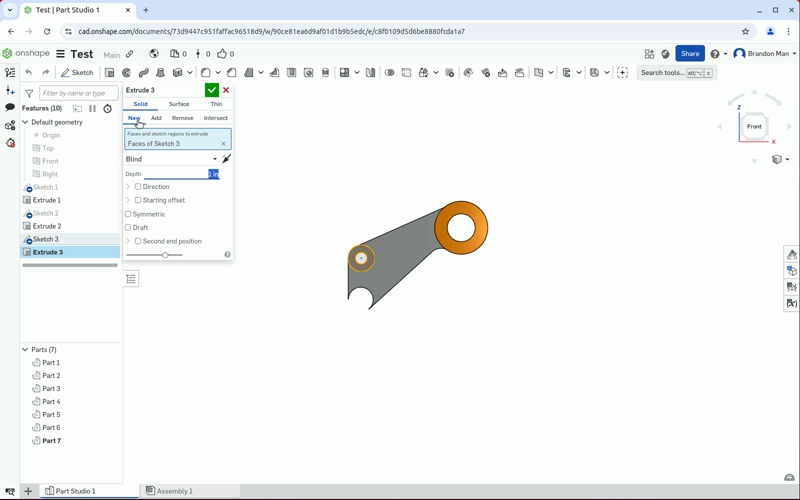
text(5.296)
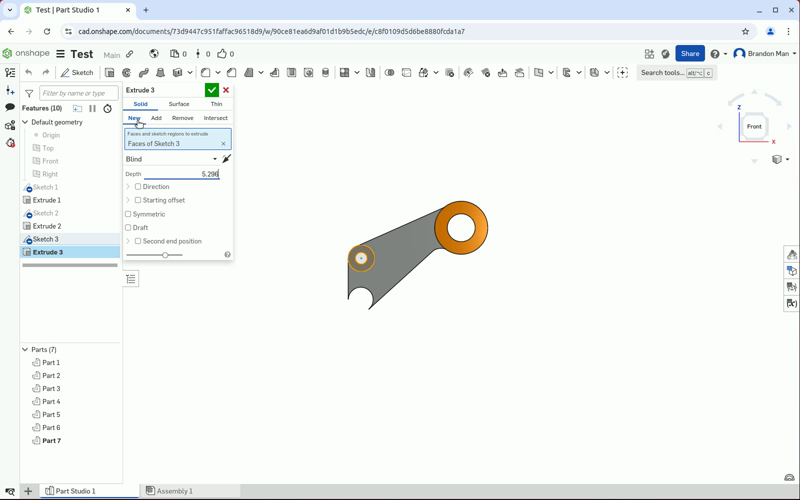
key(tab, 3)
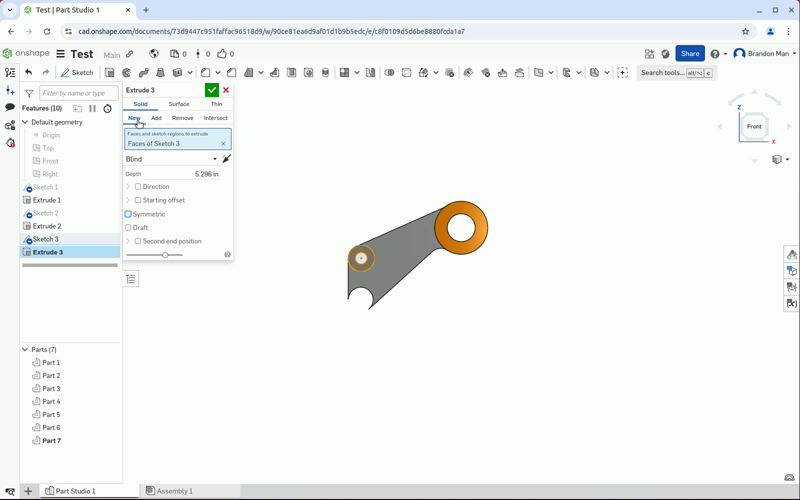
key(space)
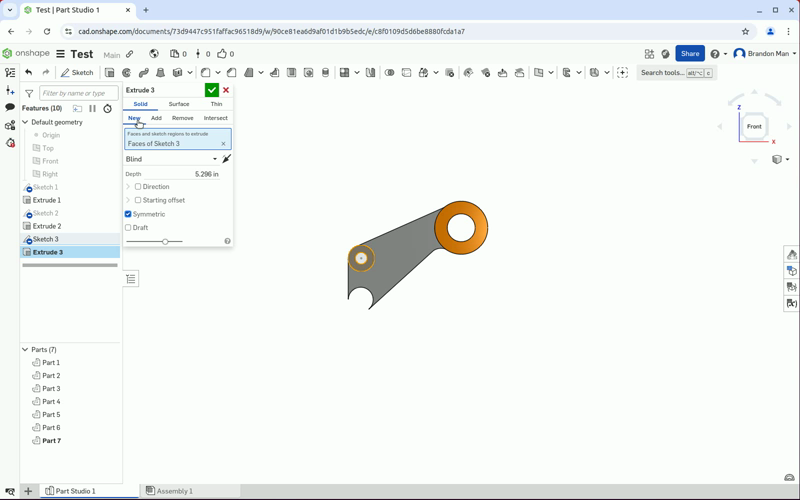
key(enter)
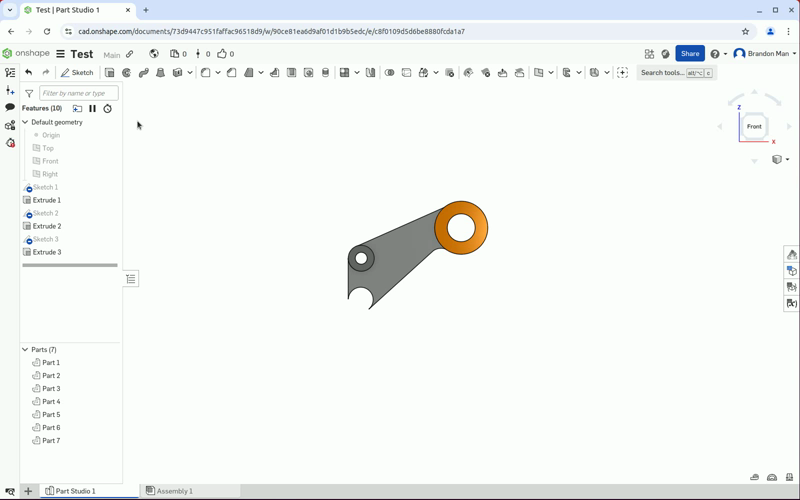
key(shift+h)
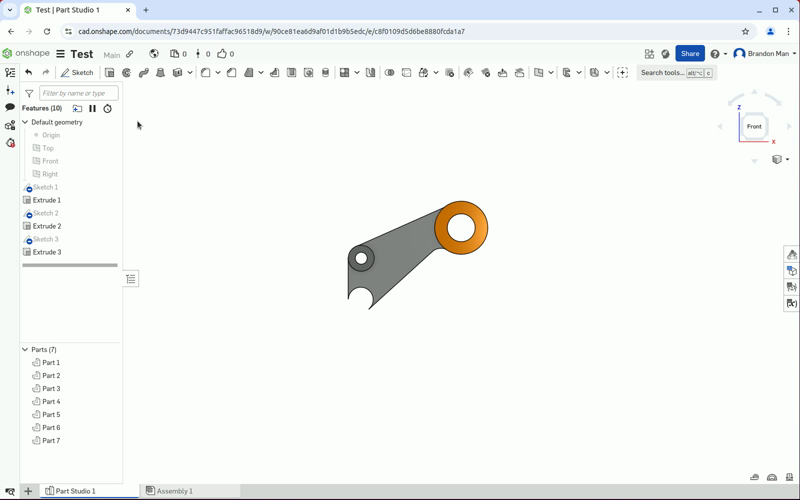
key(shift+h)
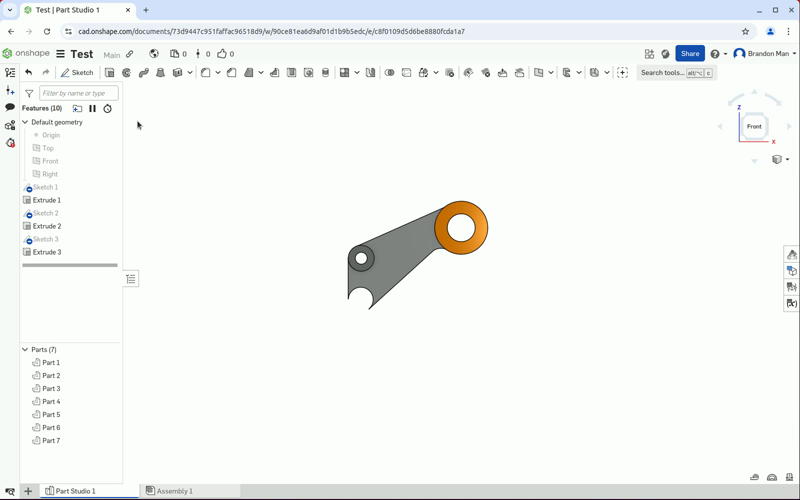
mouse_move(73, 189)
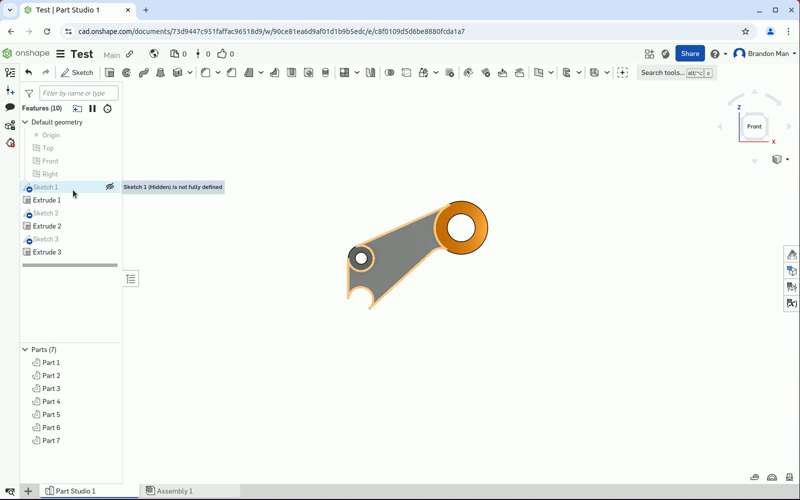
click(73, 189)
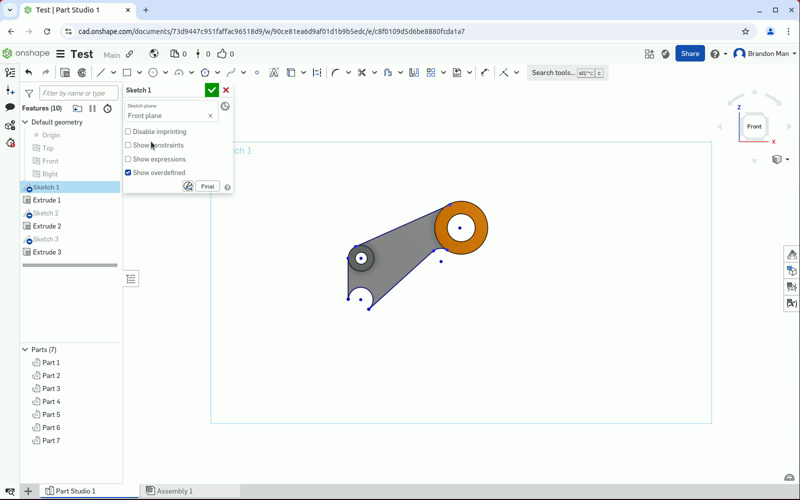
mouse_move(229, 92)
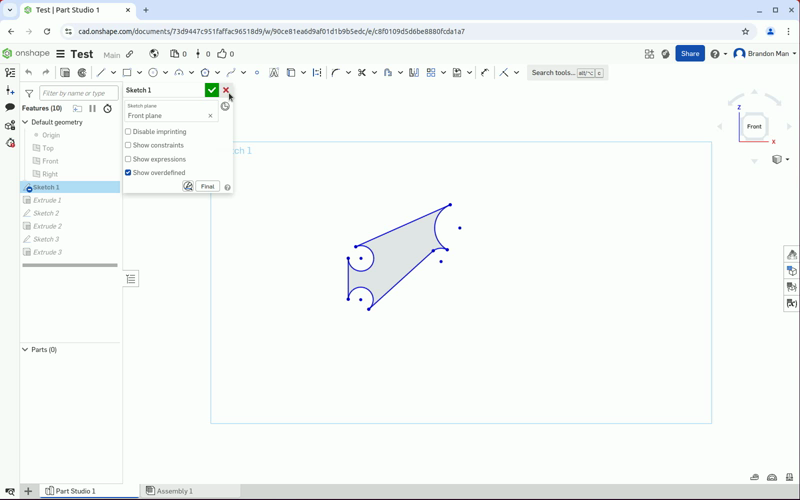
click(229, 92)
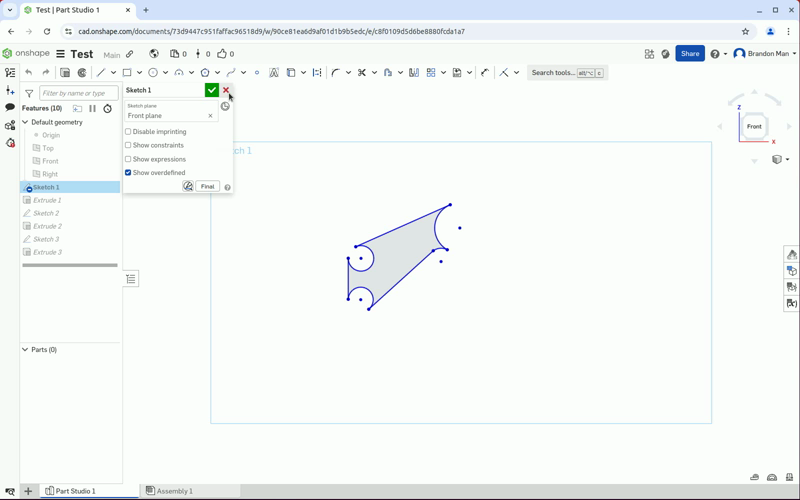
key(shift+s)
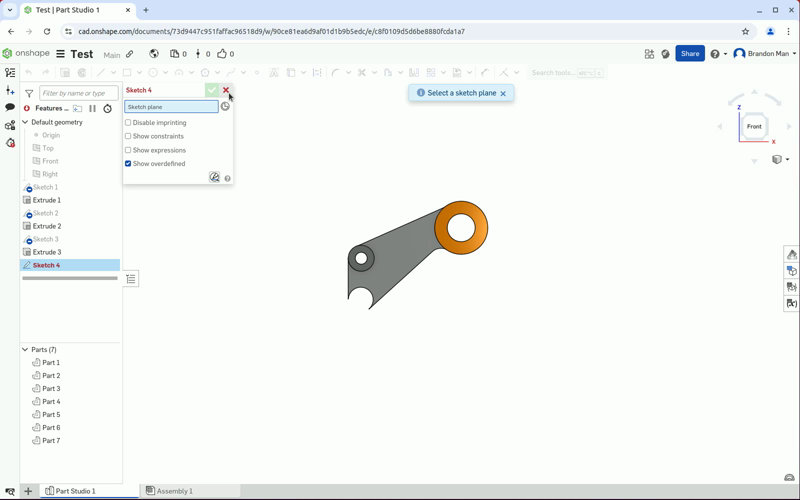
mouse_move(73, 163)
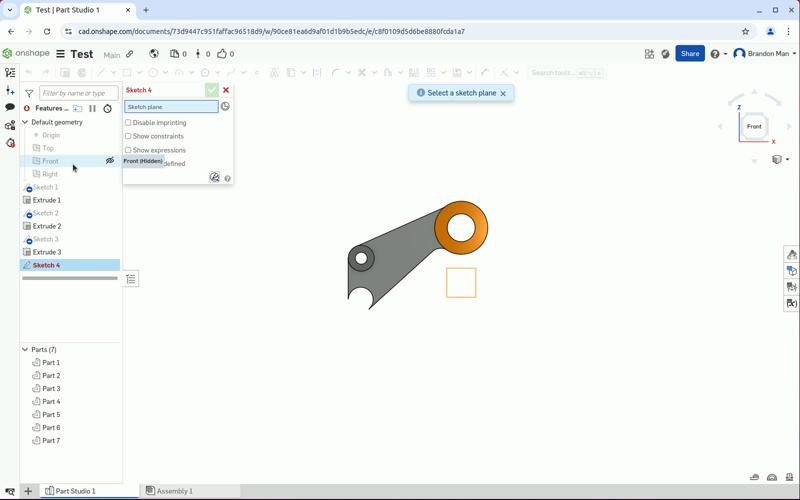
click(73, 163)
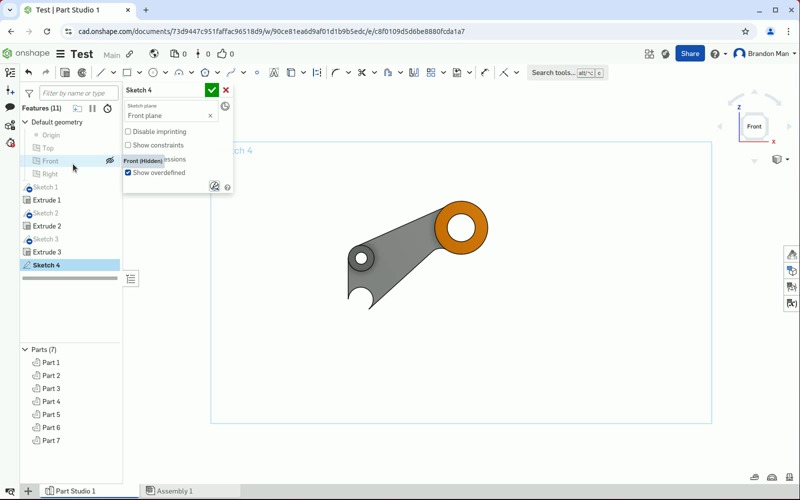
mouse_move(73, 352)
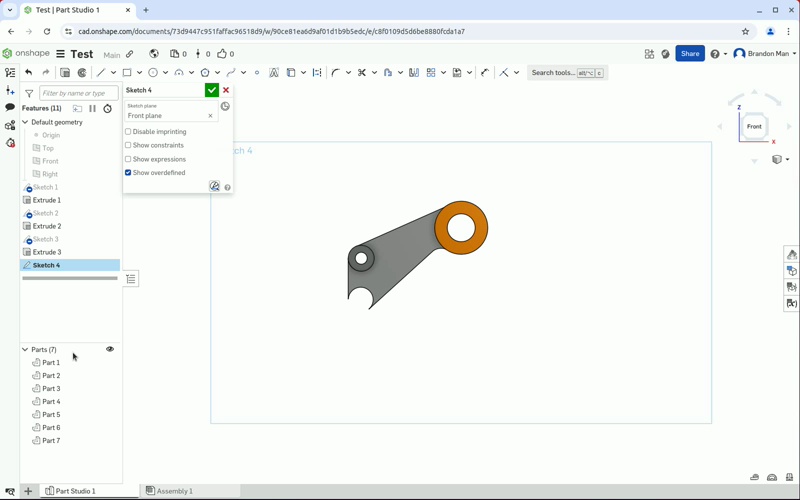
key(y)
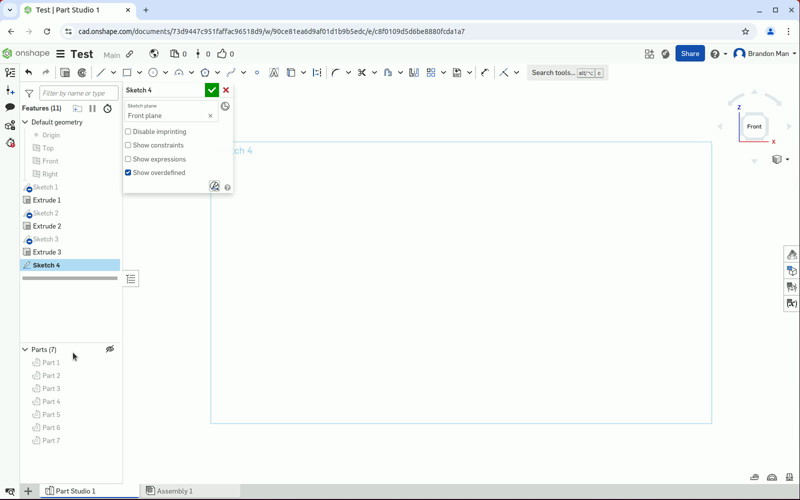
key(c)
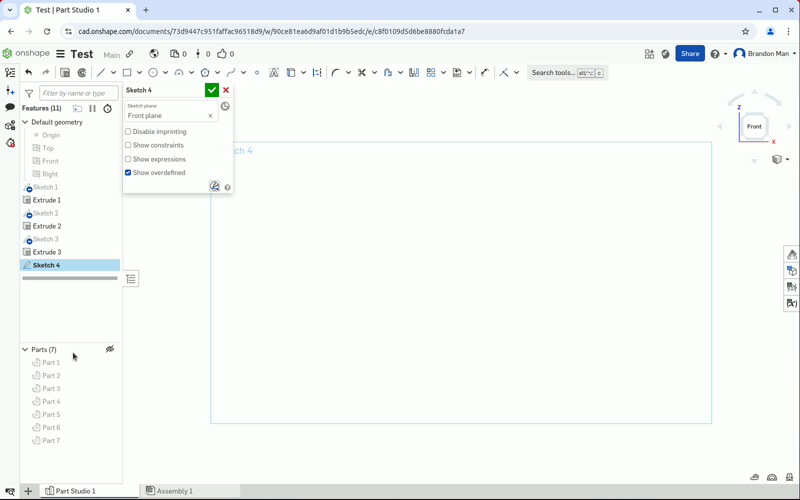
key_down(shift)
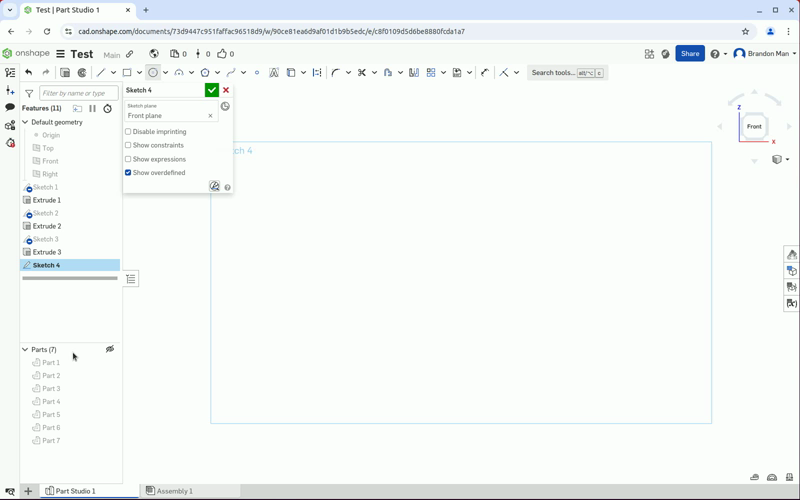
mouse_move(361, 299)
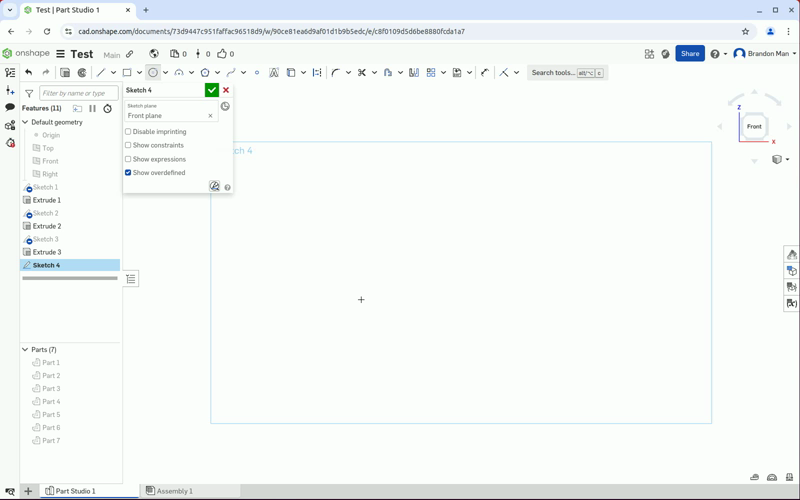
click(361, 299)
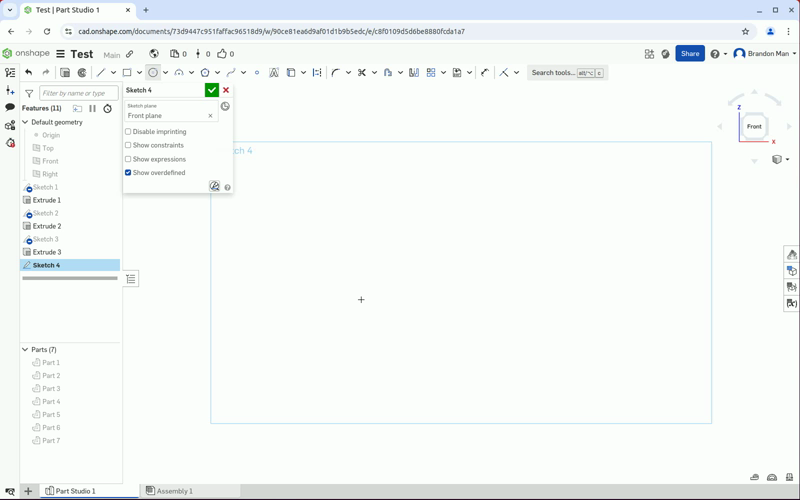
key_up(shift)
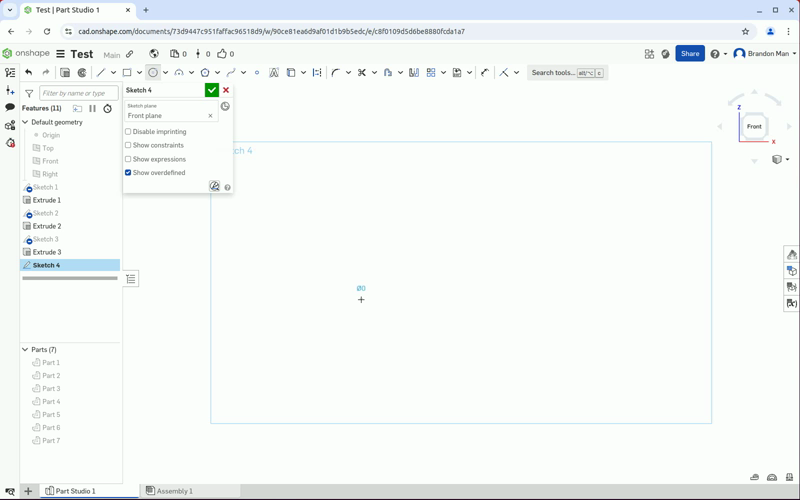
mouse_move(374, 299)
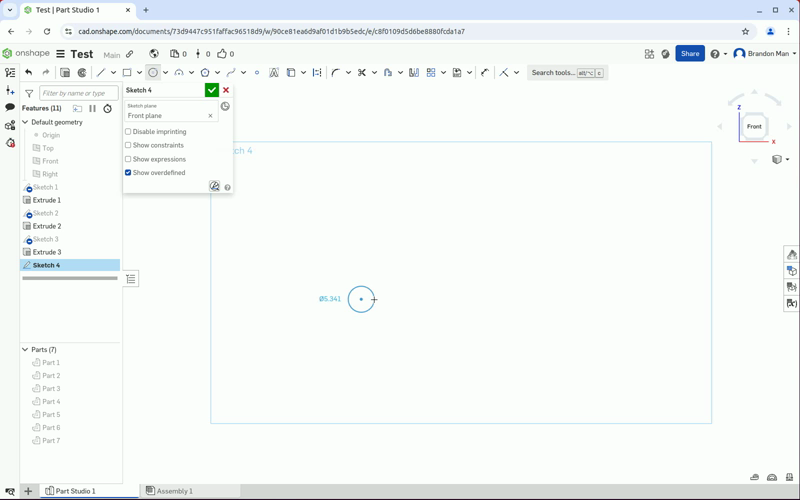
click(374, 299)
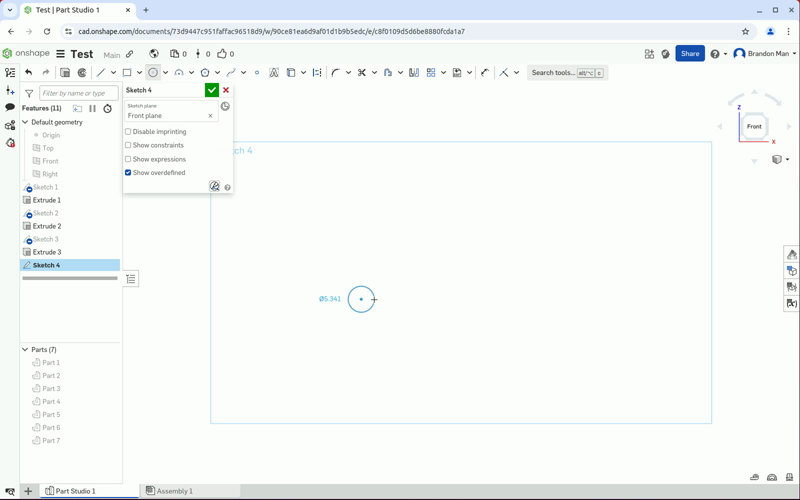
key(esc)
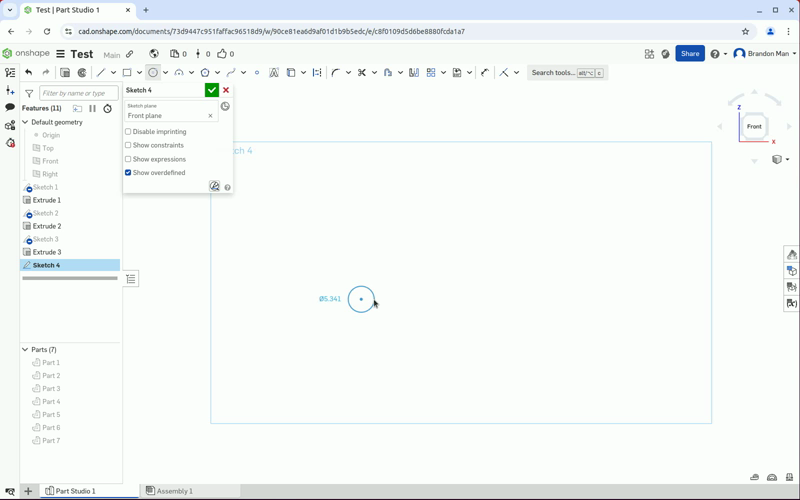
key(c)
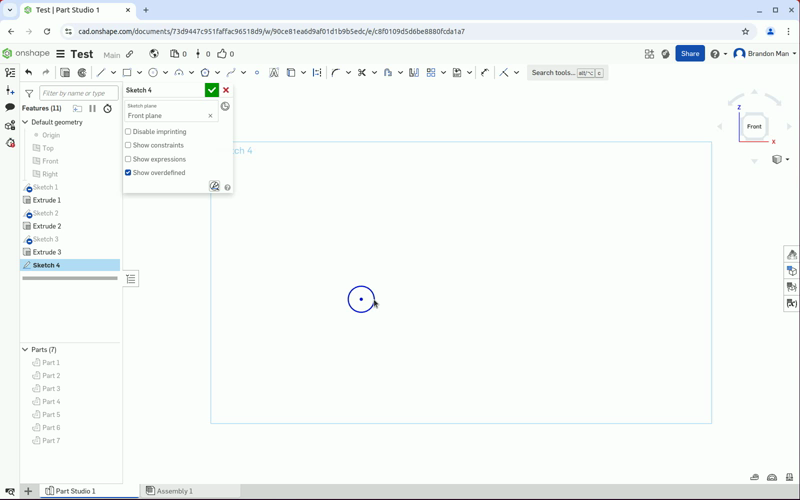
key_down(shift)
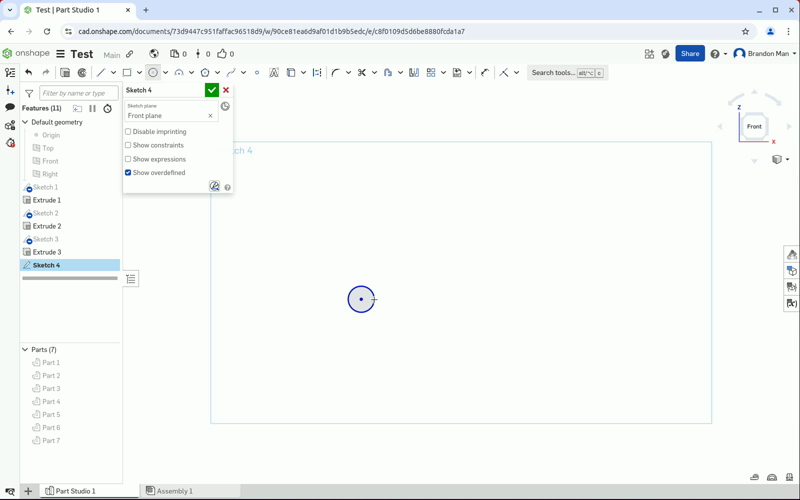
mouse_move(361, 299)
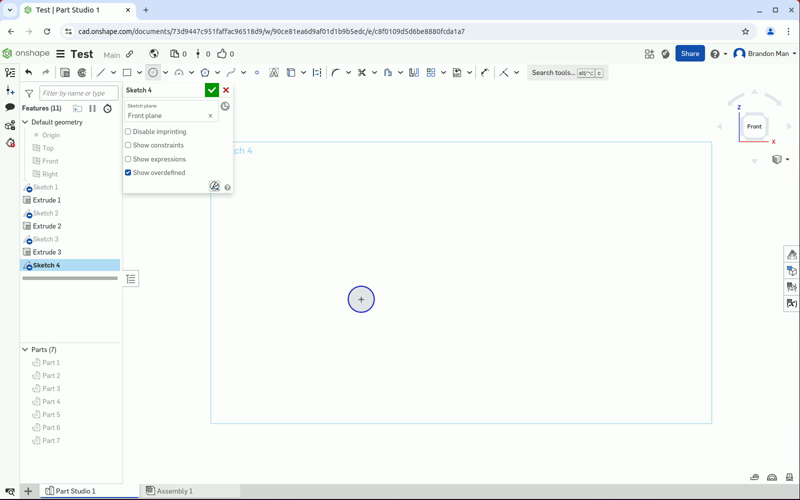
click(361, 299)
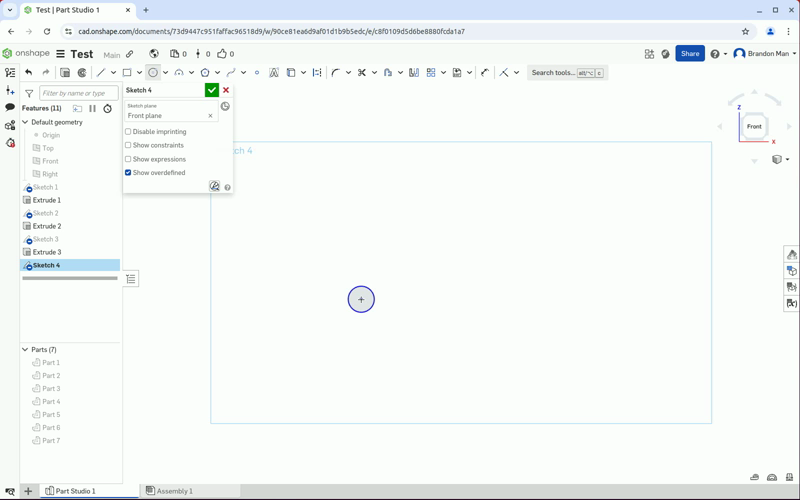
key_up(shift)
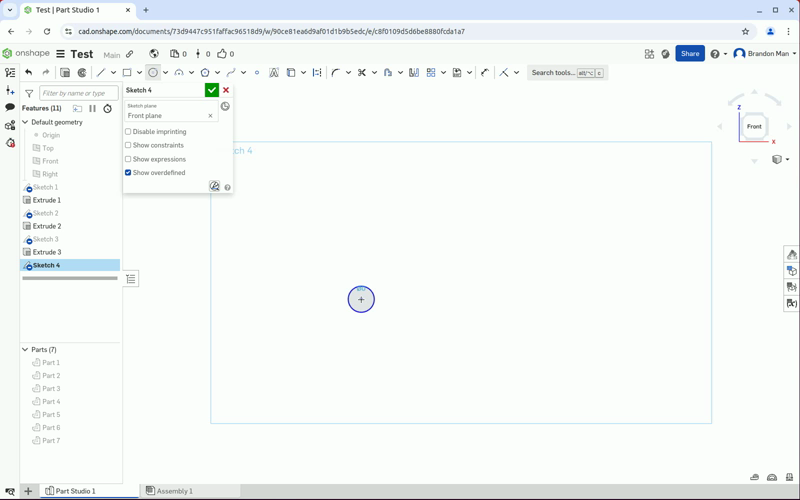
mouse_move(367, 299)
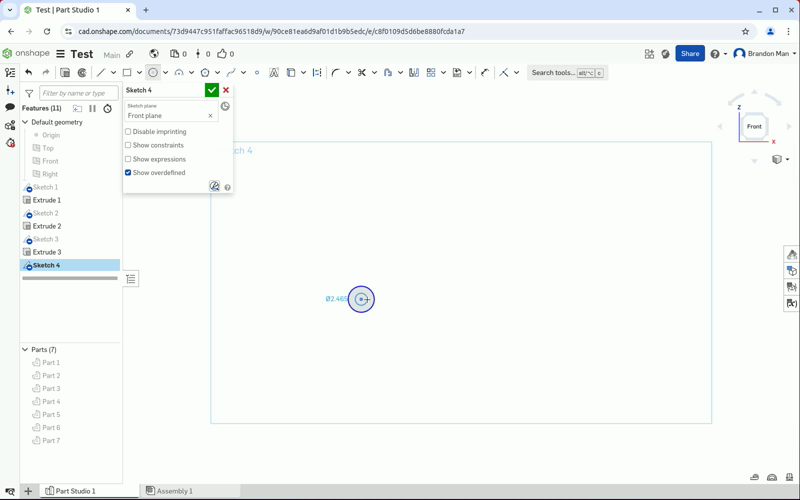
click(367, 299)
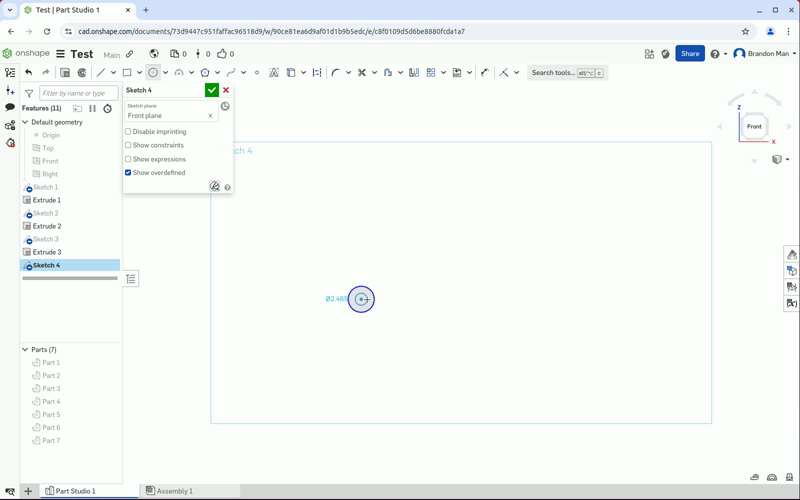
key(esc)
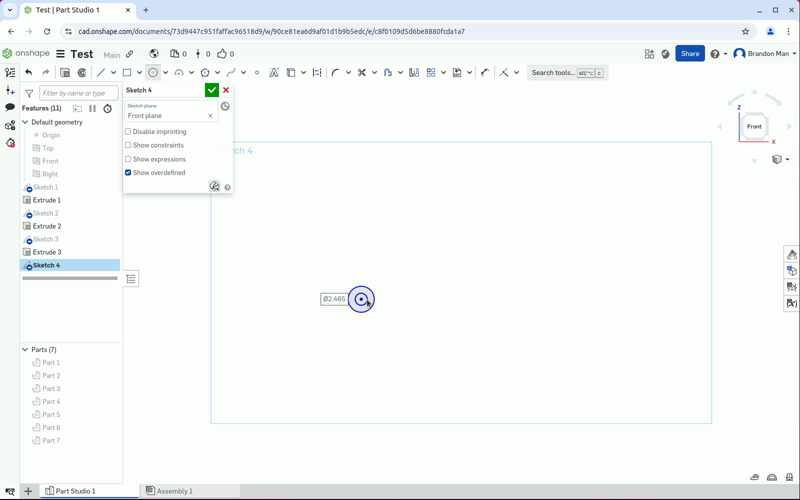
mouse_move(361, 307)
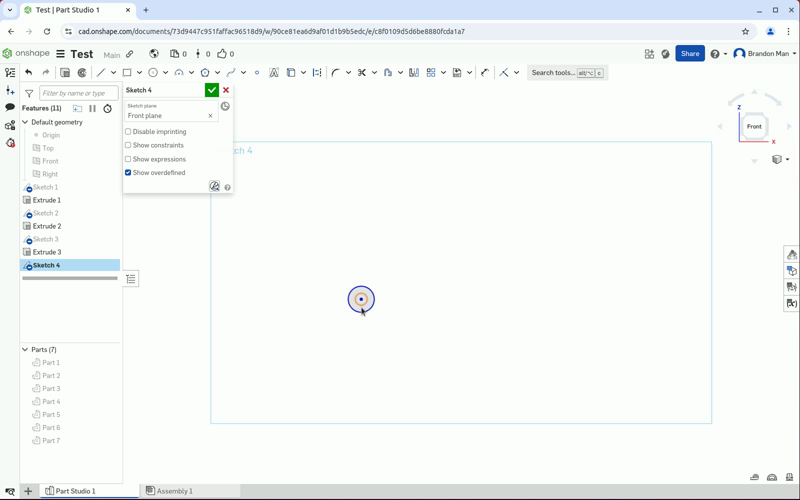
scroll(6)
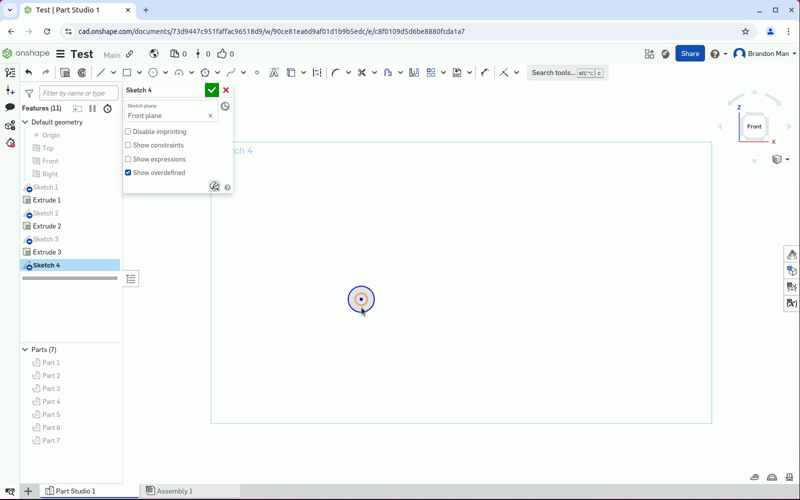
scroll(6)
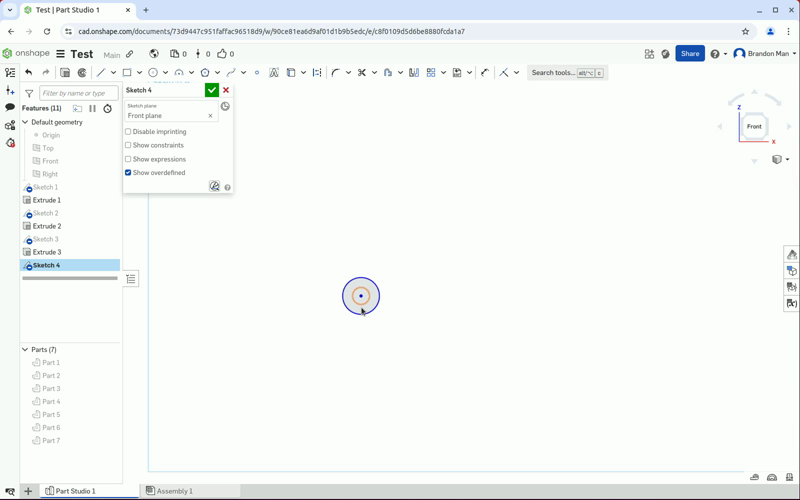
scroll(6)
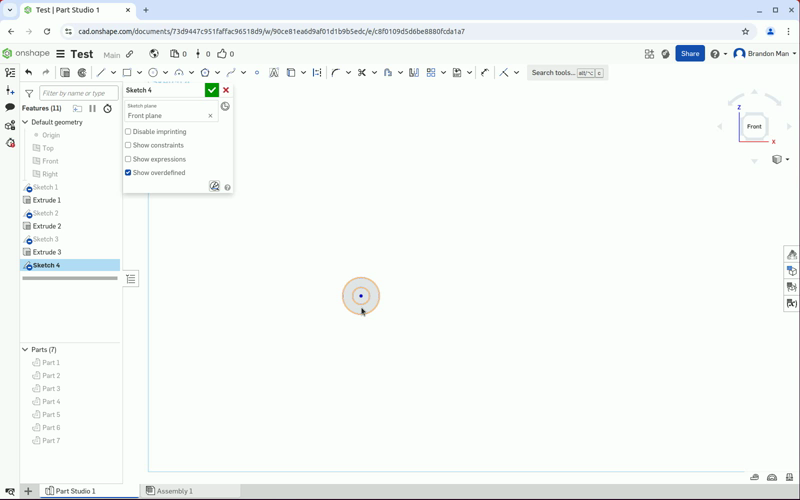
scroll(6)
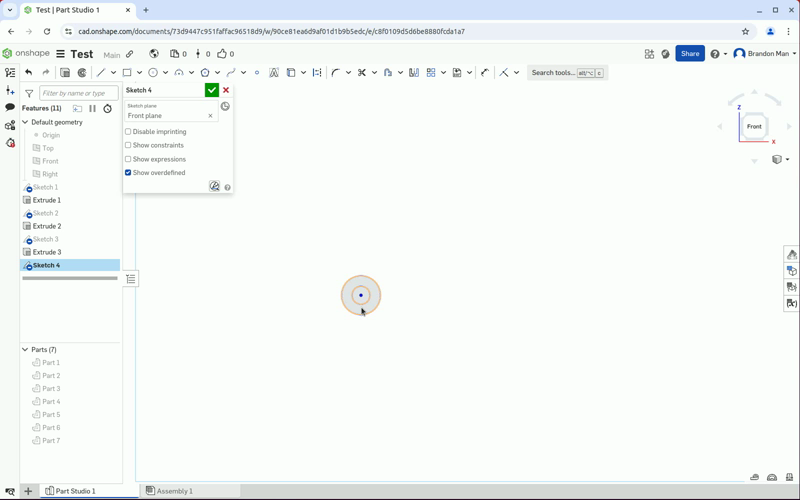
scroll(6)
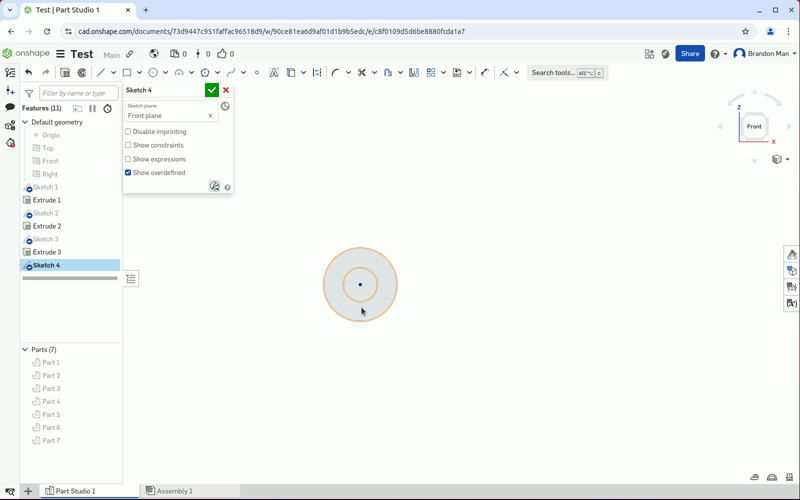
scroll(6)
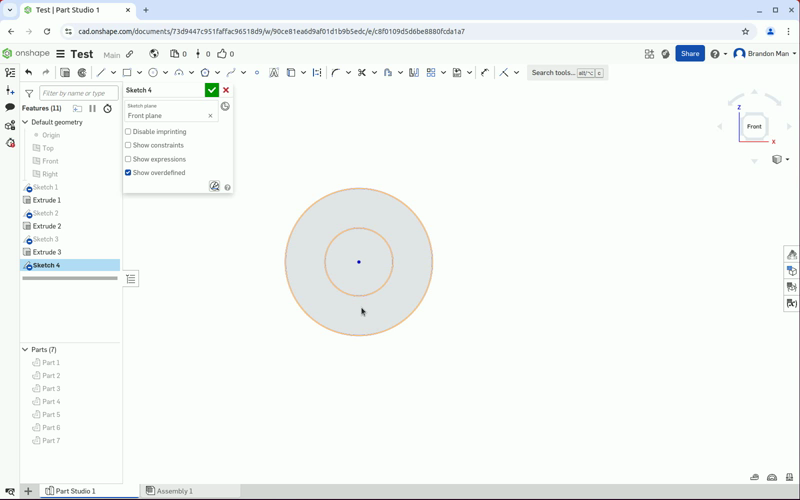
scroll(6)
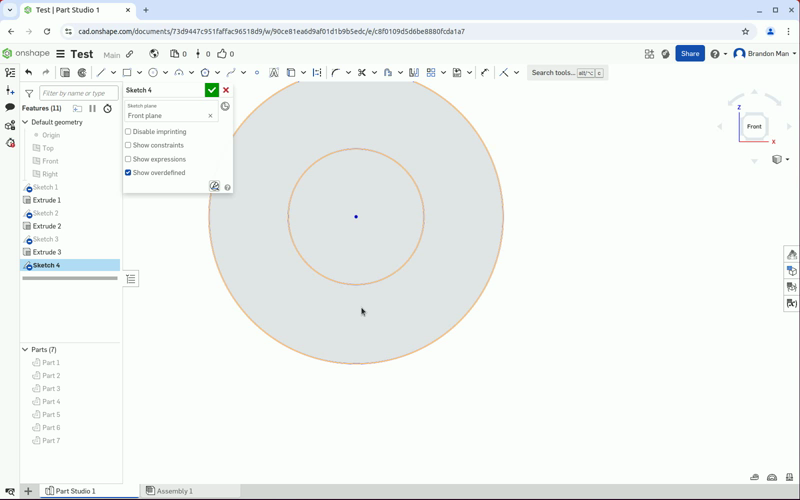
click(361, 307)
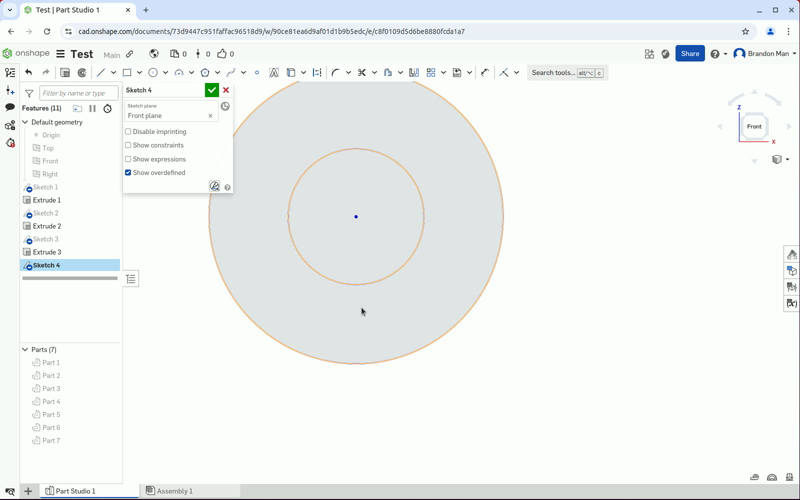
scroll(-6)
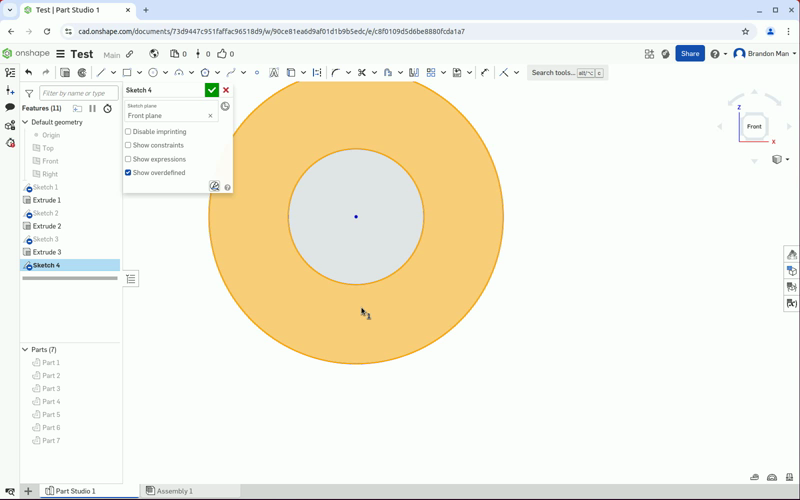
scroll(-6)
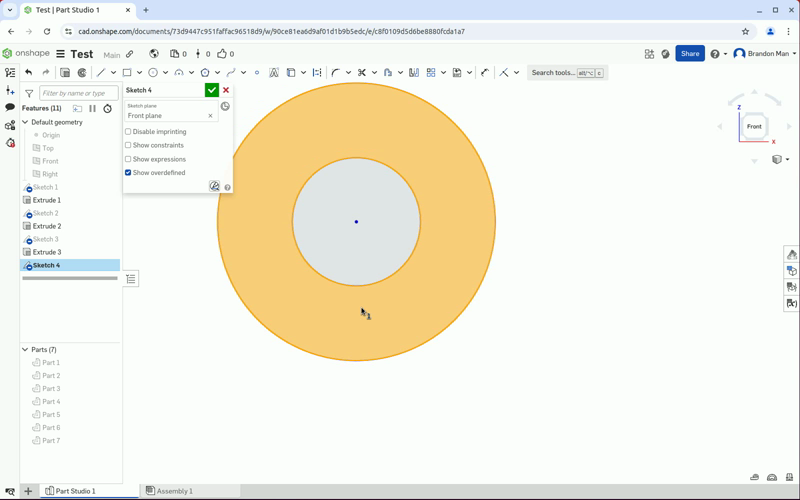
scroll(-6)
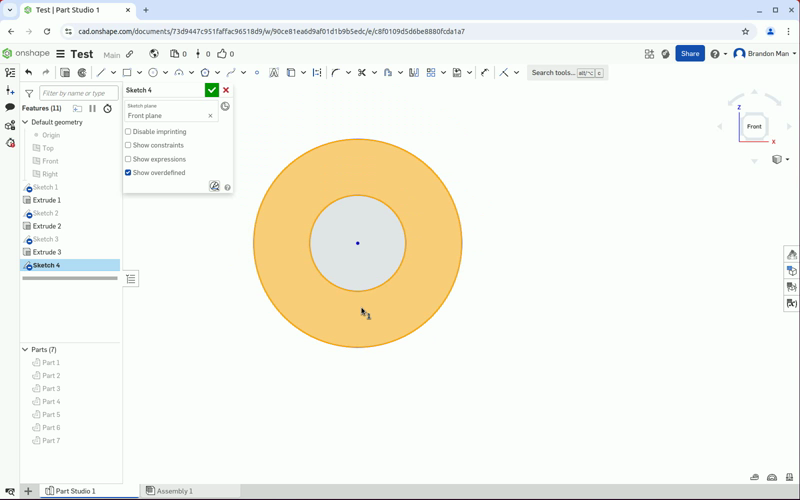
scroll(-6)
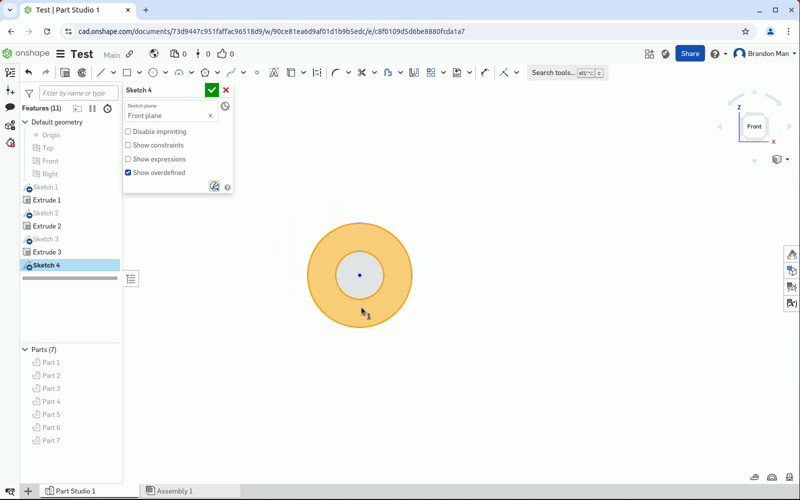
scroll(-6)
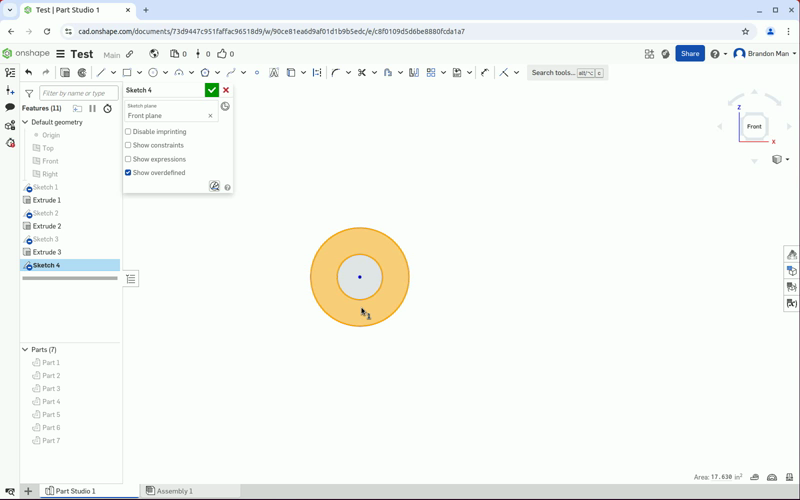
scroll(-6)
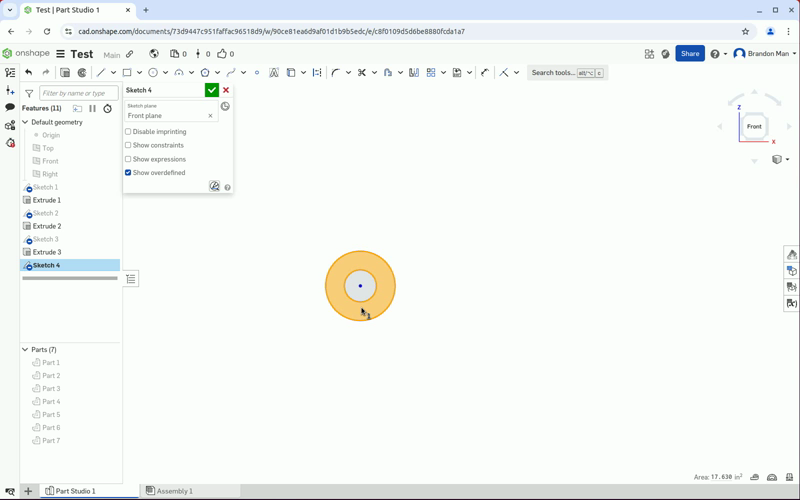
scroll(-6)
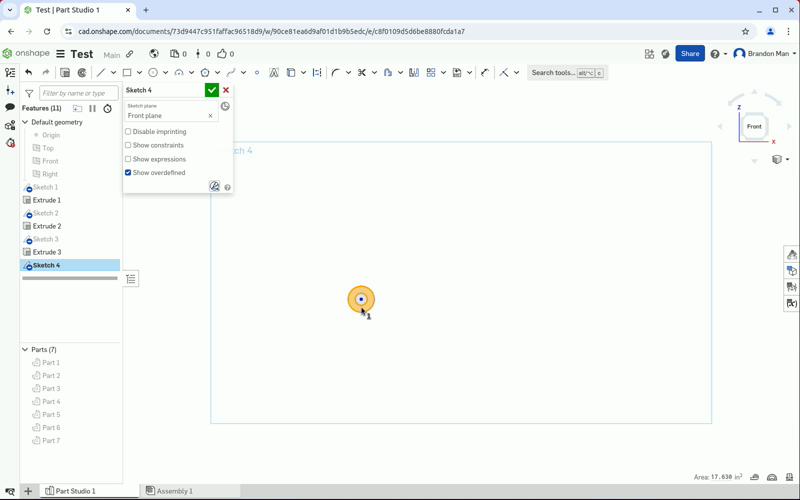
mouse_move(73, 352)
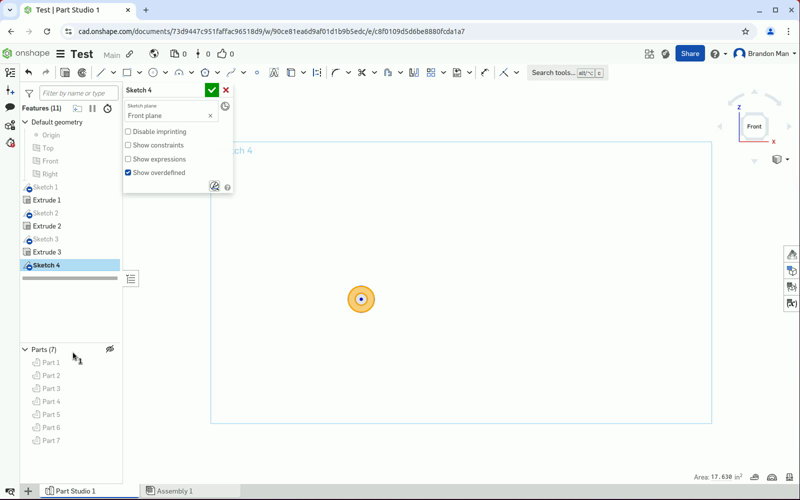
key(shift+y)
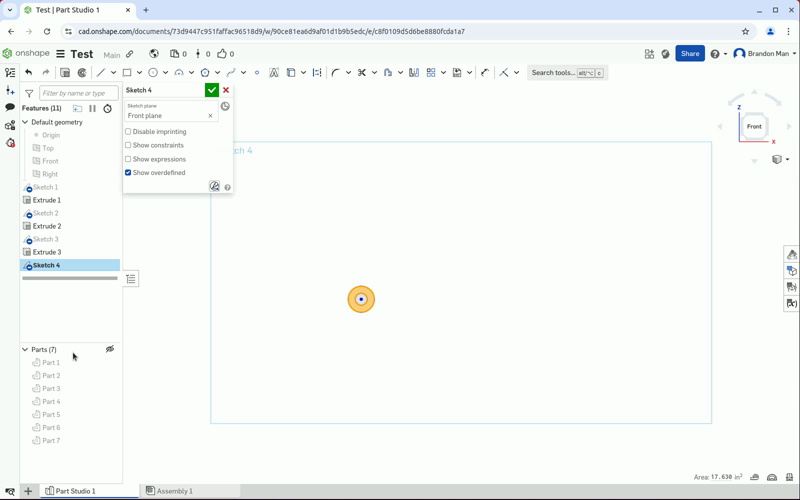
key(shift+e)
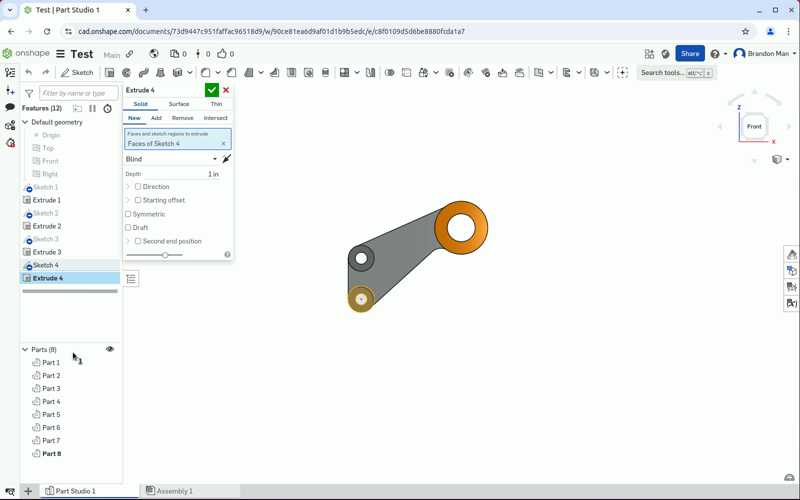
mouse_move(143, 106)
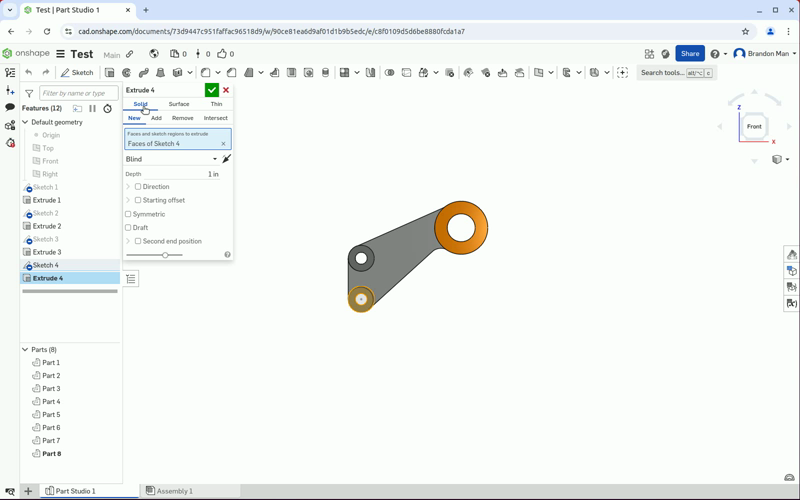
click(143, 106)
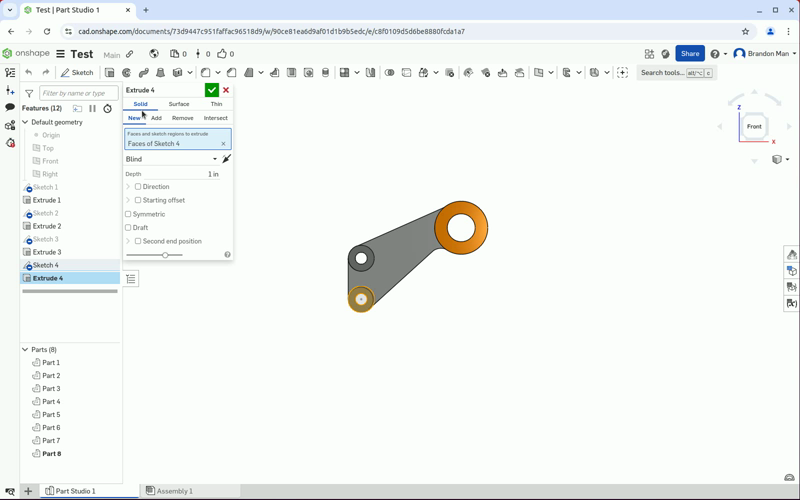
mouse_move(137, 120)
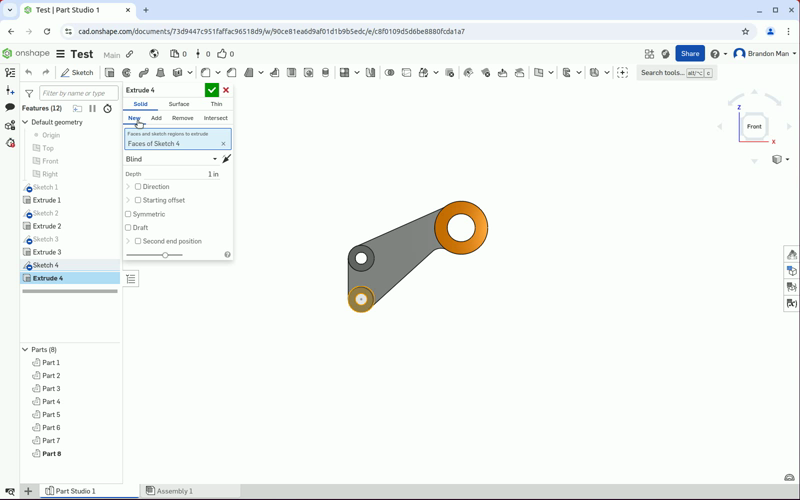
click(137, 120)
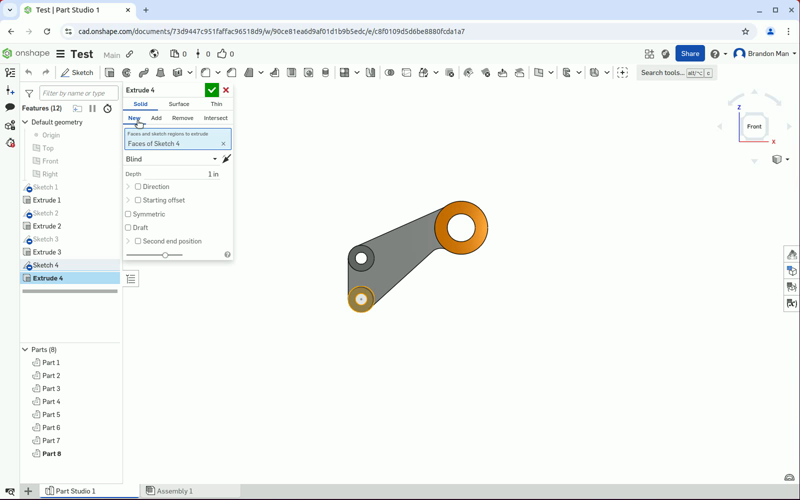
key(tab, 4)
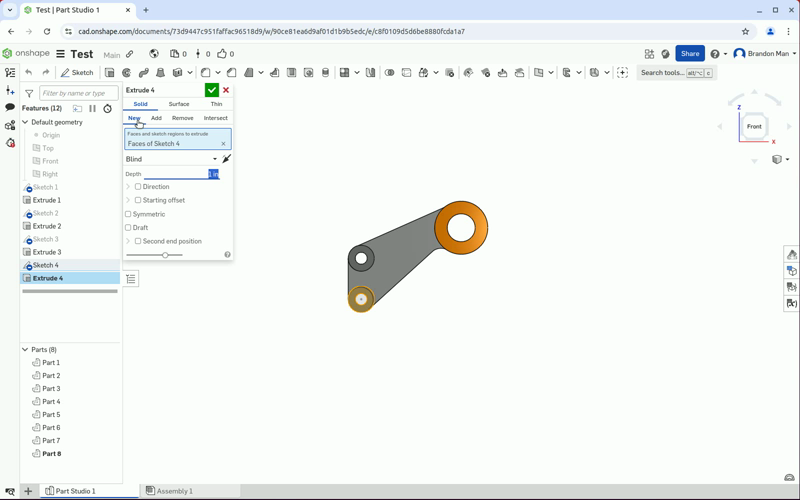
text(5.296)
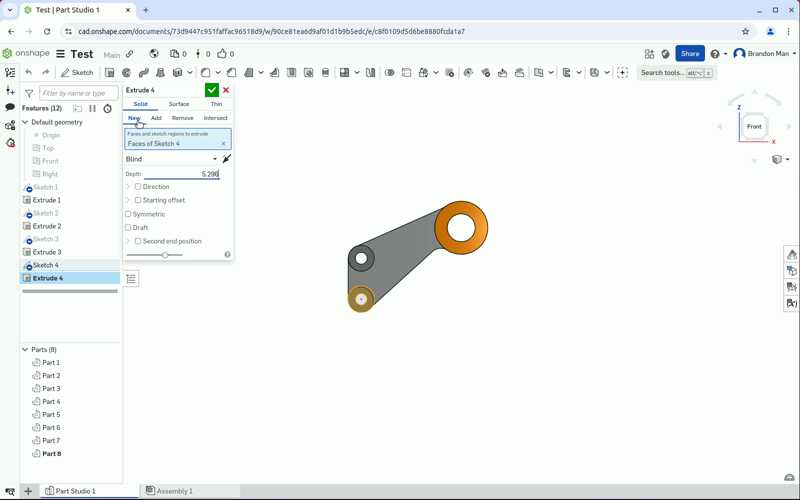
key(tab, 3)
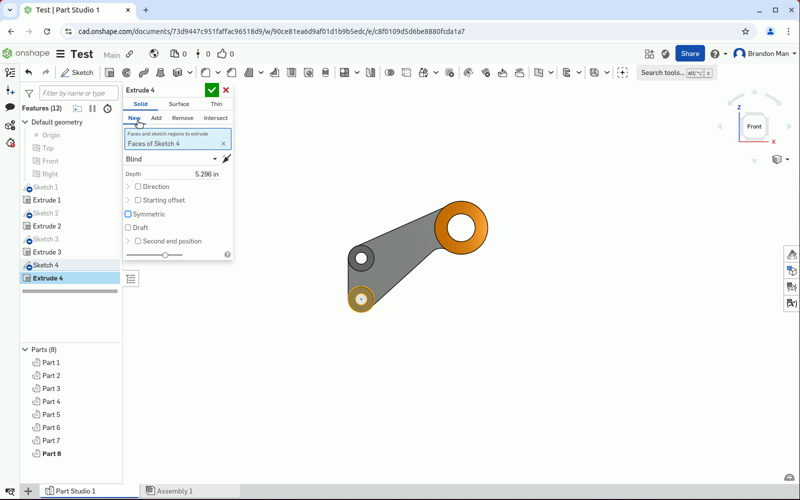
key(space)
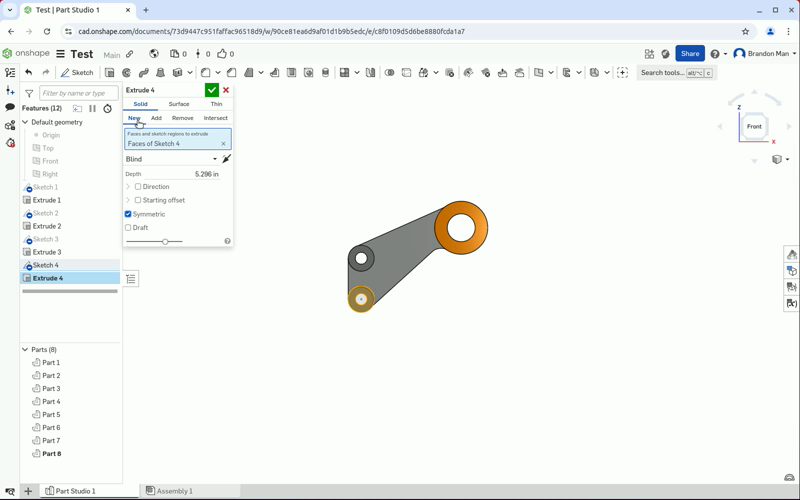
key(enter)
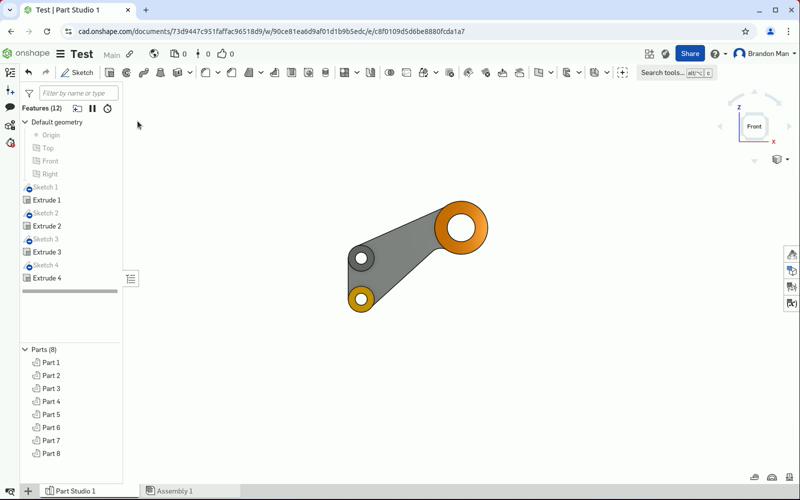
key(shift+h)
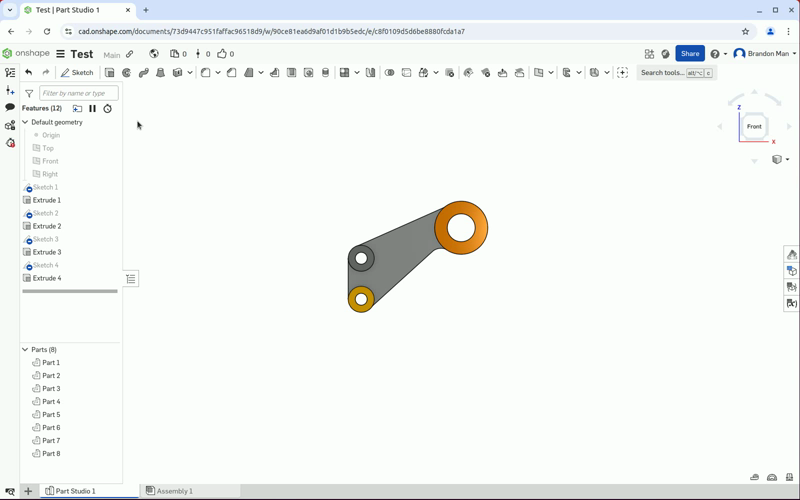
key(shift+h)
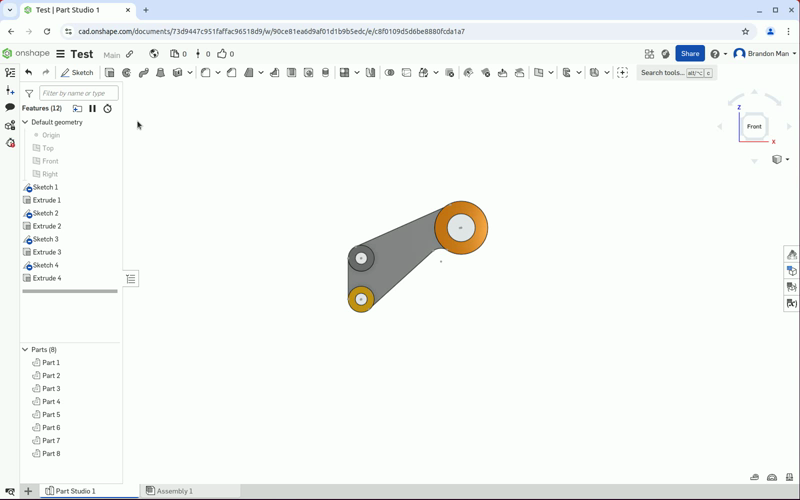
key(shift+7)
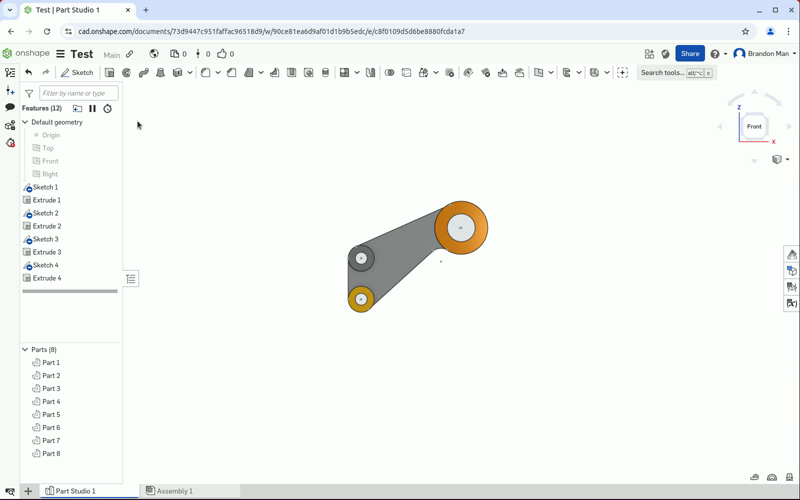
key(left, 2)
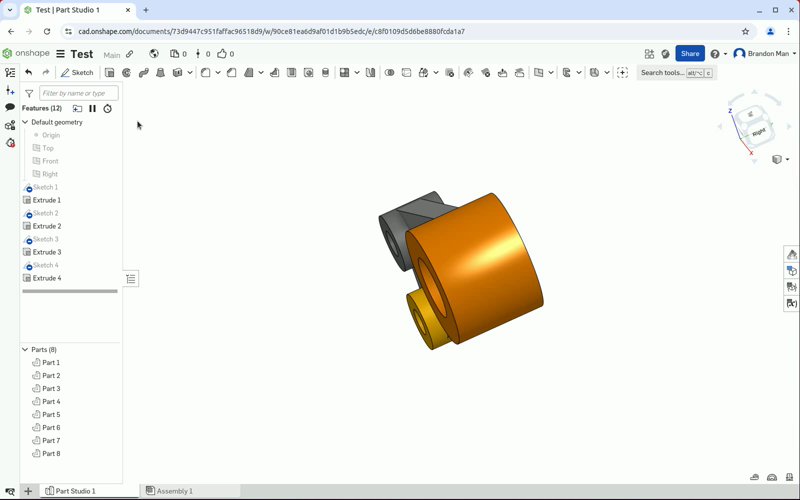
key(down, 2)
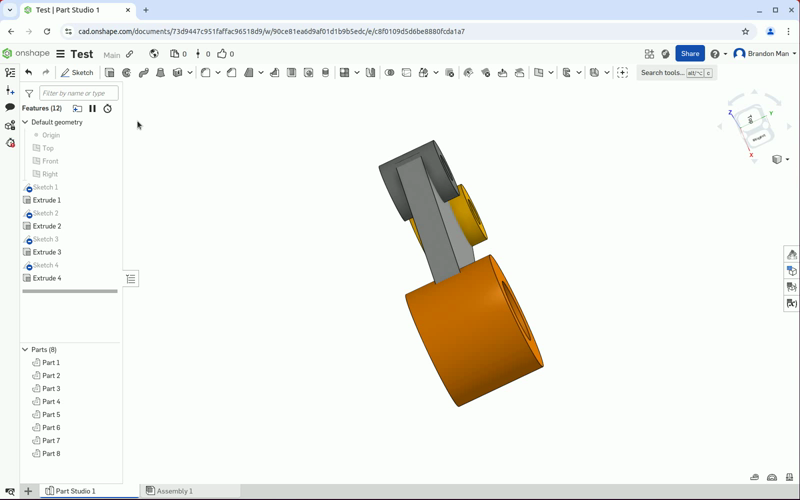
key(up, 2)
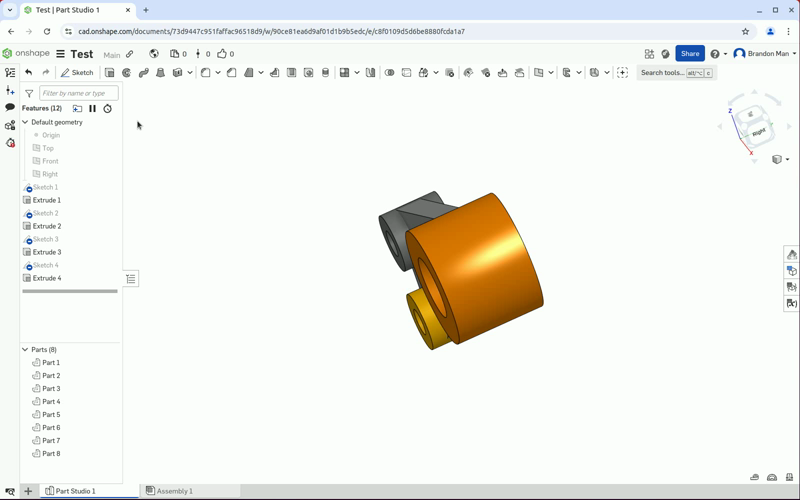
key(right, 2)
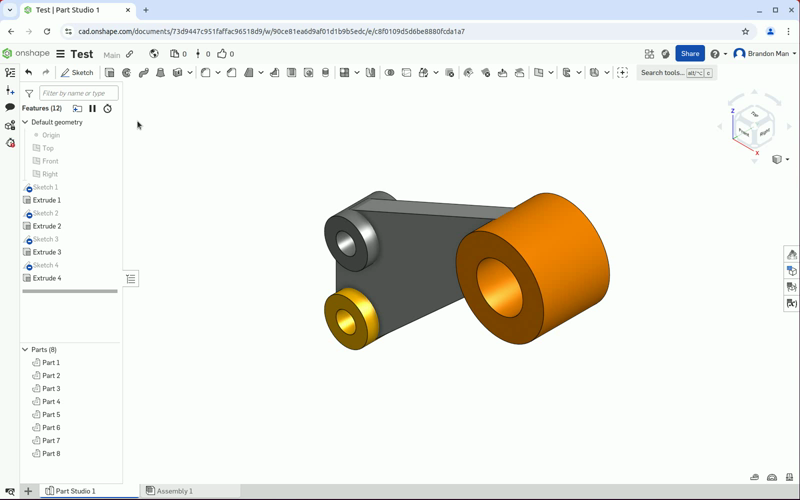
mouse_move(73, 189)
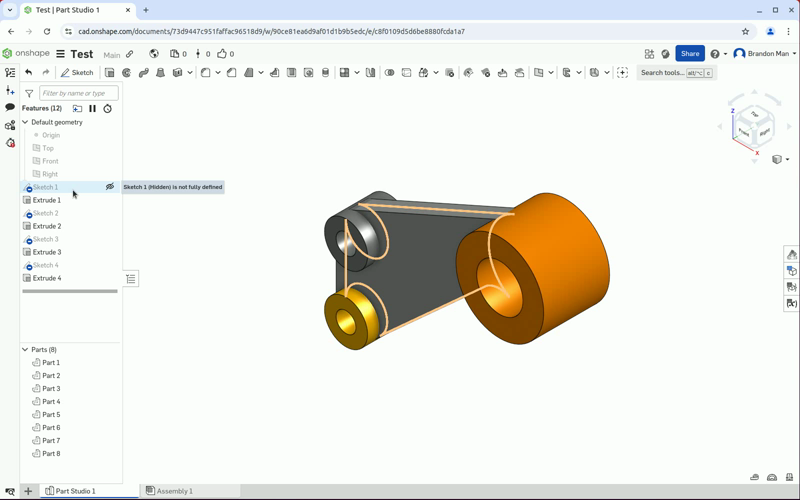
click(73, 189)